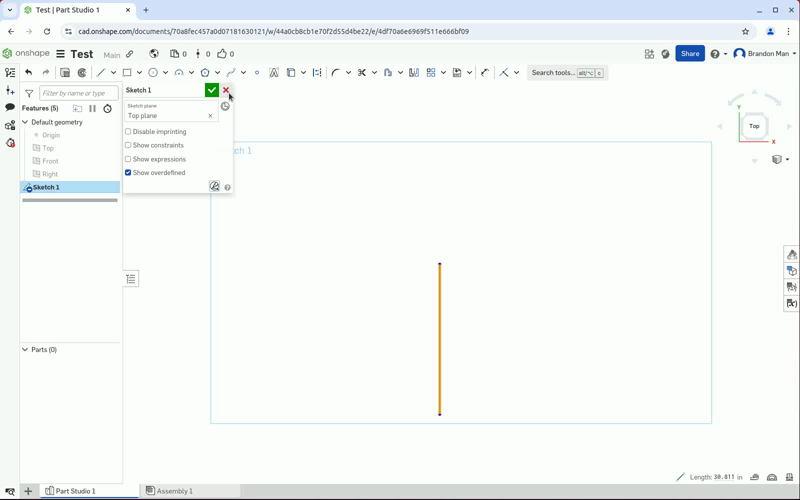
key(shift+h)
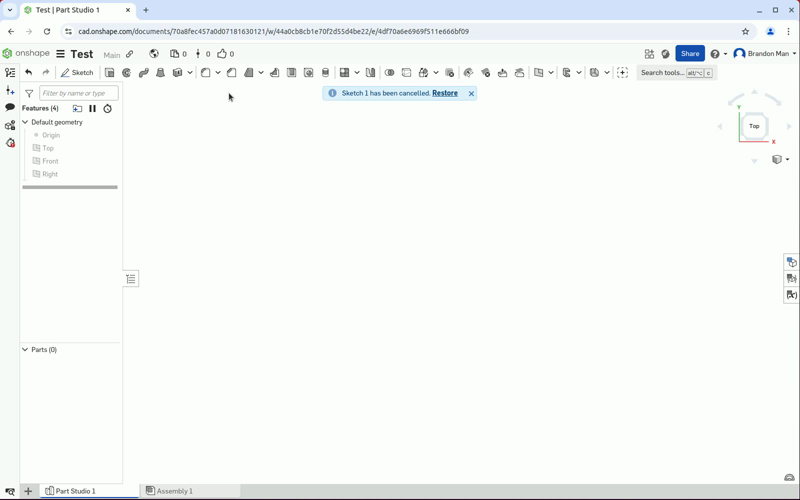
mouse_move(73, 352)
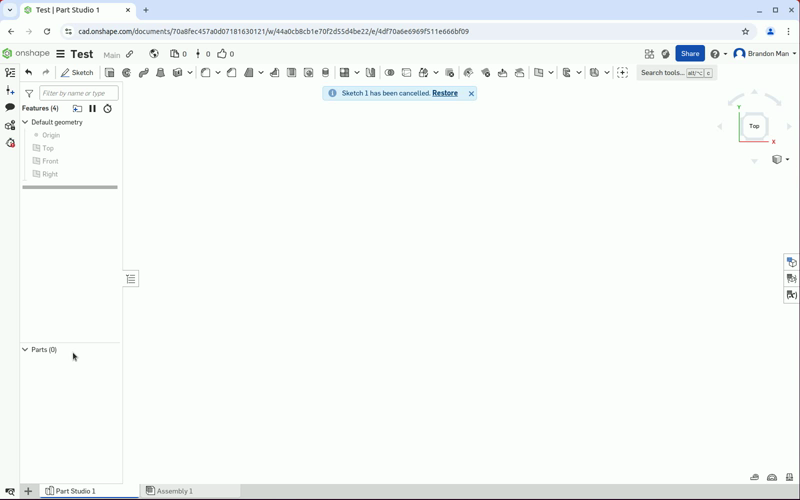
key(y)
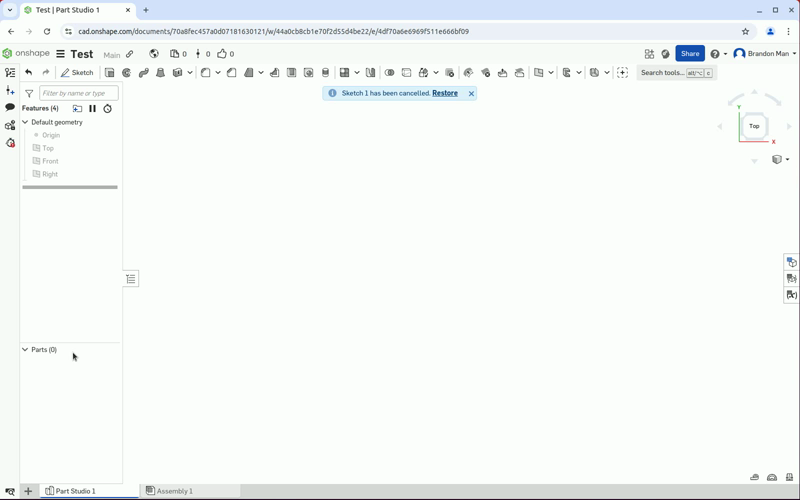
key(shift+p)
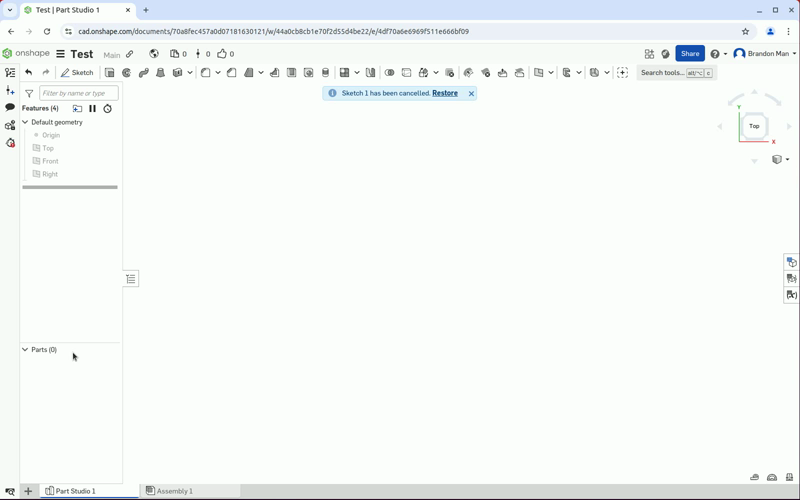
key(space)
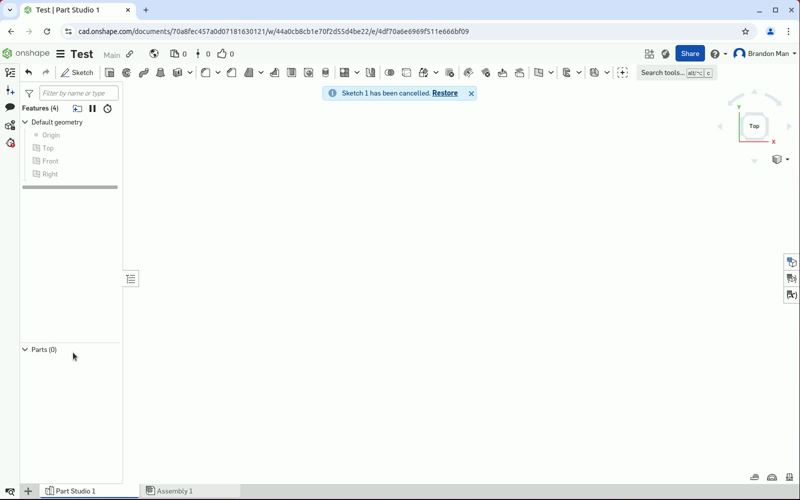
key_down(shift)
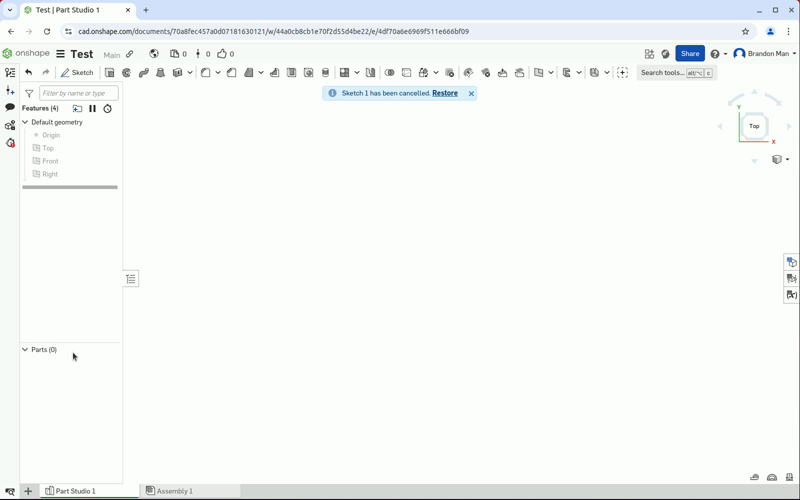
key(up)
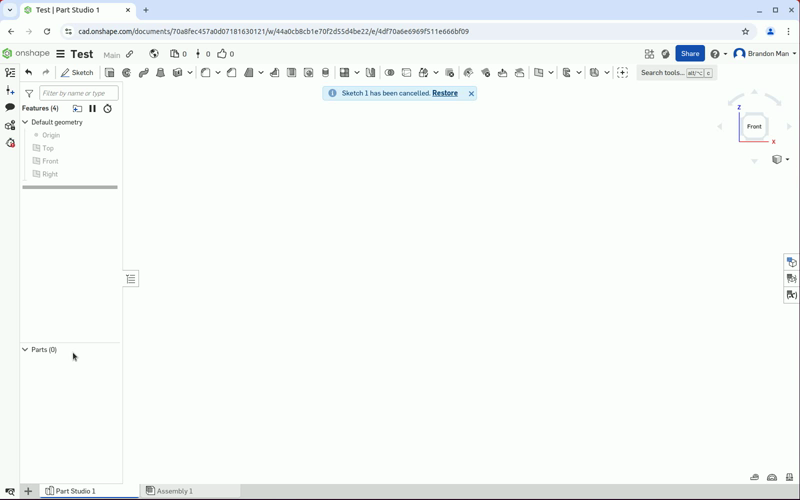
key_up(shift)
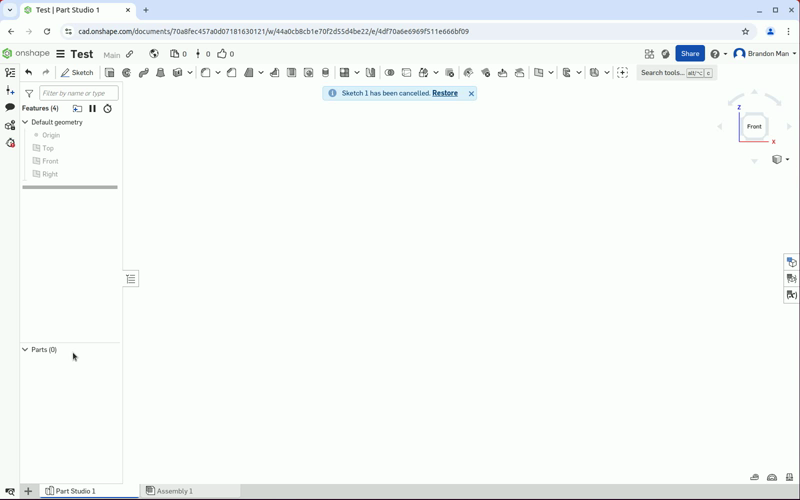
mouse_move(73, 352)
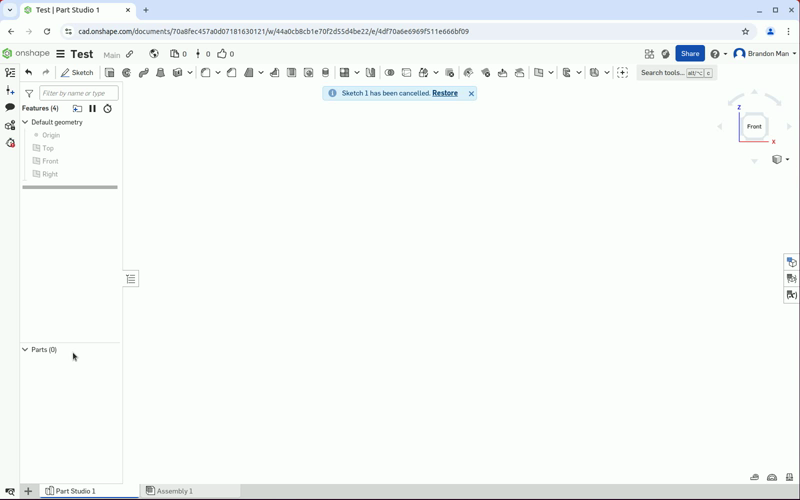
key(shift+y)
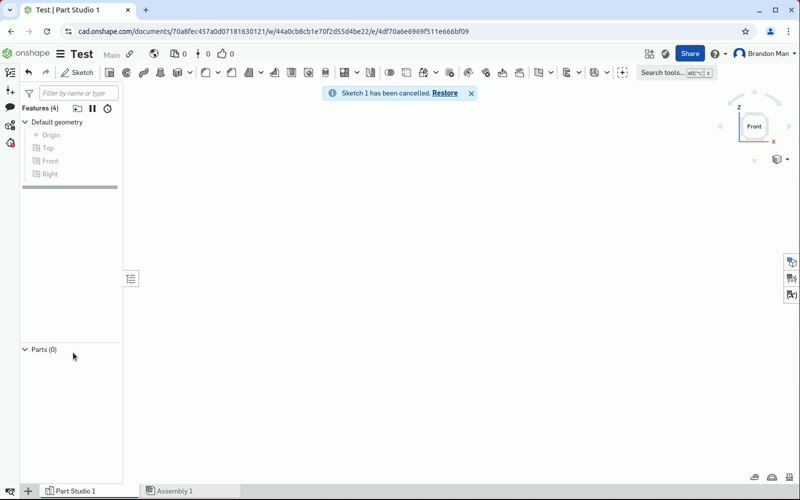
key(shift+s)
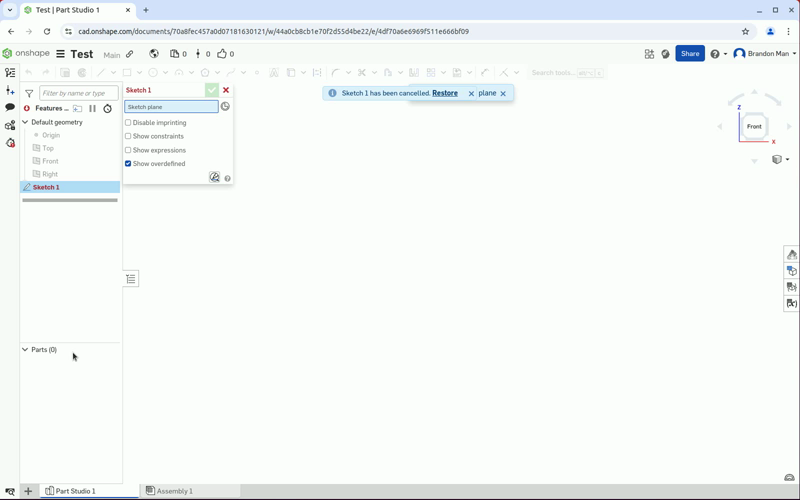
mouse_move(73, 163)
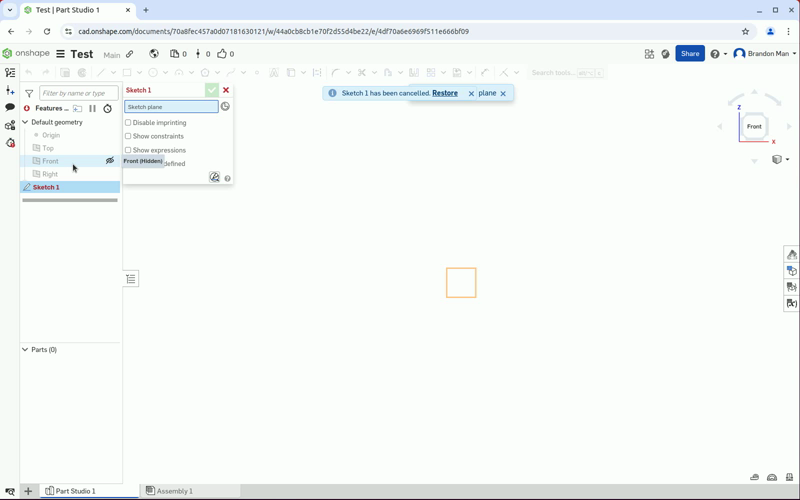
click(73, 163)
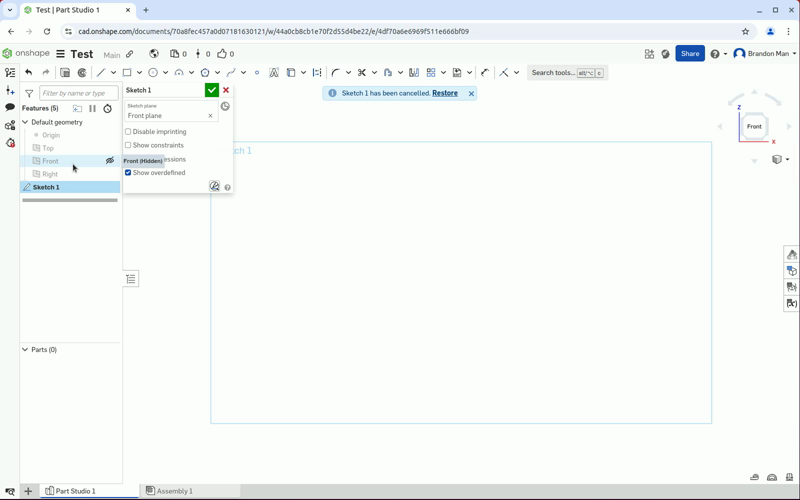
mouse_move(73, 352)
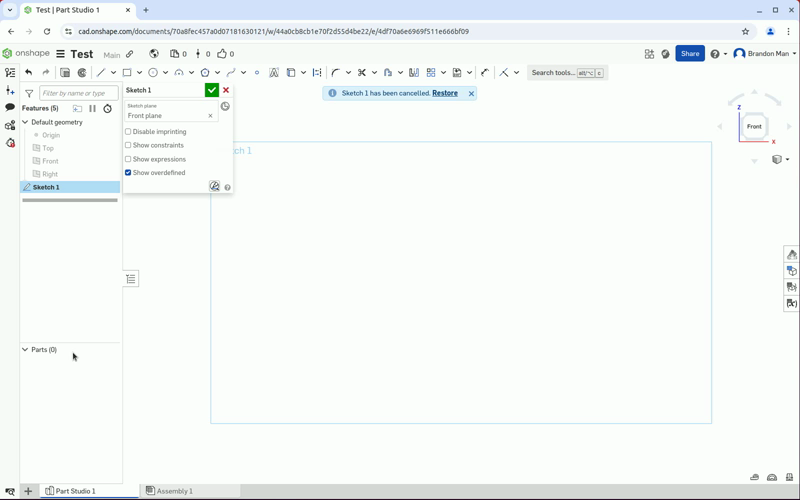
key(y)
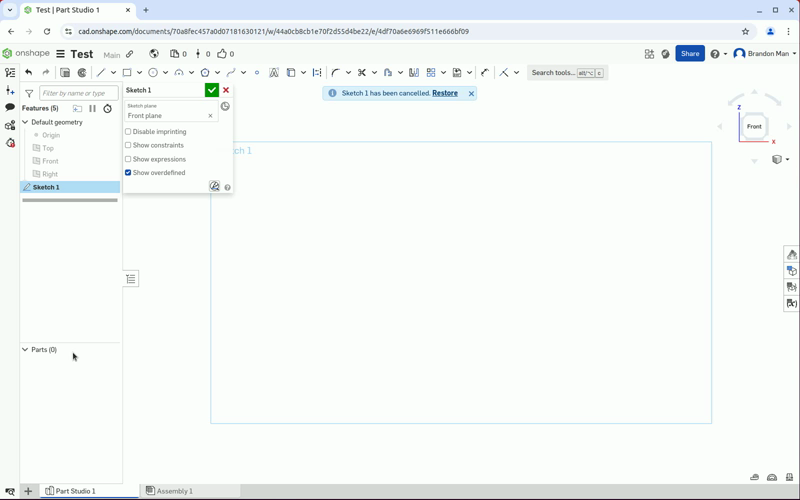
key(l)
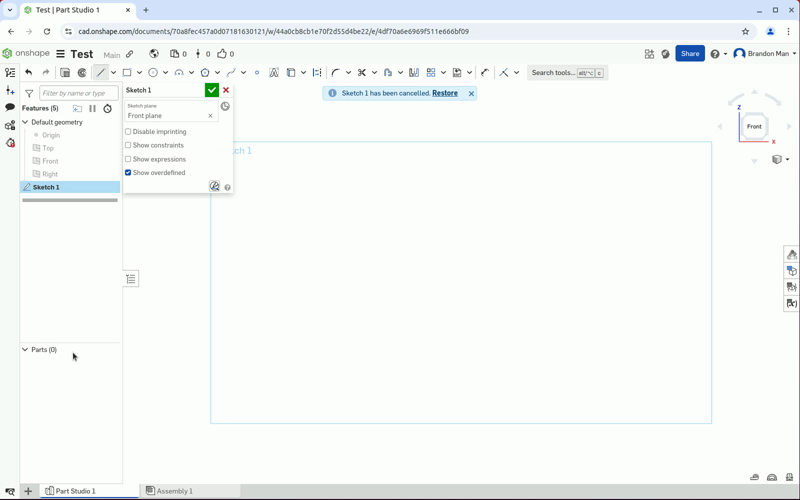
key_down(shift)
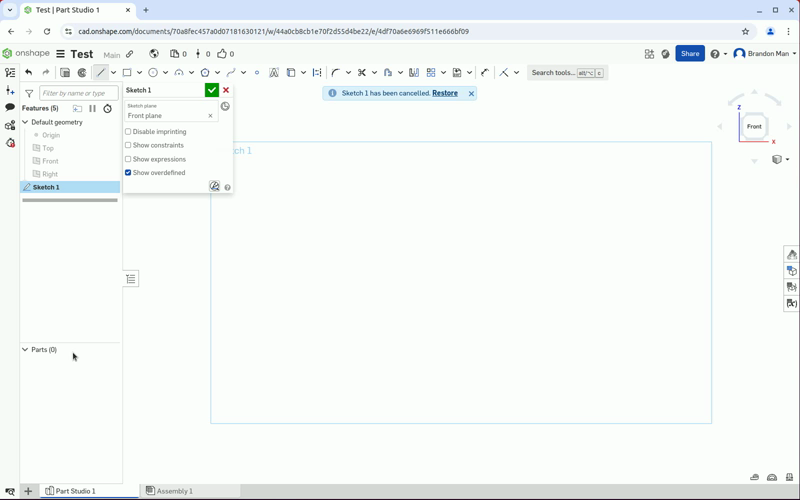
mouse_move(356, 234)
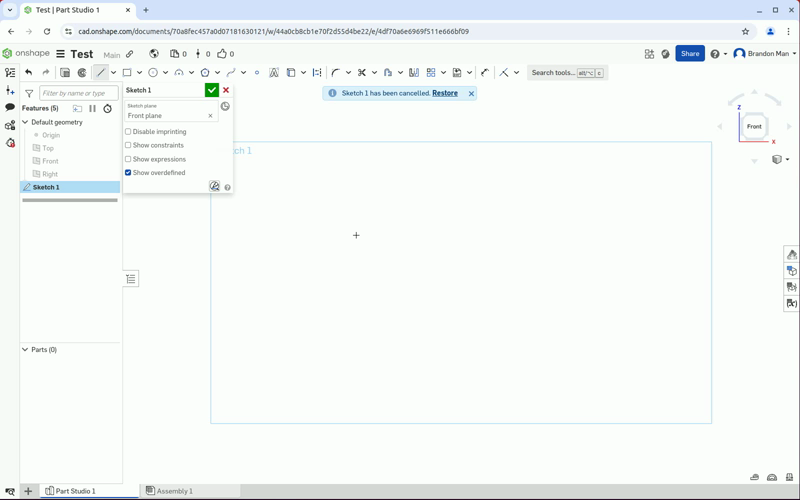
click(356, 234)
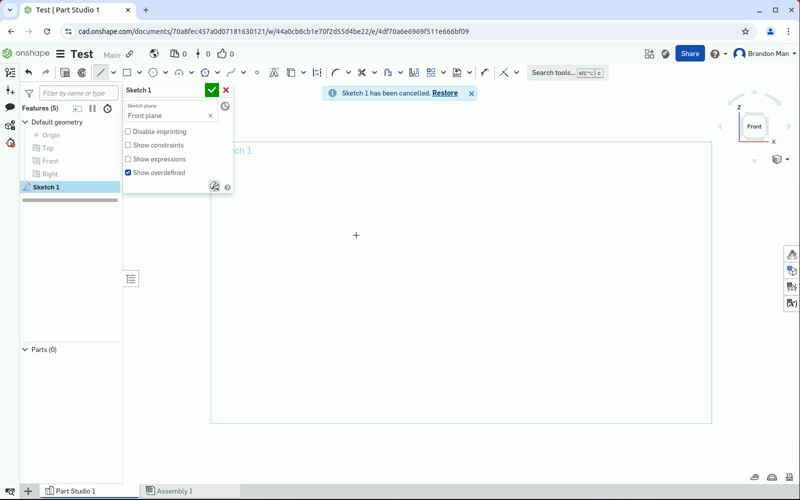
key_up(shift)
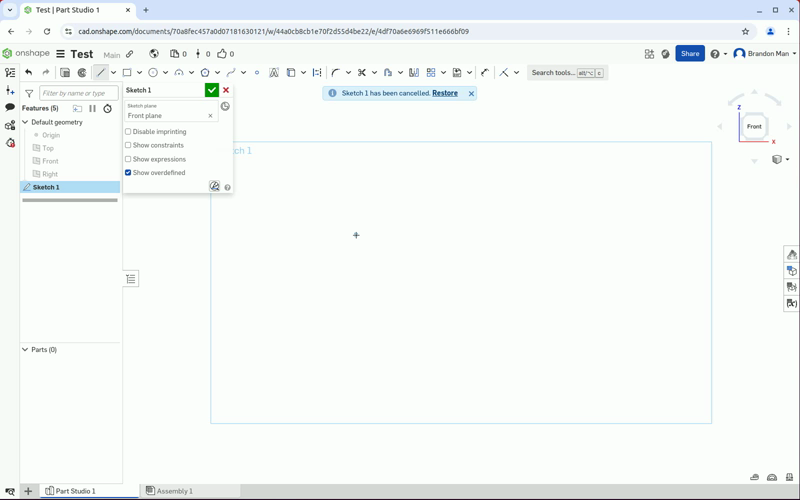
key_down(shift)
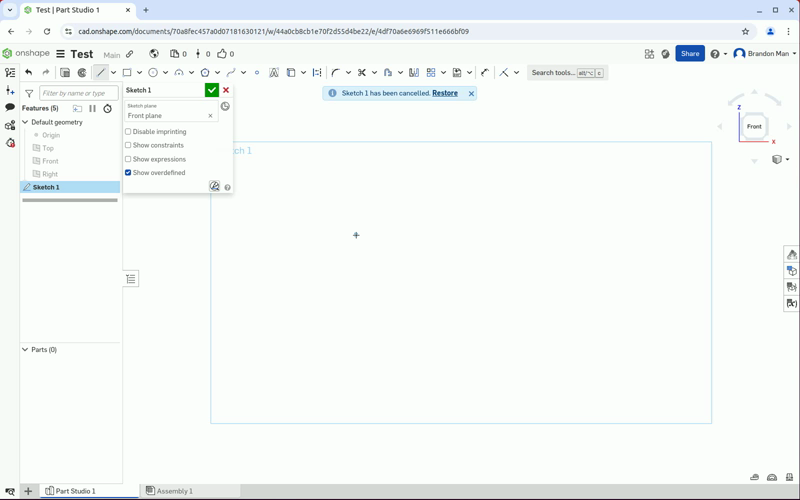
mouse_move(386, 234)
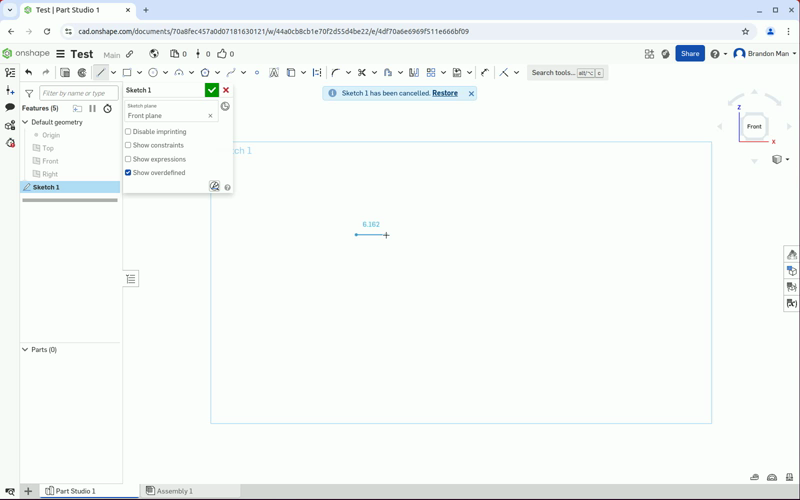
mouse_move(389, 234)
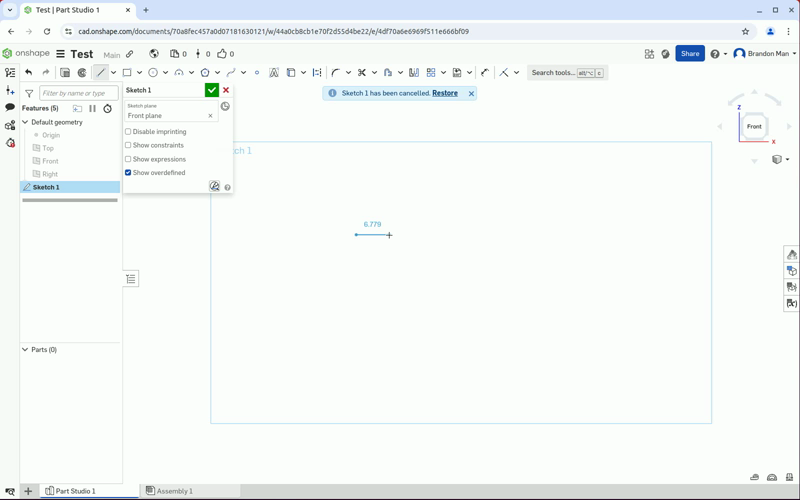
click(389, 234)
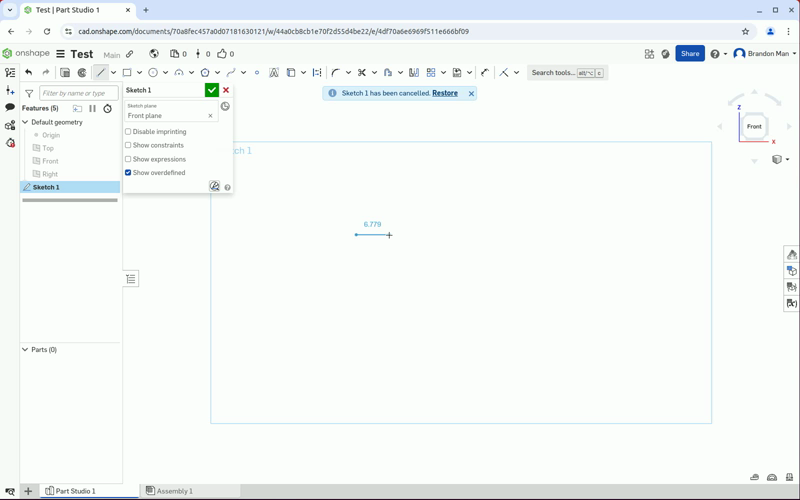
key_up(shift)
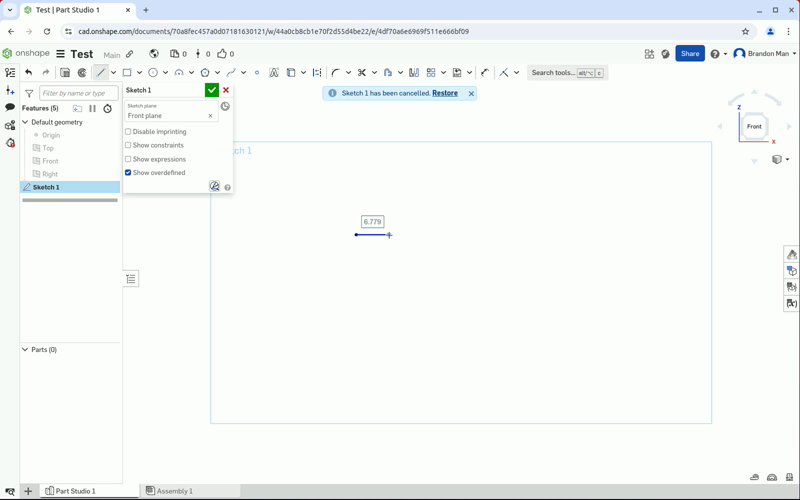
key_down(shift)
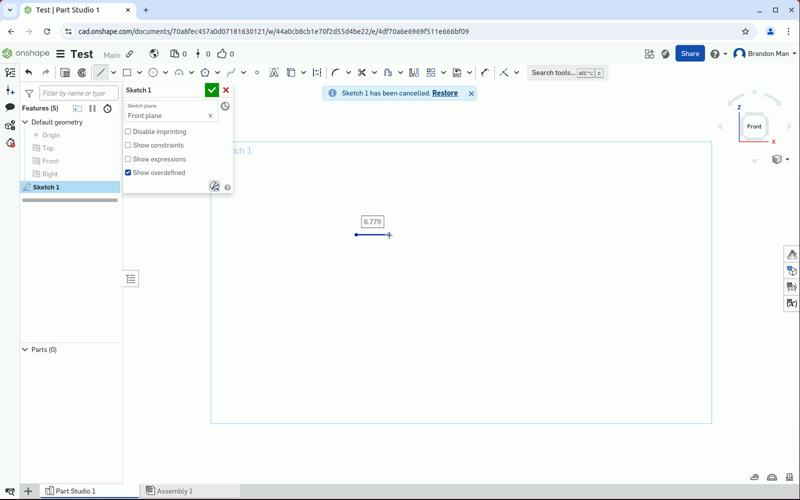
mouse_move(419, 234)
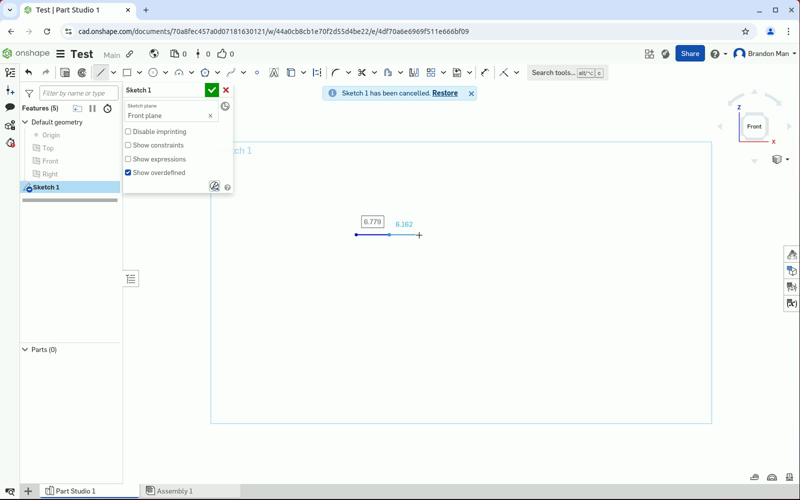
mouse_move(389, 282)
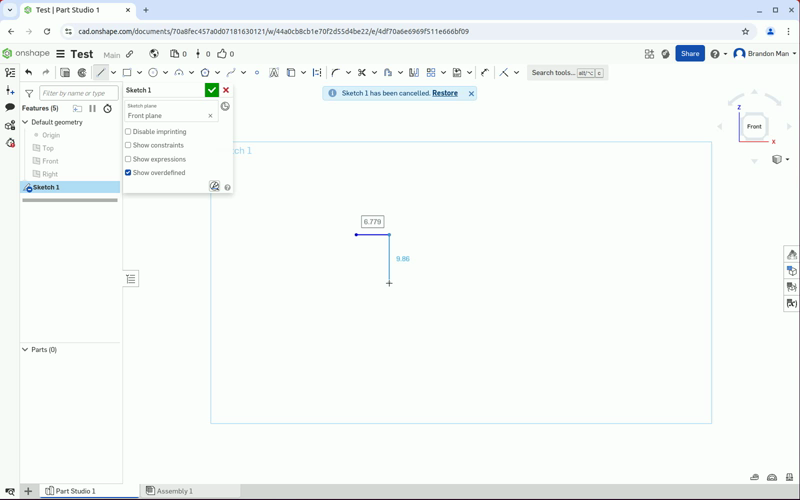
click(389, 282)
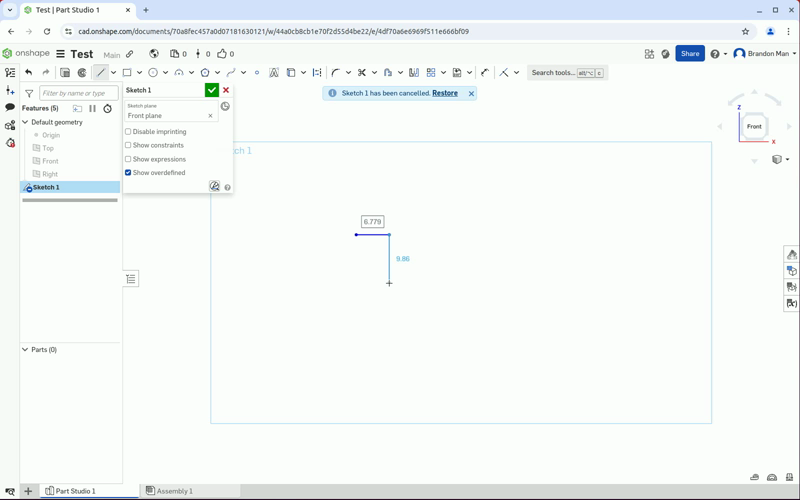
key_up(shift)
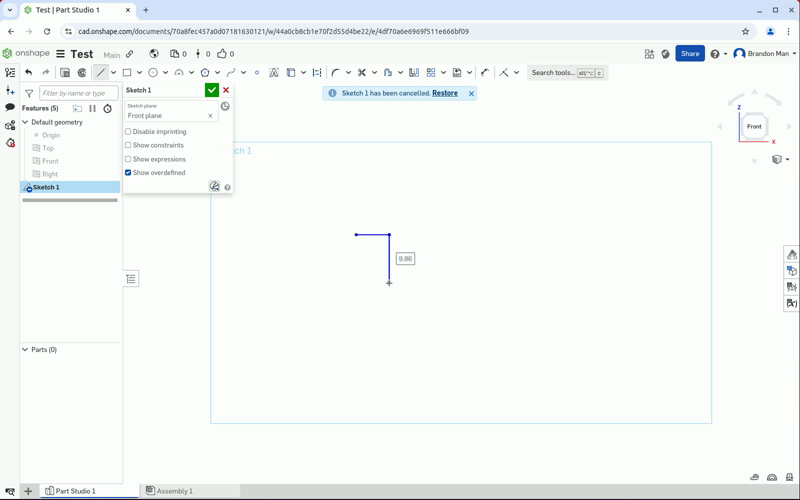
key_down(shift)
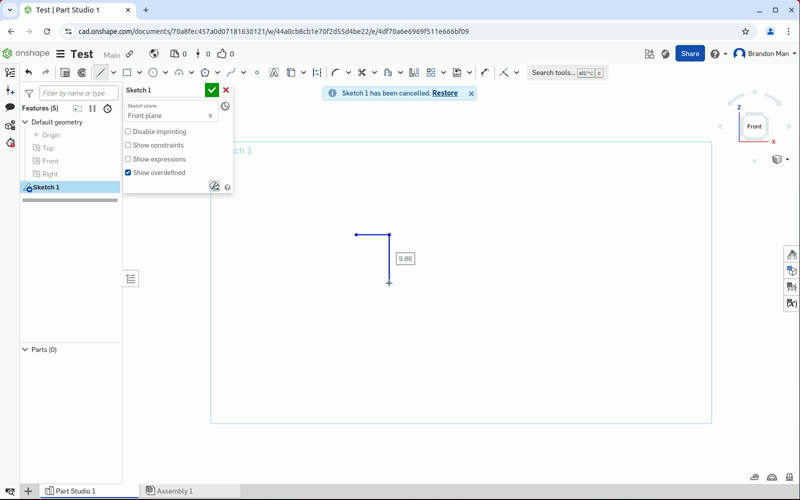
mouse_move(419, 282)
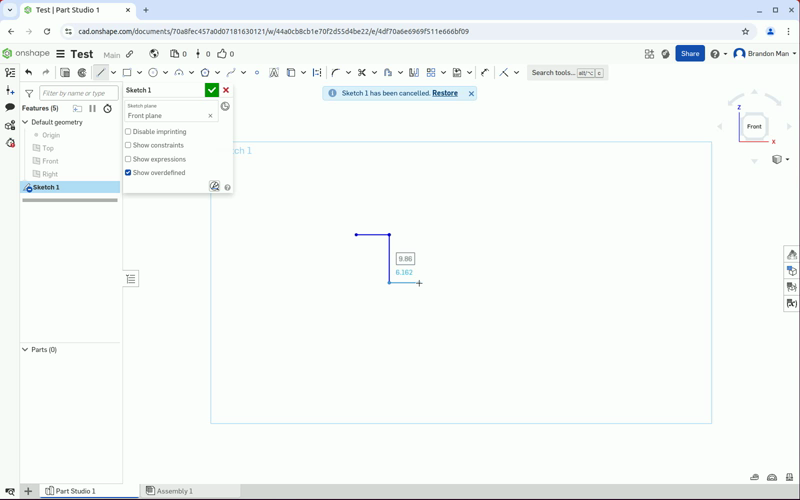
mouse_move(389, 311)
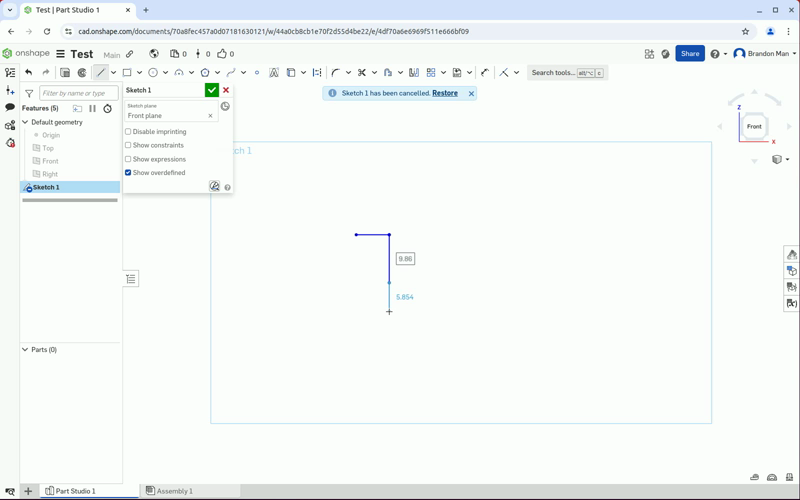
click(389, 311)
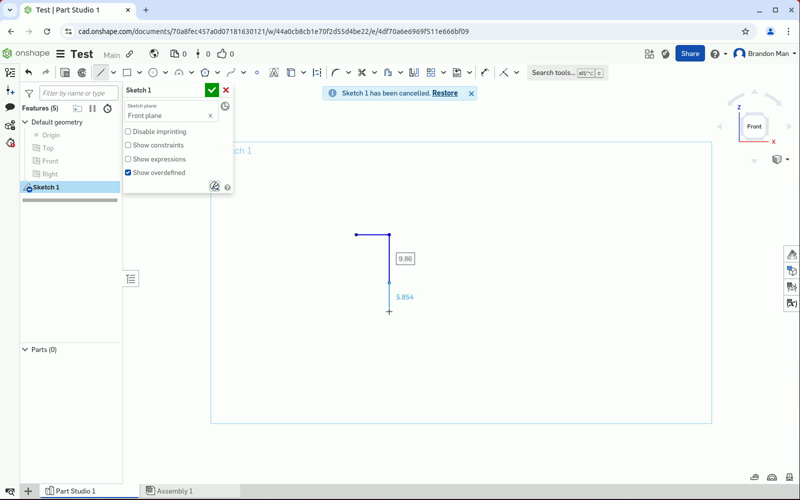
key_up(shift)
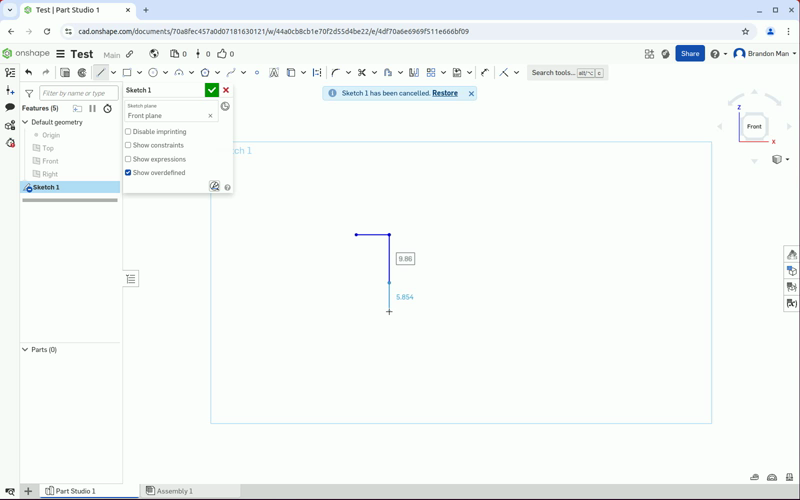
key_down(shift)
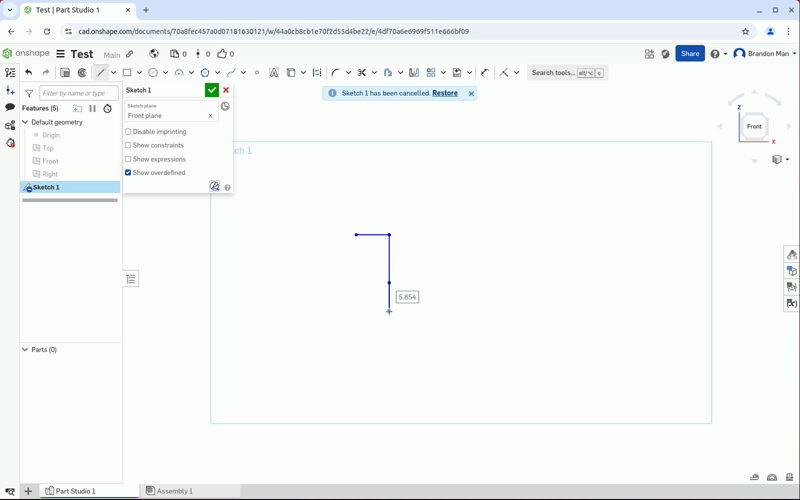
mouse_move(483, 311)
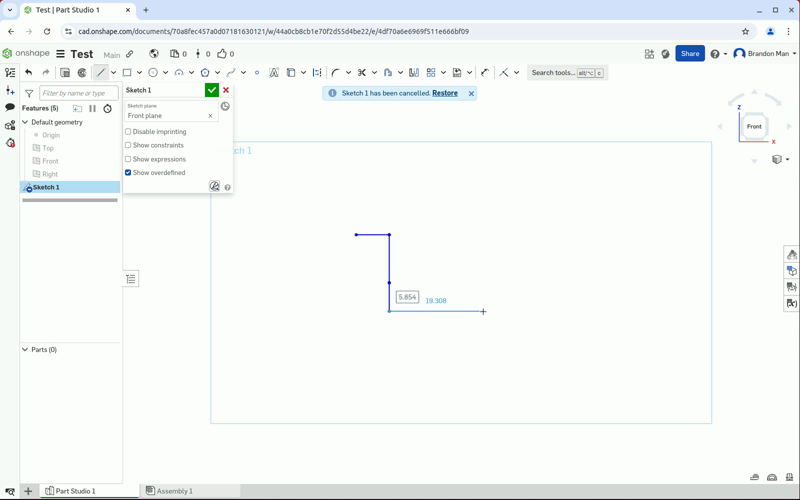
click(483, 311)
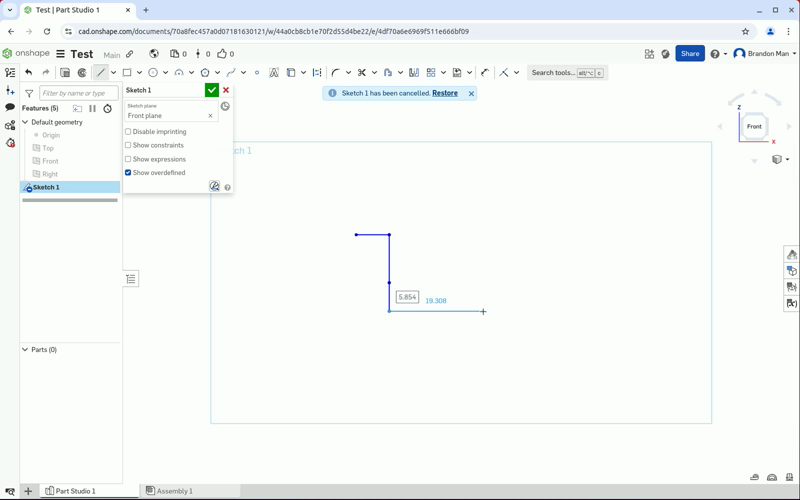
key_up(shift)
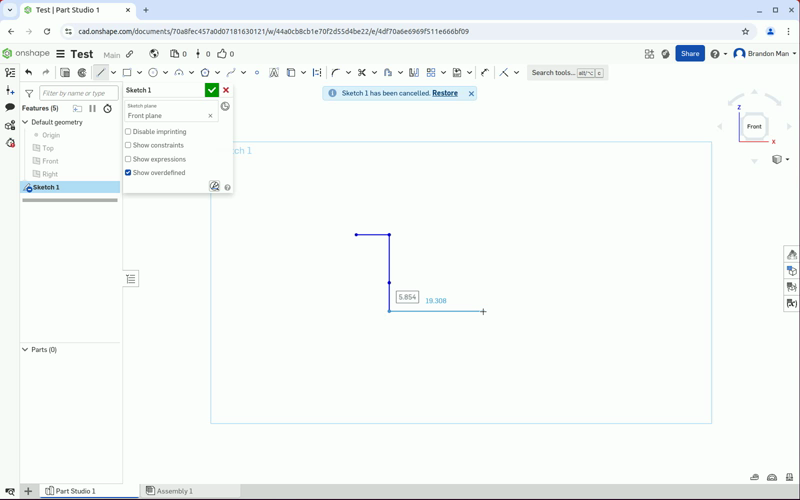
key_down(shift)
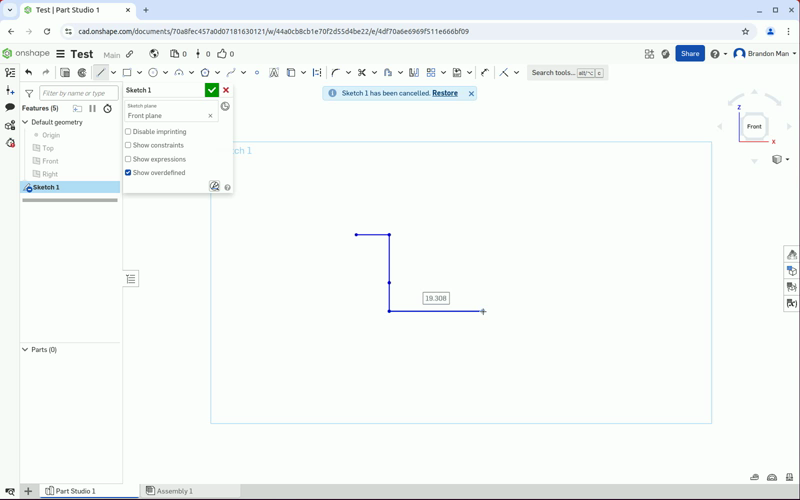
mouse_move(513, 311)
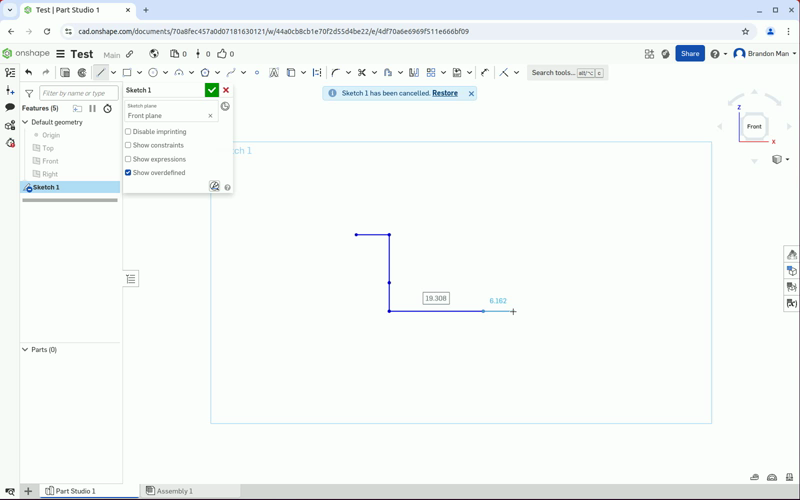
mouse_move(483, 326)
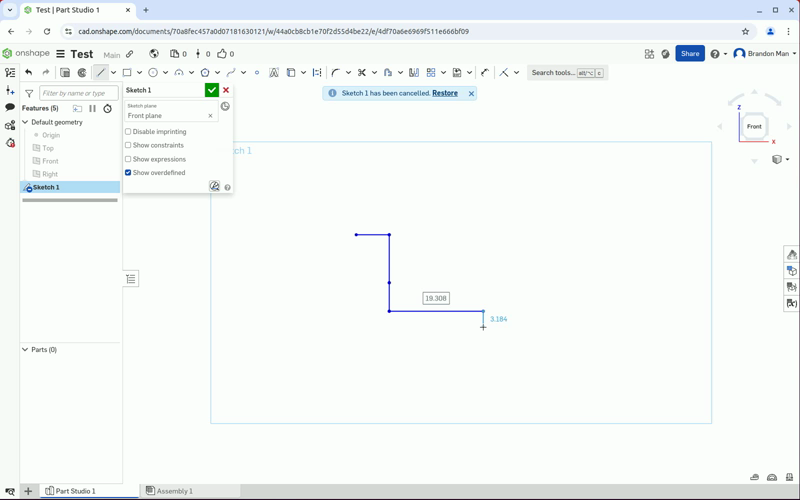
click(483, 326)
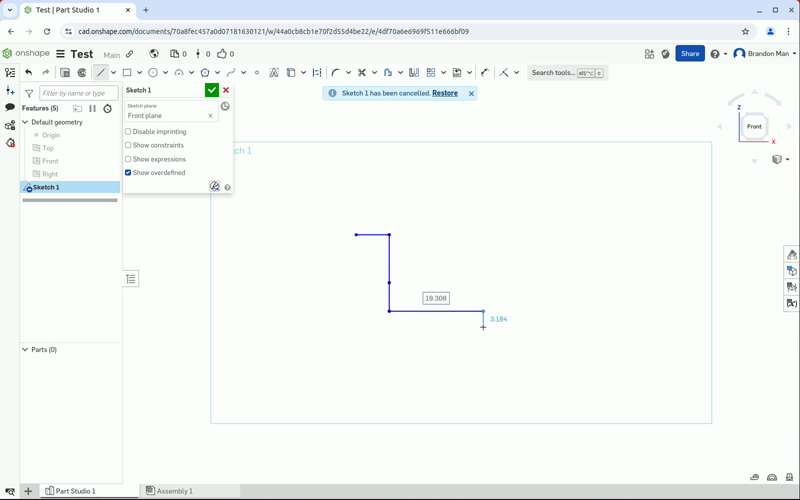
key_up(shift)
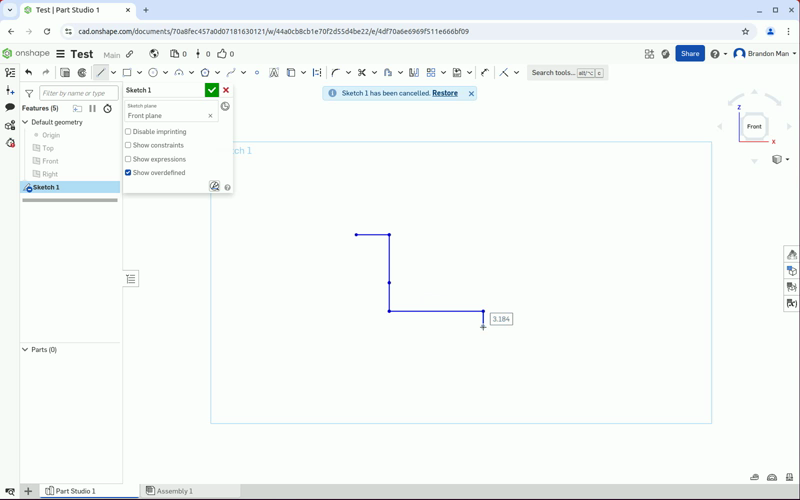
key_down(shift)
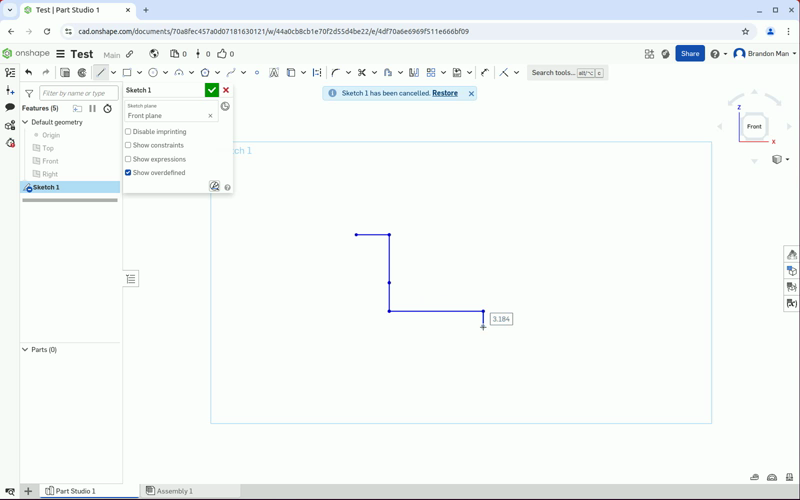
mouse_move(389, 326)
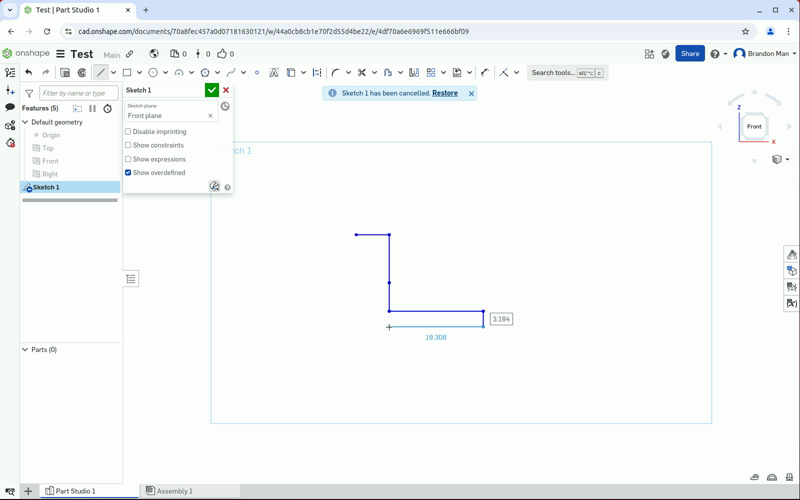
click(389, 326)
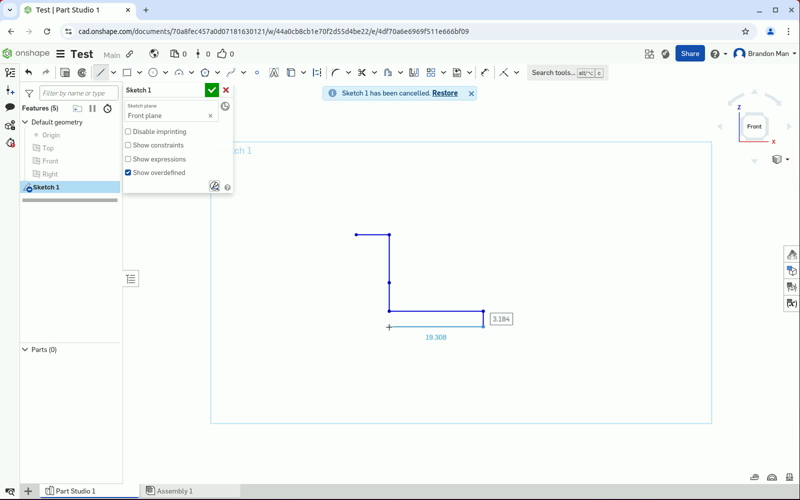
key_up(shift)
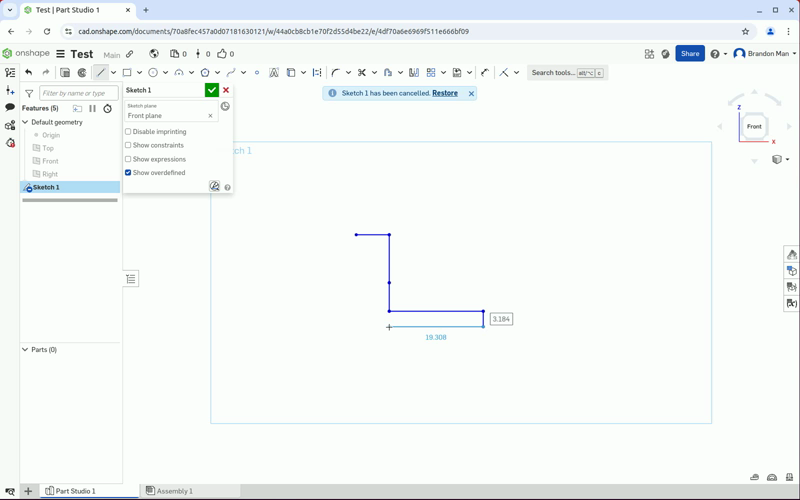
key_down(shift)
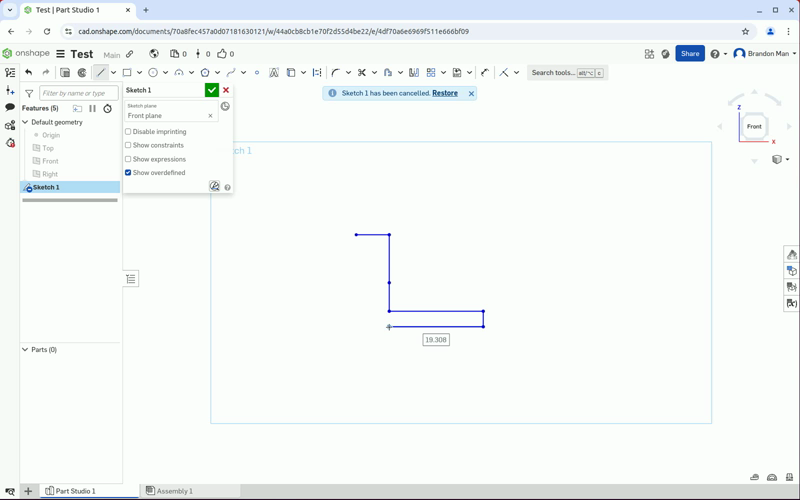
mouse_move(419, 326)
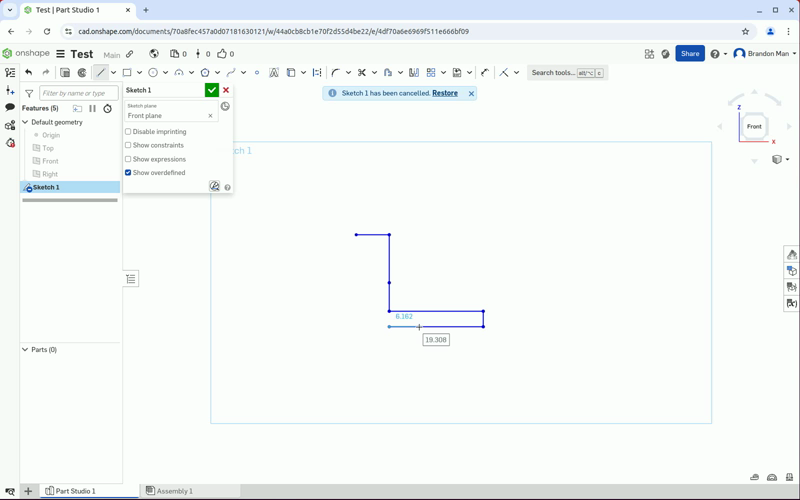
mouse_move(389, 346)
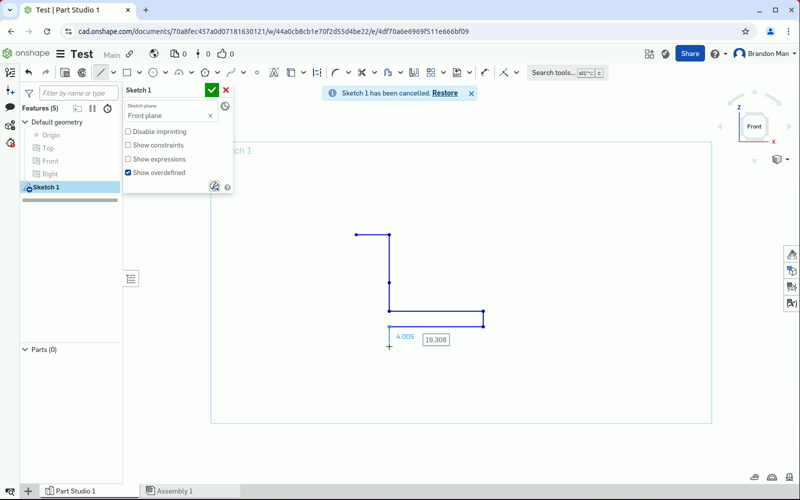
click(389, 346)
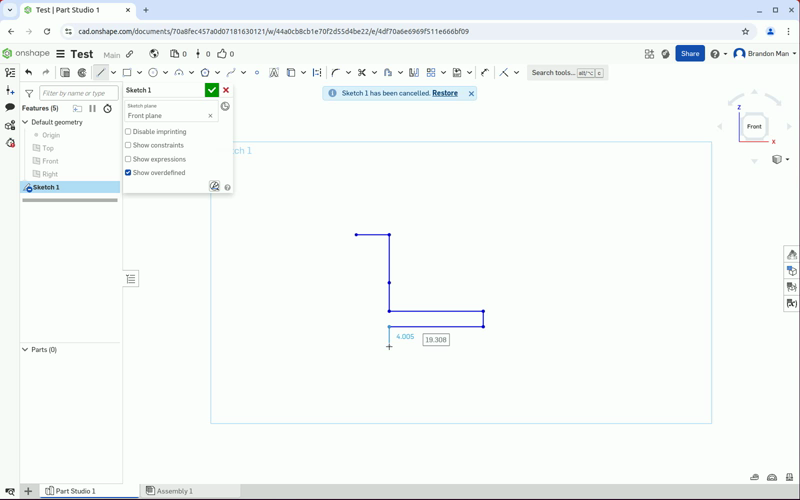
key_up(shift)
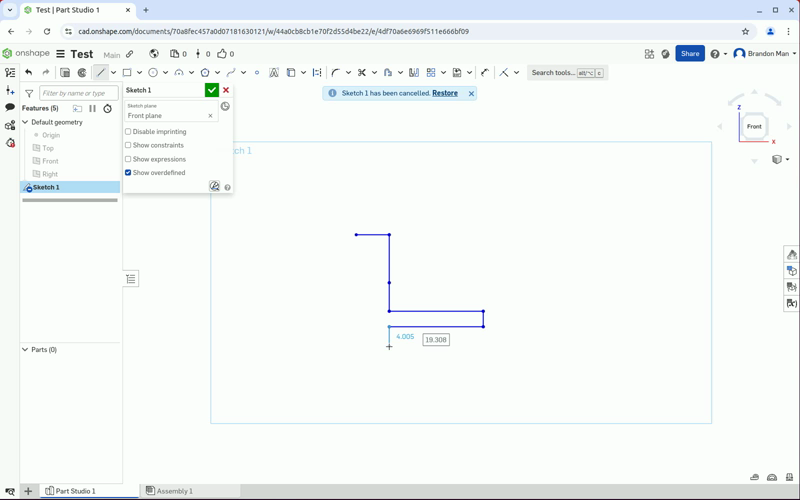
key_down(shift)
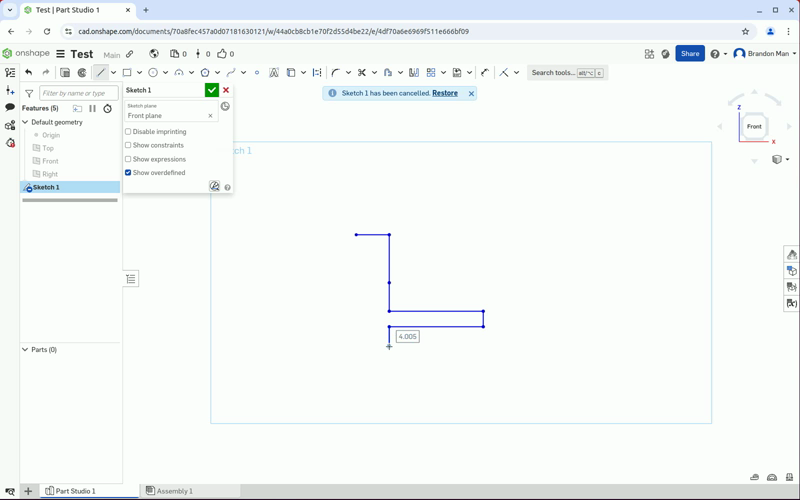
mouse_move(564, 346)
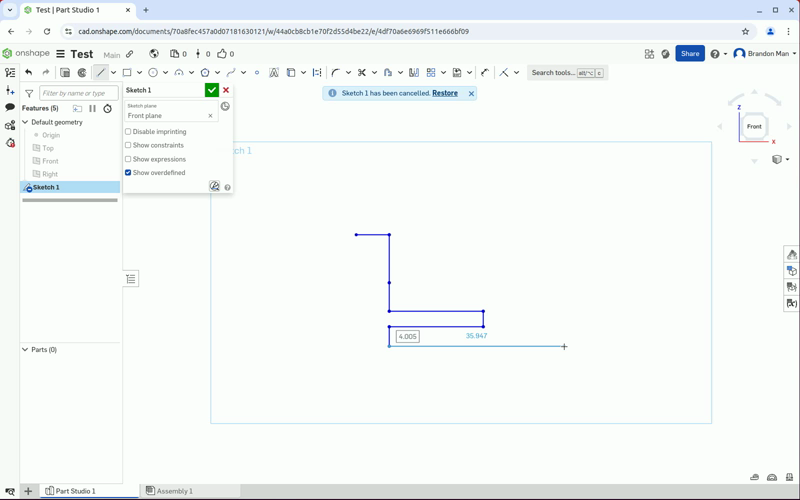
click(564, 346)
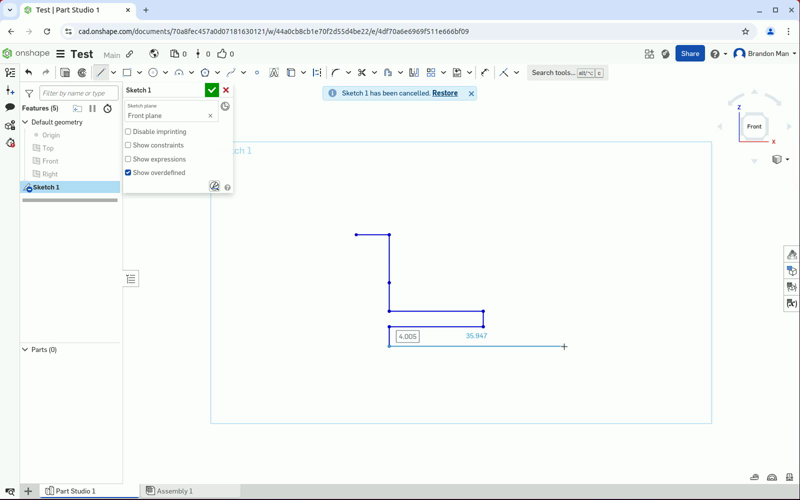
key_up(shift)
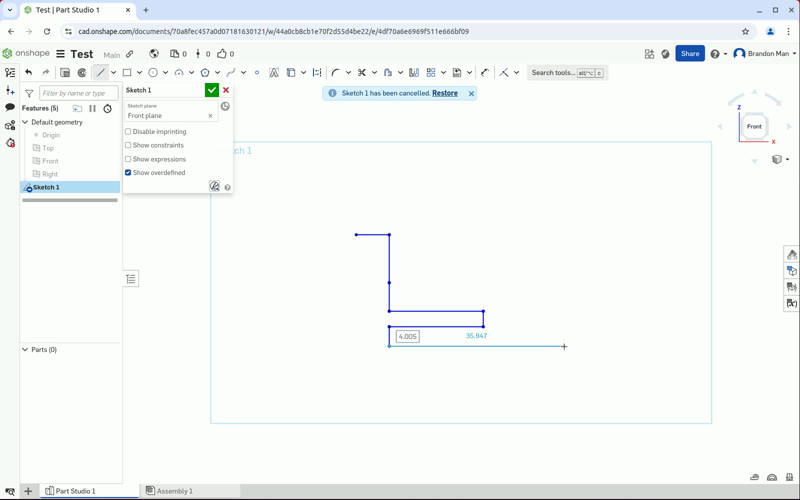
key_down(shift)
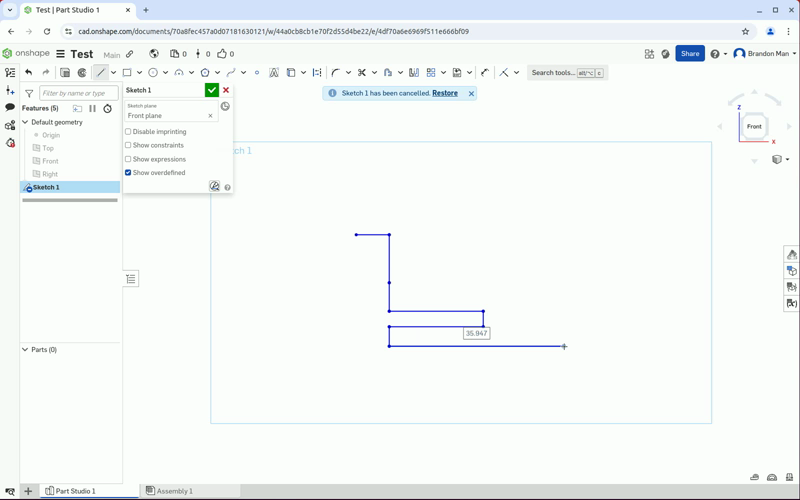
mouse_move(564, 282)
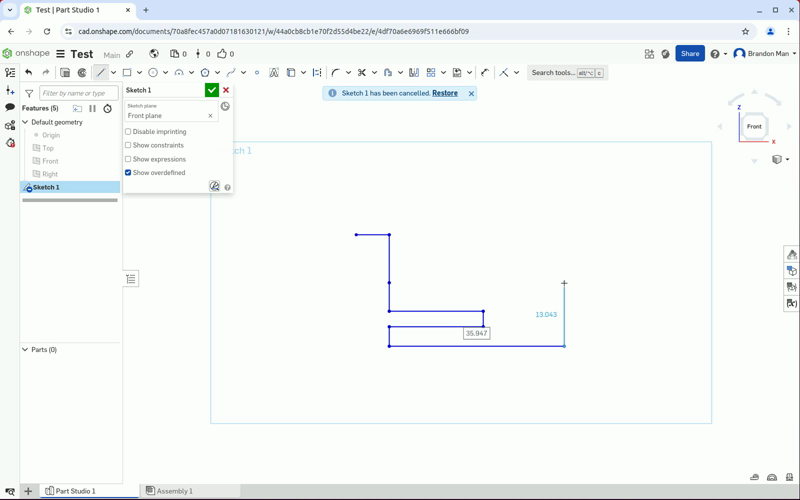
click(564, 282)
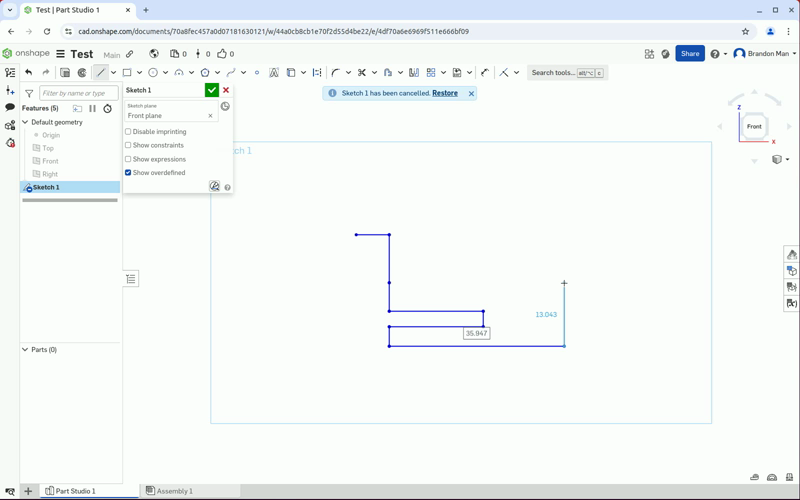
key_up(shift)
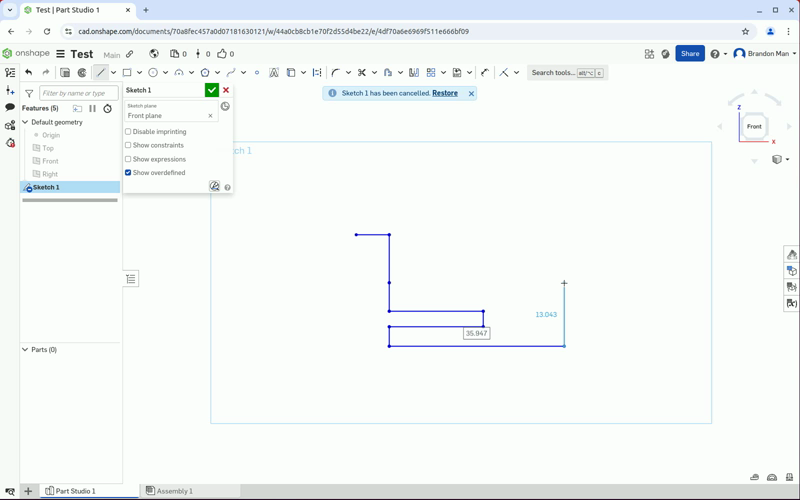
key_down(shift)
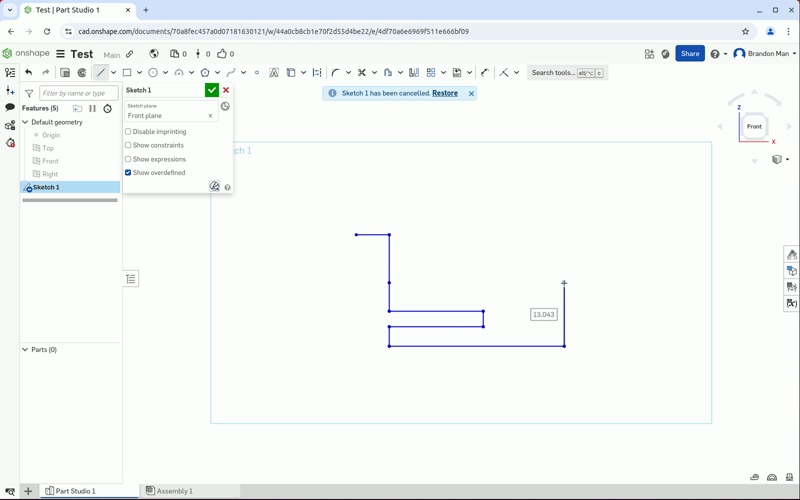
mouse_move(437, 219)
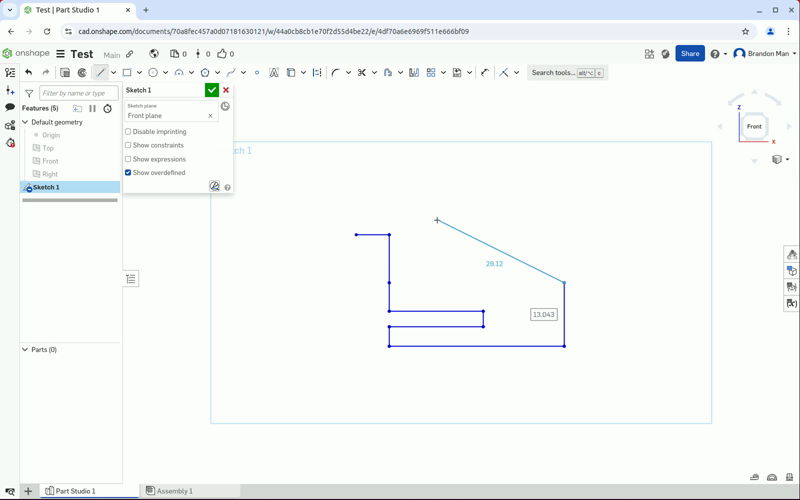
click(437, 219)
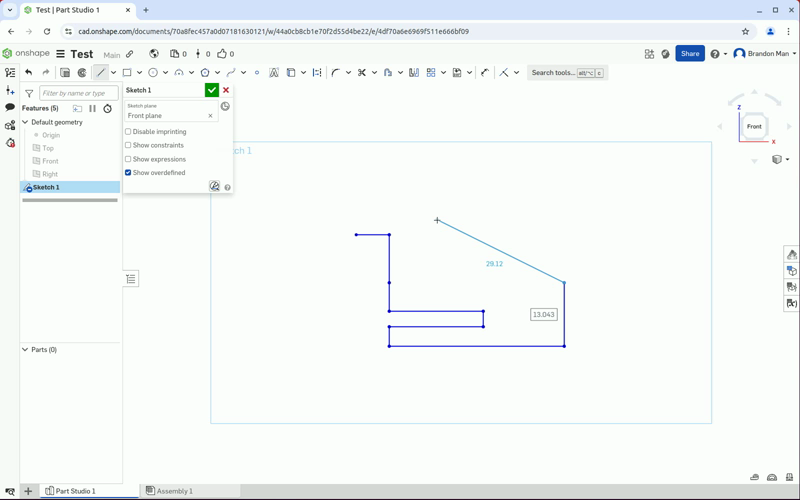
key_up(shift)
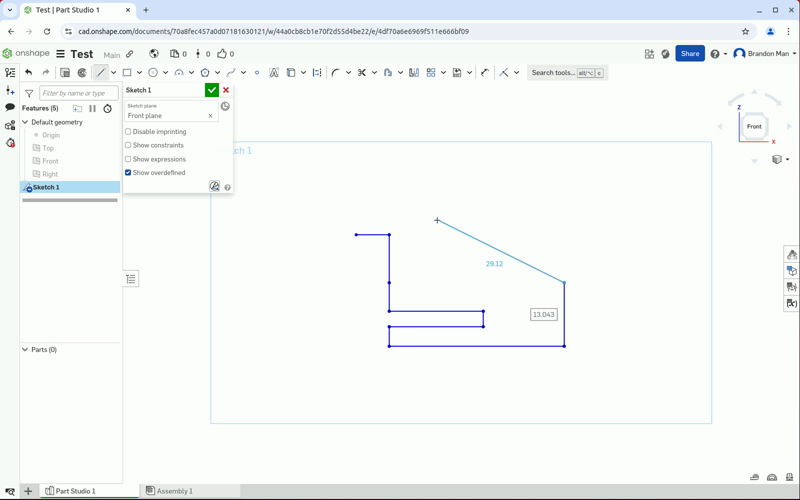
key_down(shift)
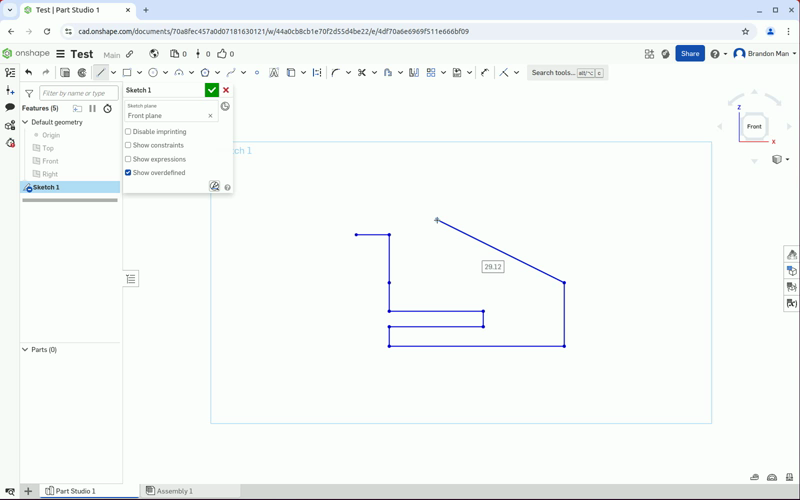
mouse_move(356, 219)
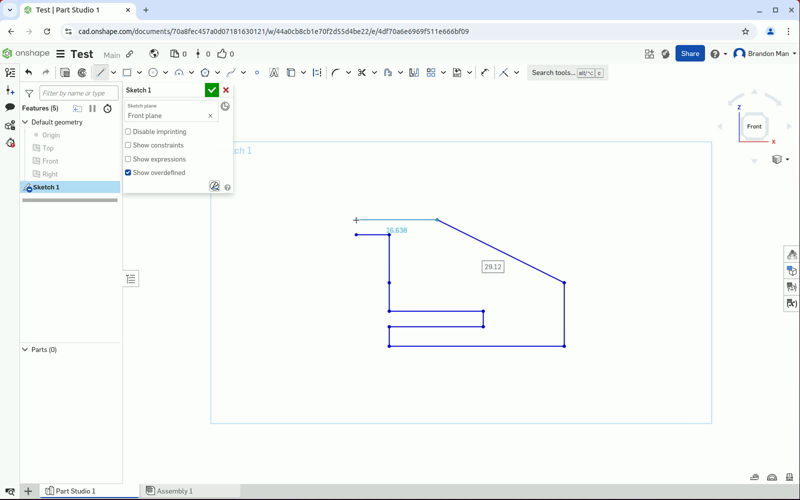
click(356, 219)
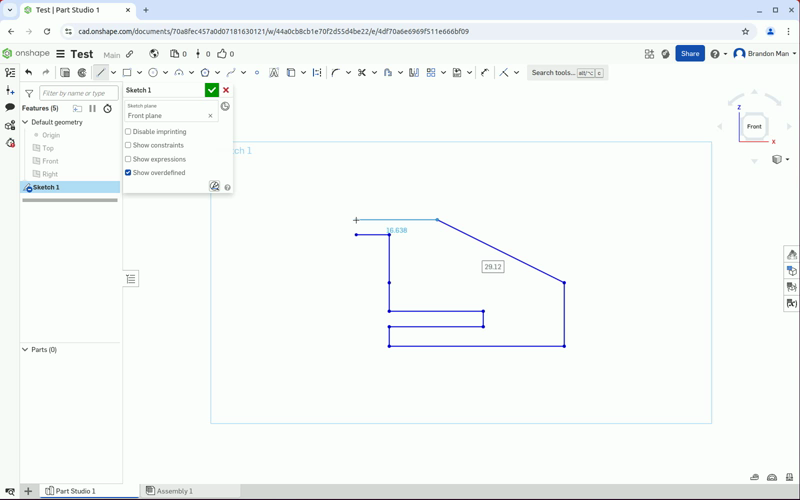
key_up(shift)
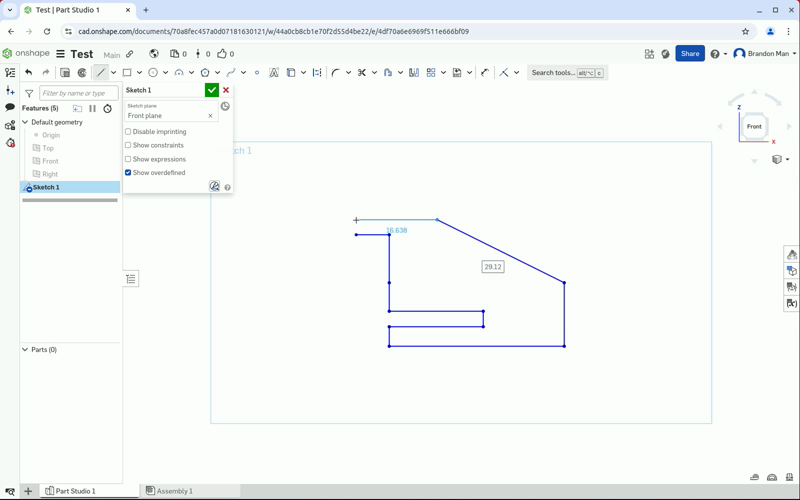
mouse_move(386, 219)
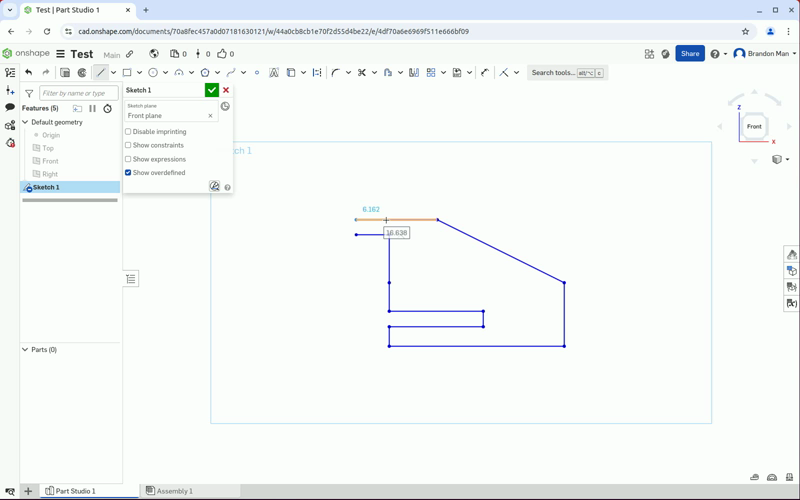
key_down(shift)
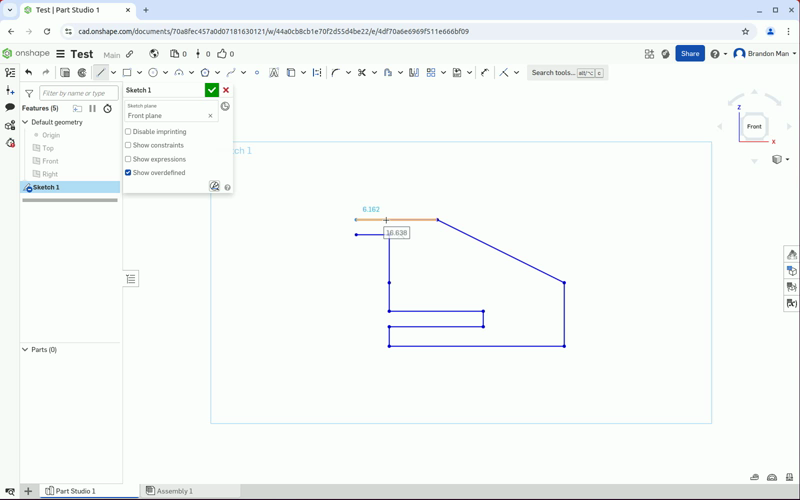
mouse_move(356, 234)
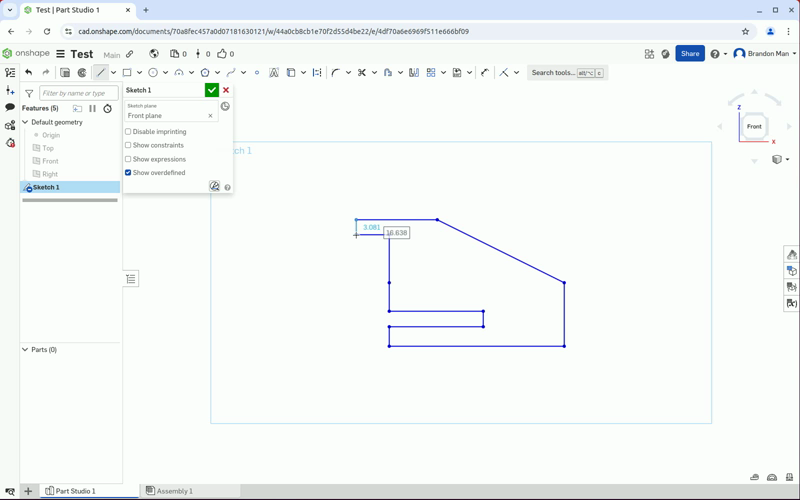
key_up(shift)
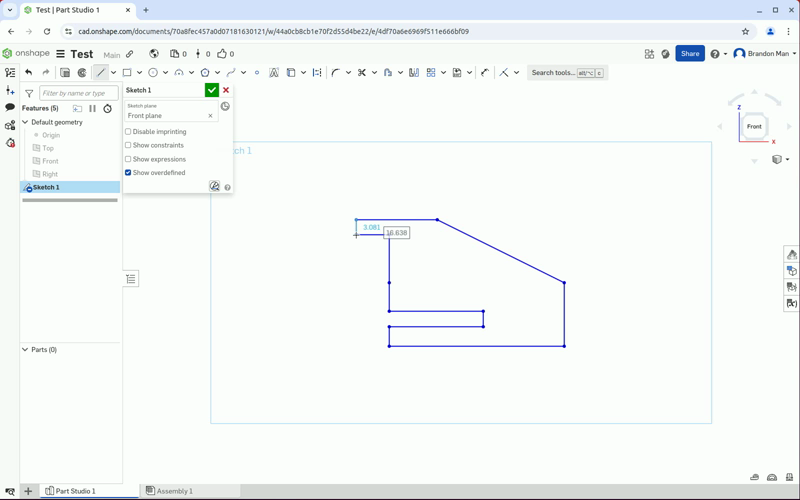
click(356, 234)
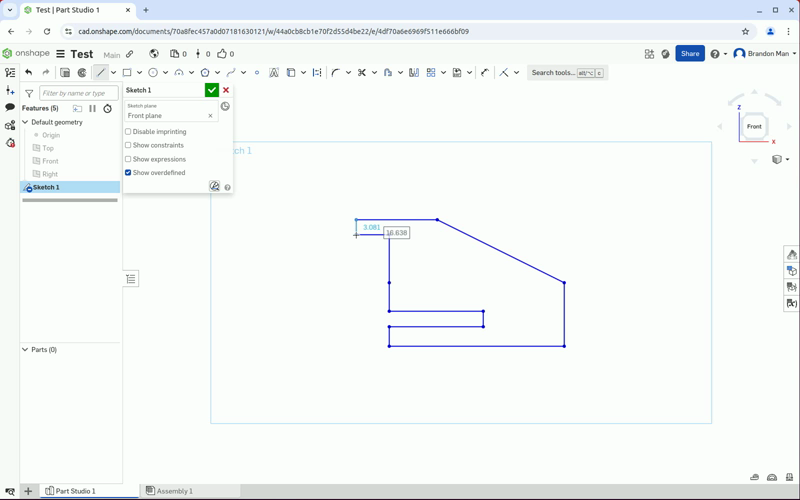
key(esc)
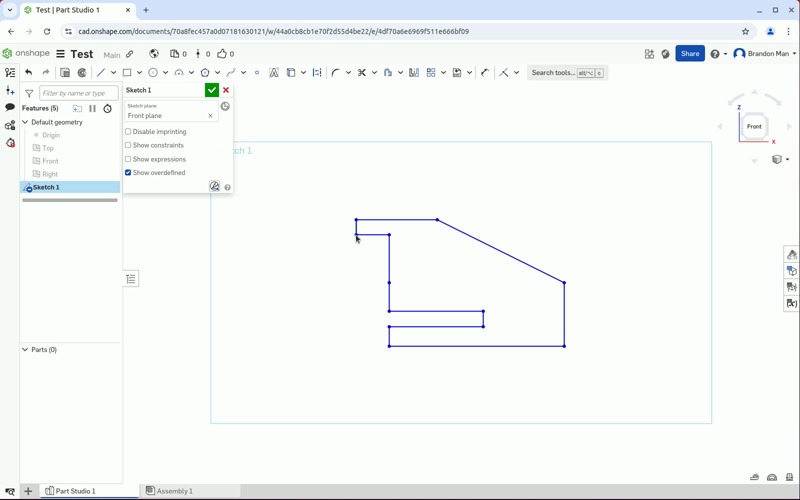
mouse_move(454, 259)
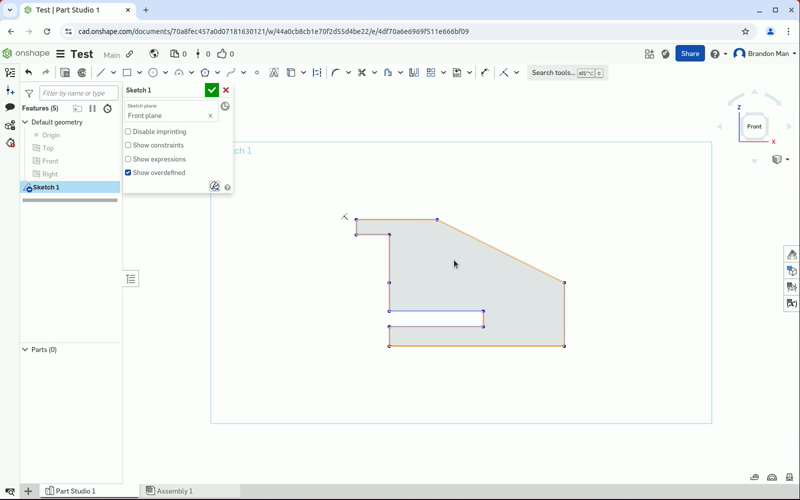
click(454, 259)
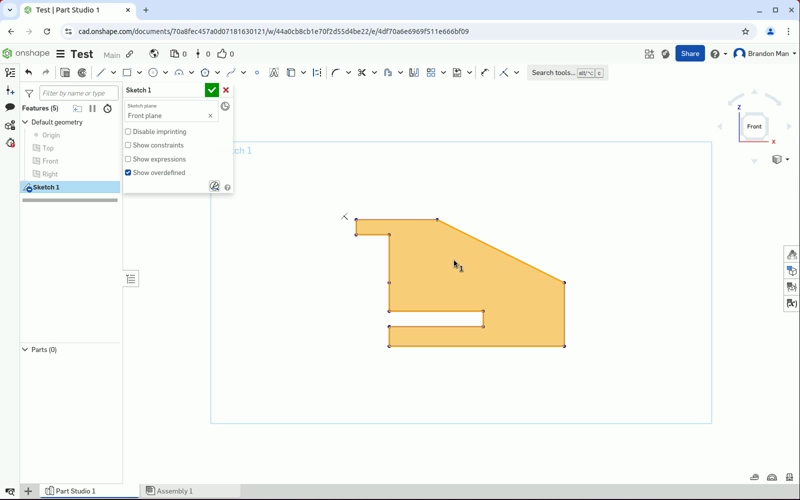
mouse_move(73, 352)
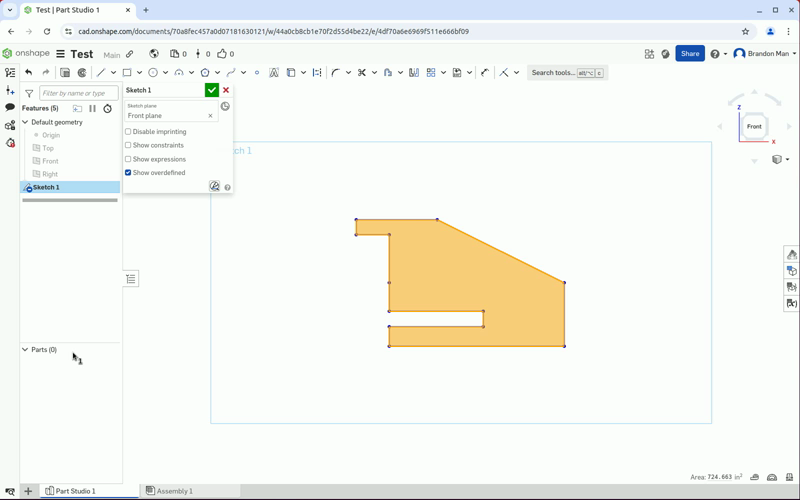
key(shift+y)
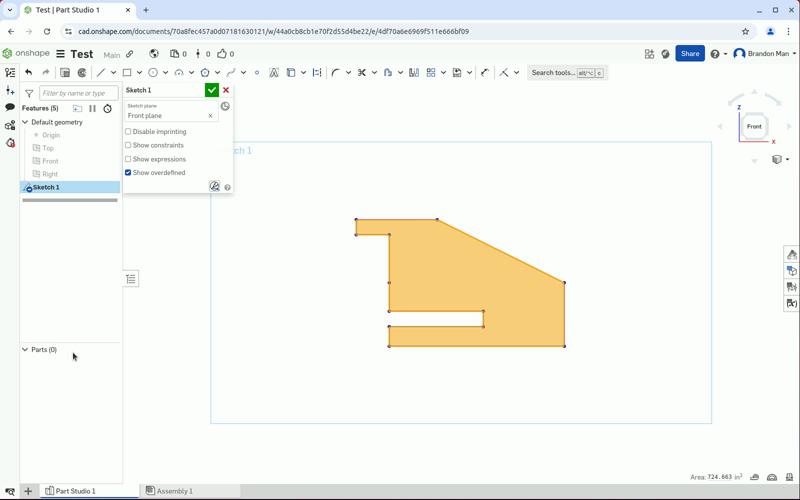
key(shift+e)
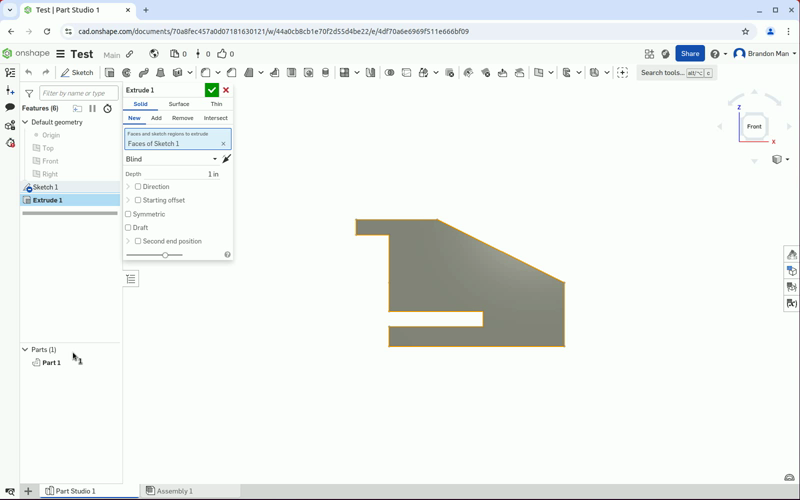
mouse_move(143, 106)
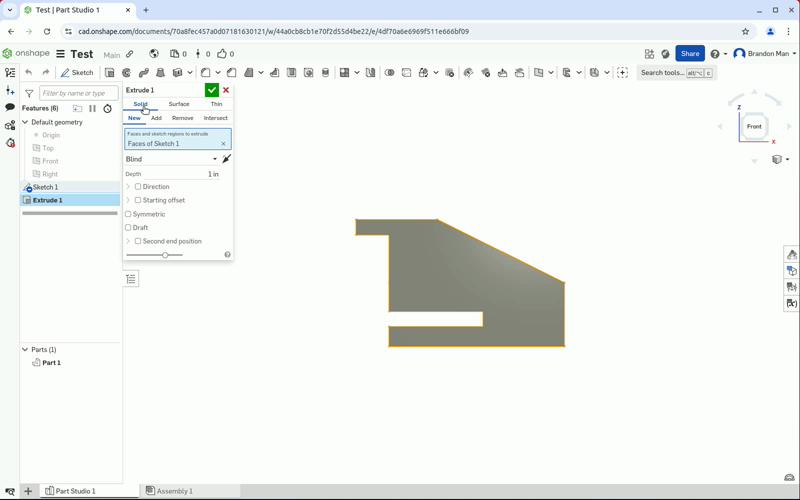
click(143, 106)
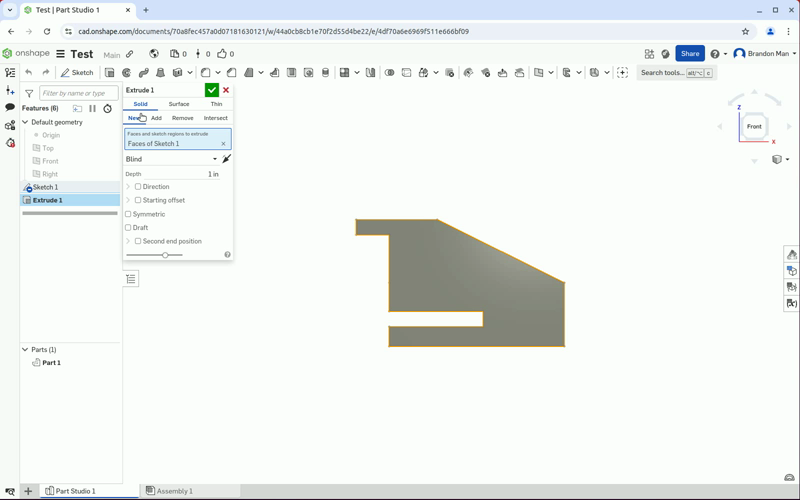
mouse_move(137, 120)
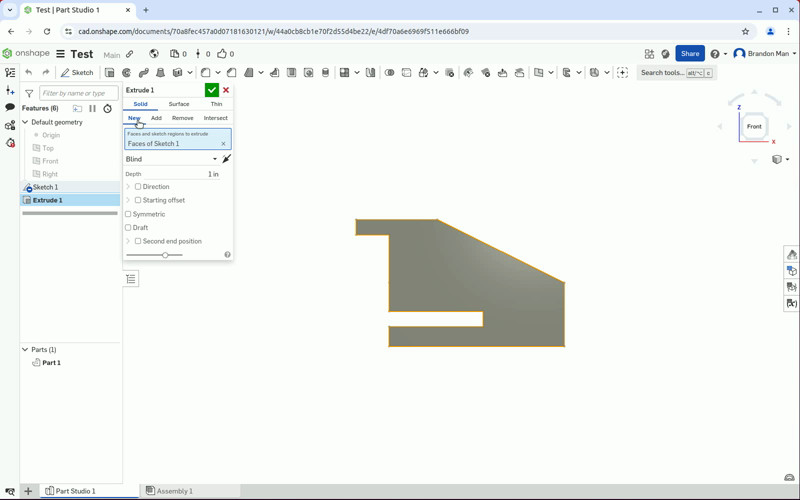
click(137, 120)
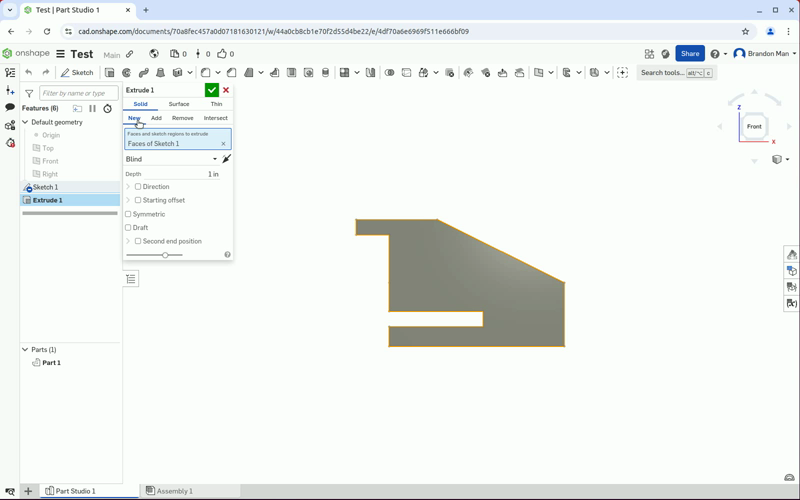
key(tab, 4)
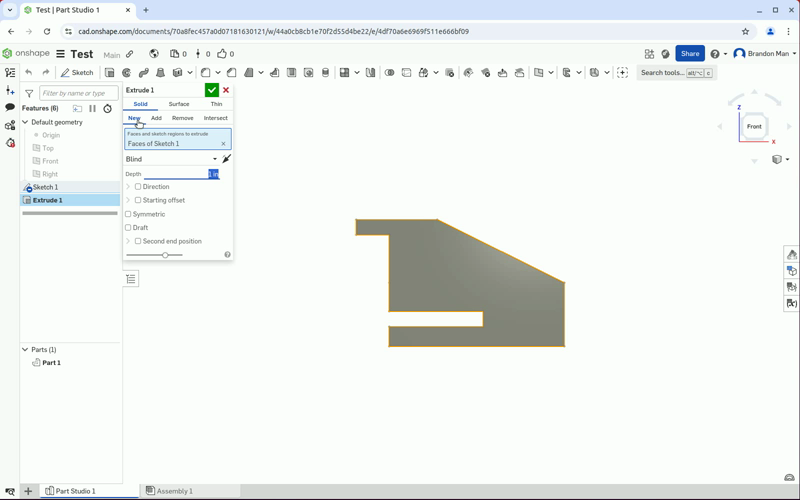
text(6.499)
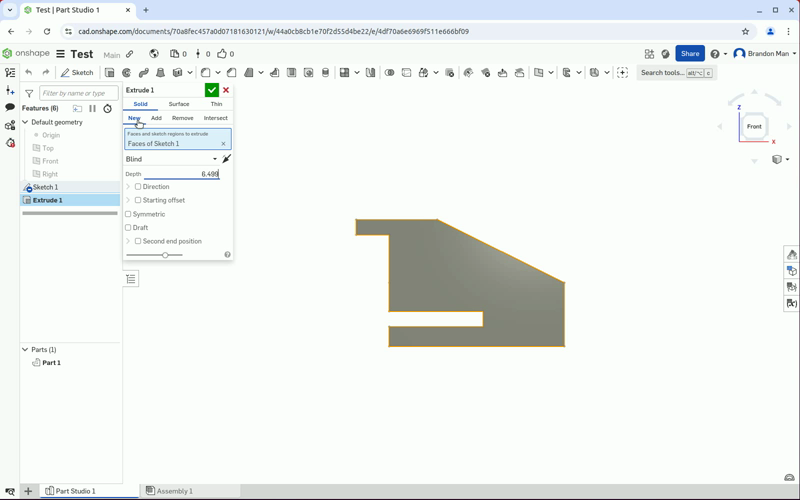
key(enter)
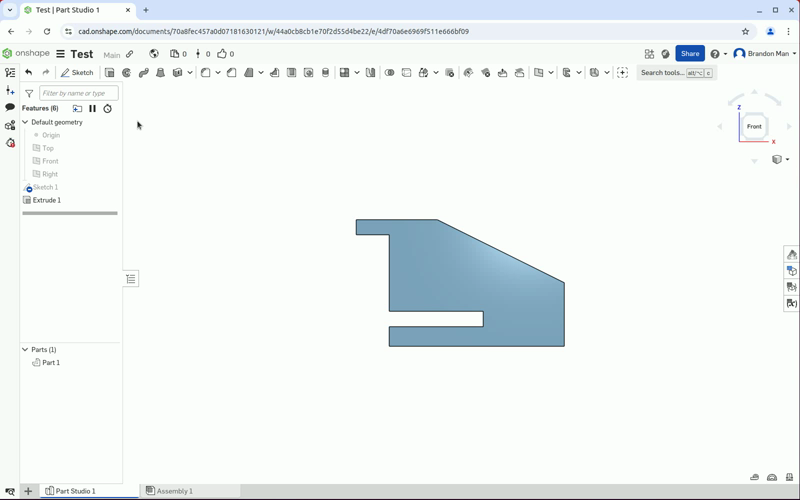
key(shift+h)
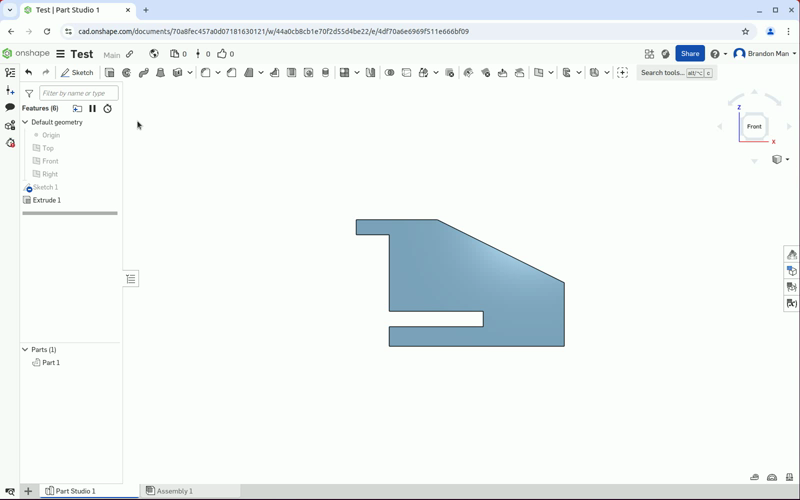
key(shift+h)
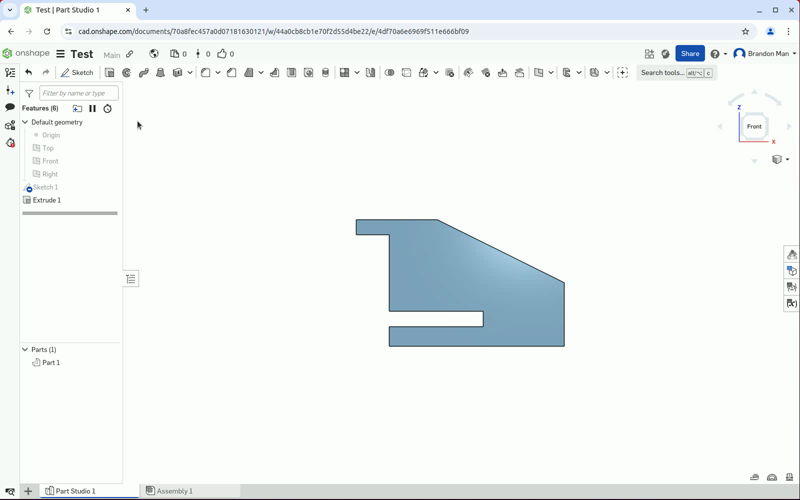
mouse_move(73, 189)
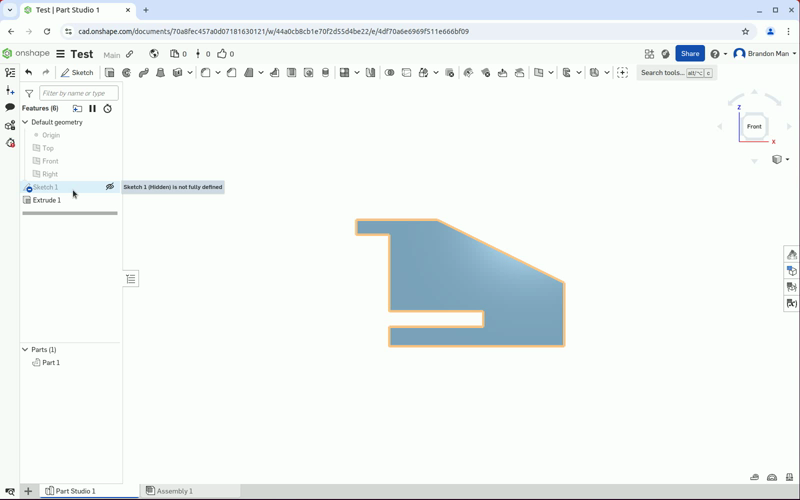
click(73, 189)
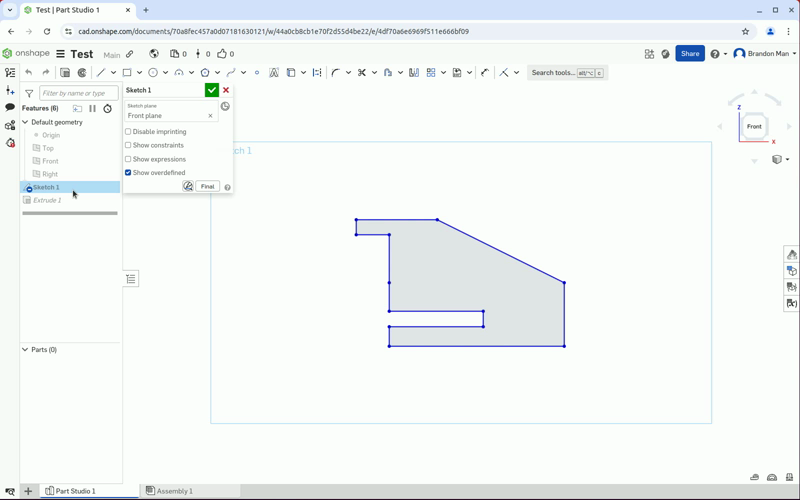
mouse_move(229, 92)
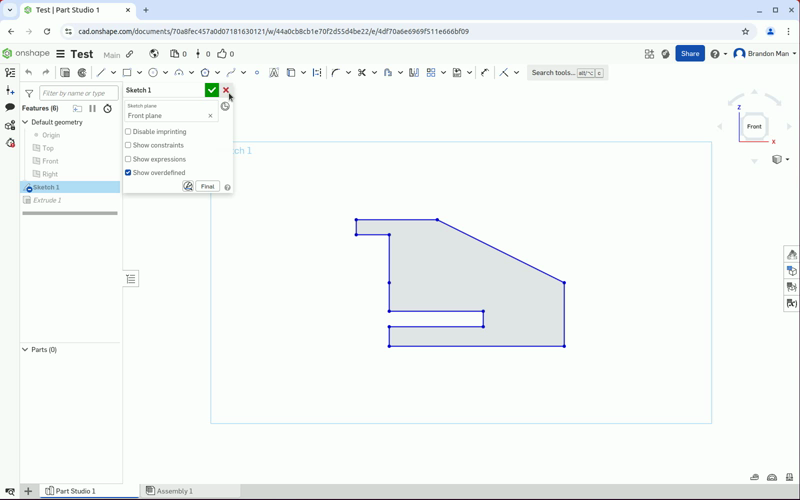
click(229, 92)
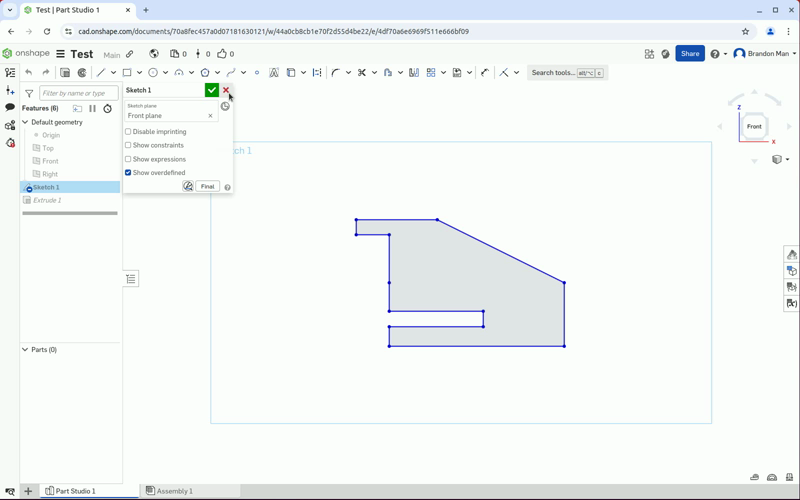
key(shift+s)
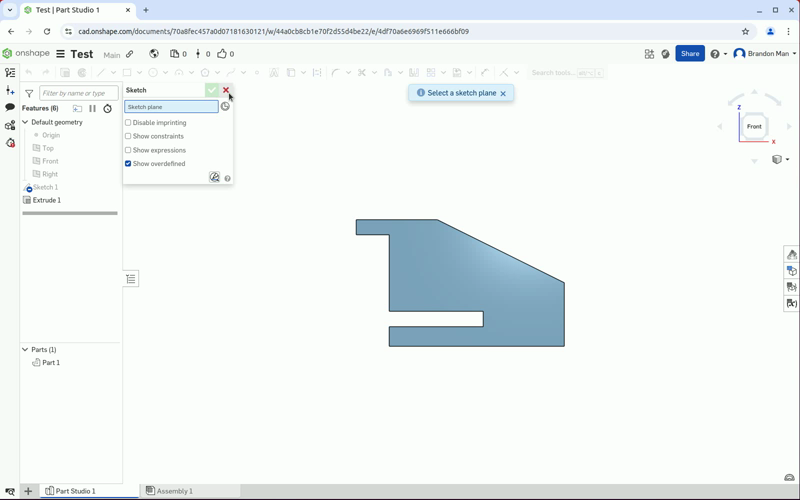
mouse_move(73, 163)
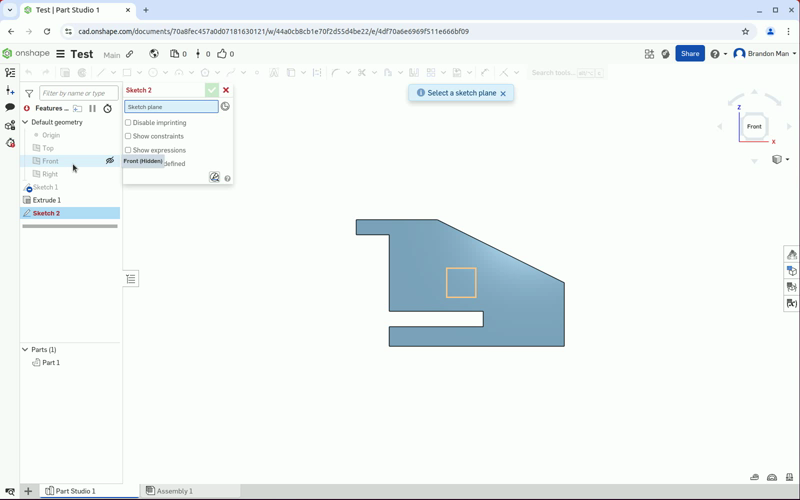
click(73, 163)
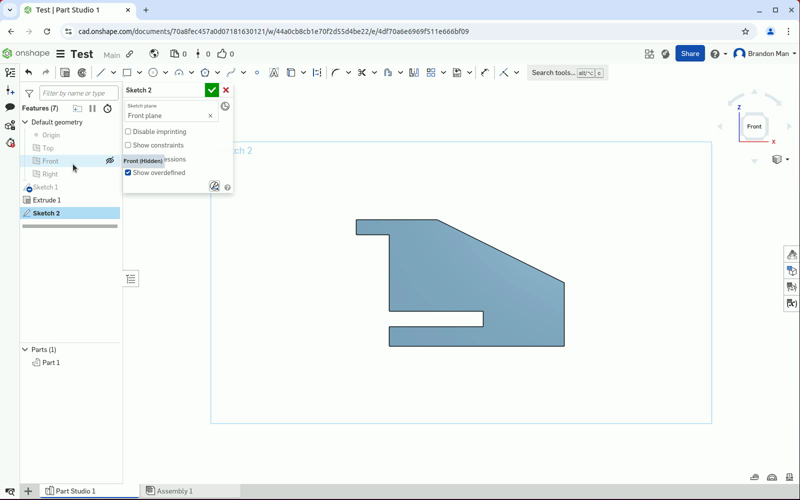
mouse_move(73, 352)
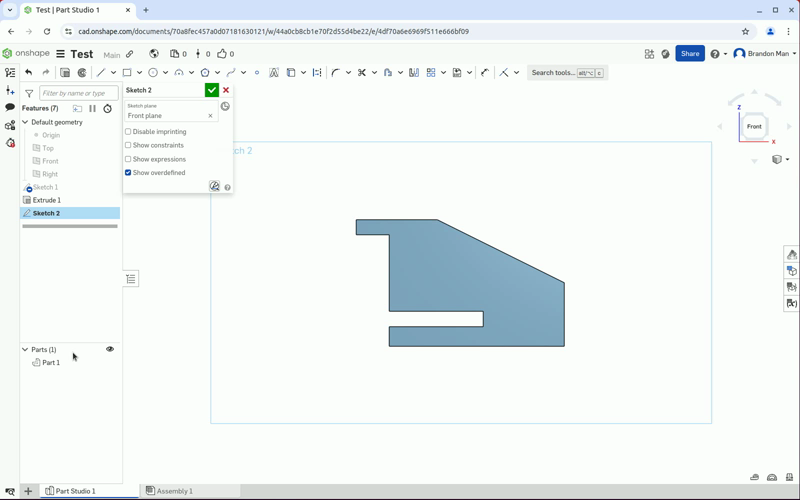
key(y)
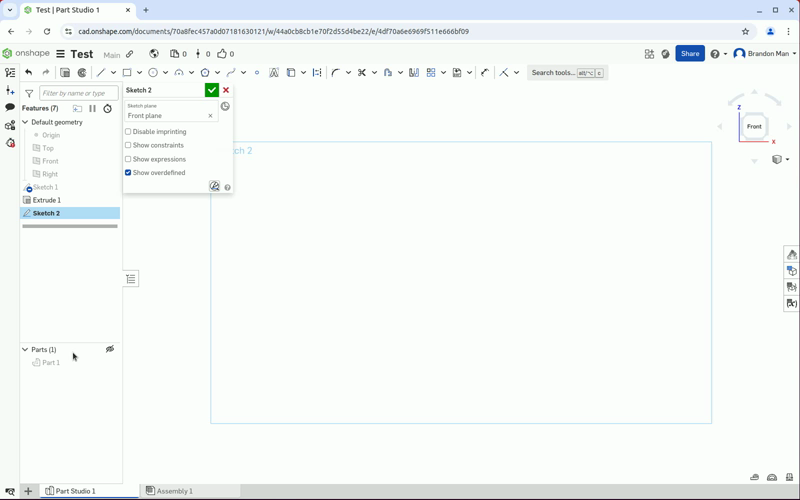
key(l)
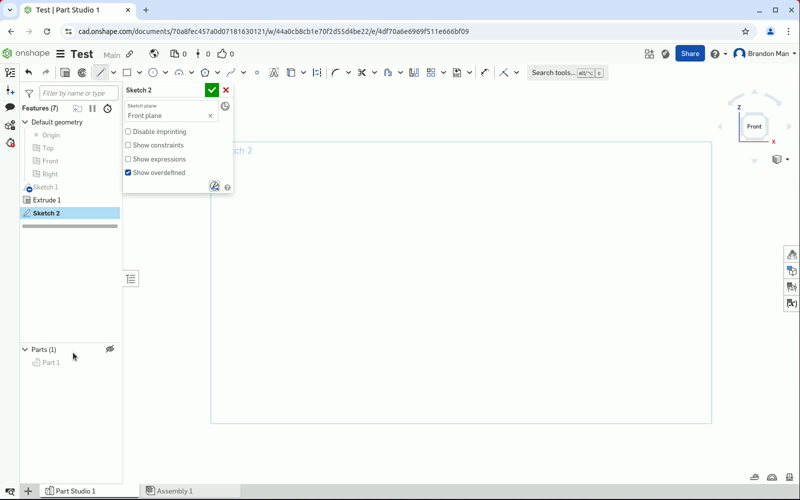
key_down(shift)
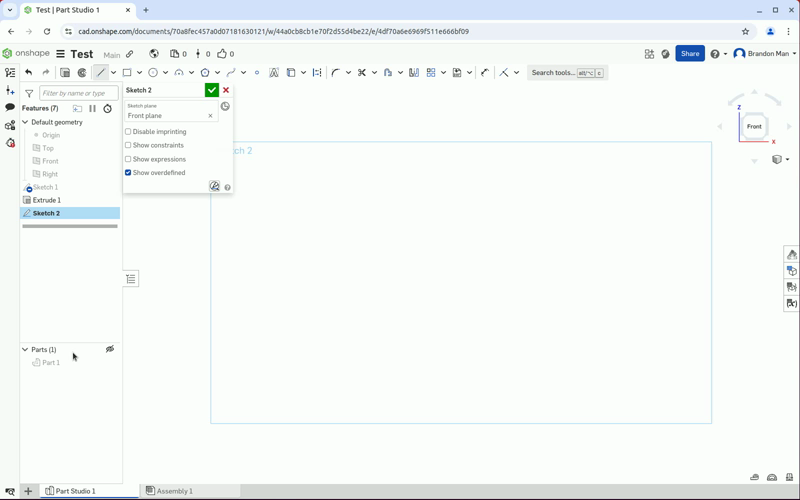
mouse_move(356, 347)
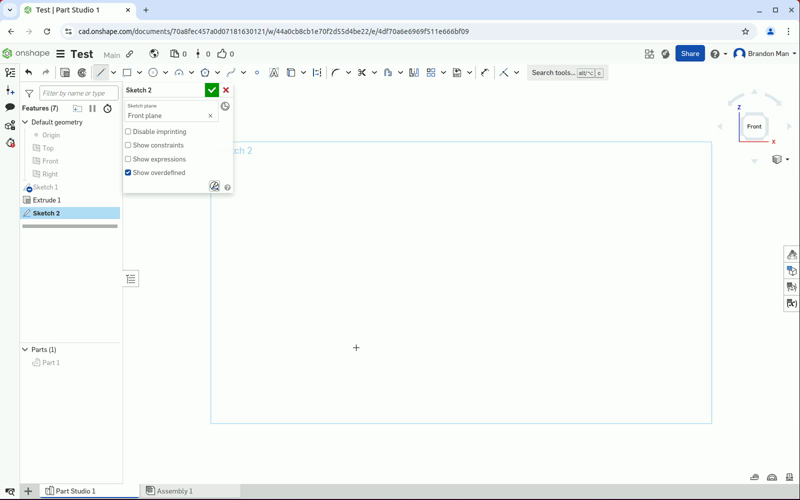
click(356, 347)
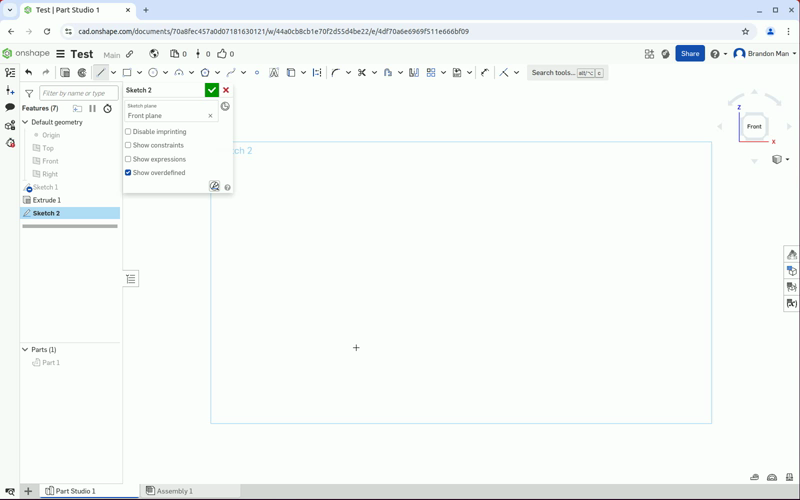
key_up(shift)
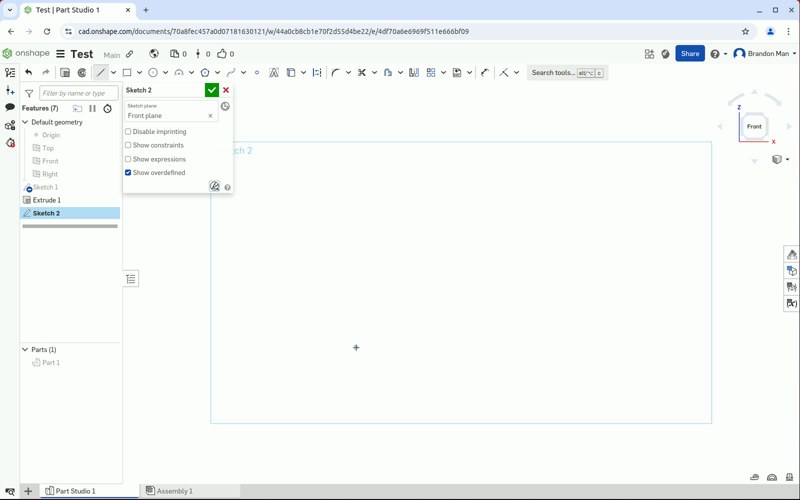
key_down(shift)
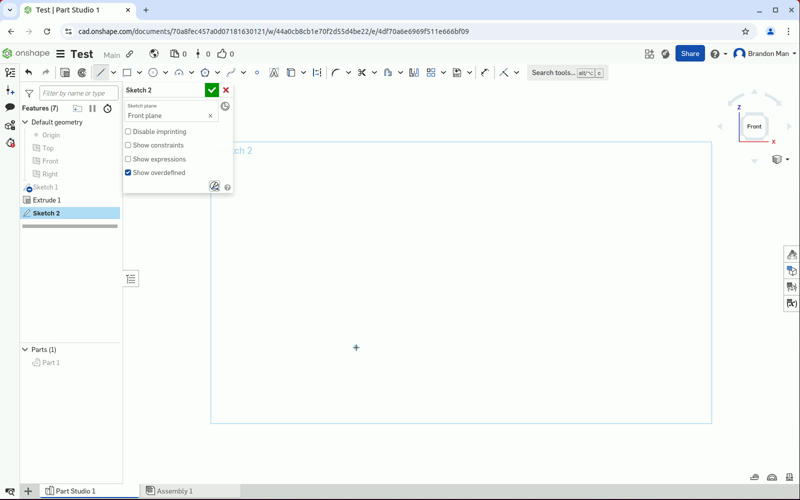
mouse_move(386, 347)
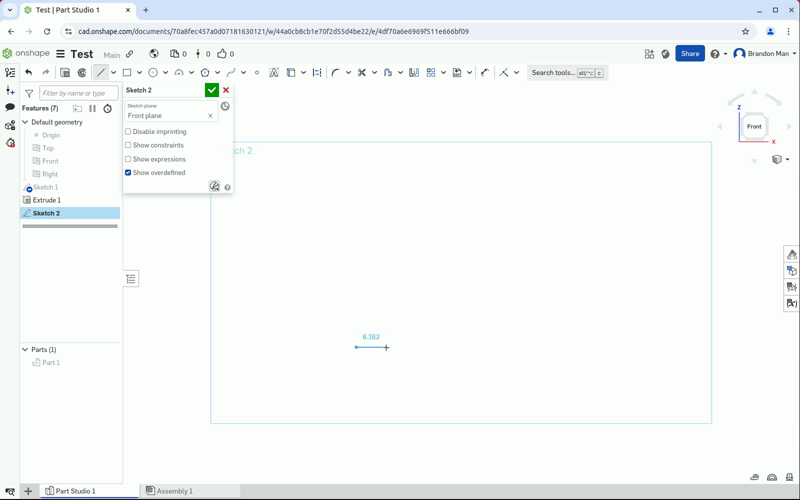
mouse_move(389, 347)
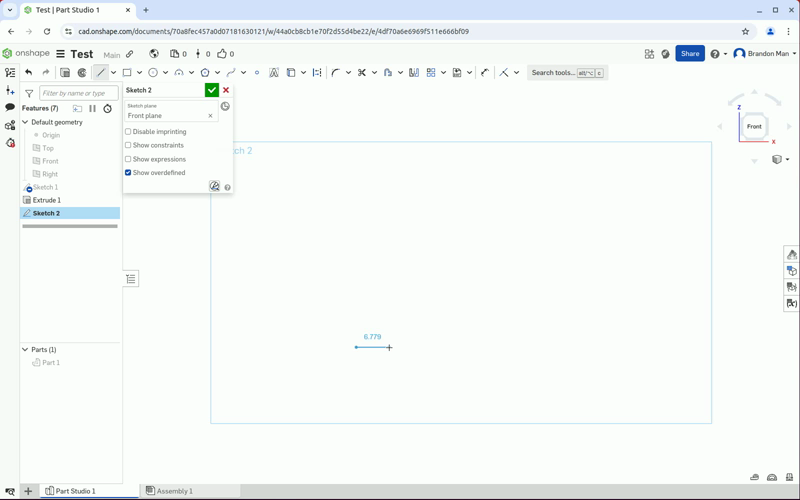
click(389, 347)
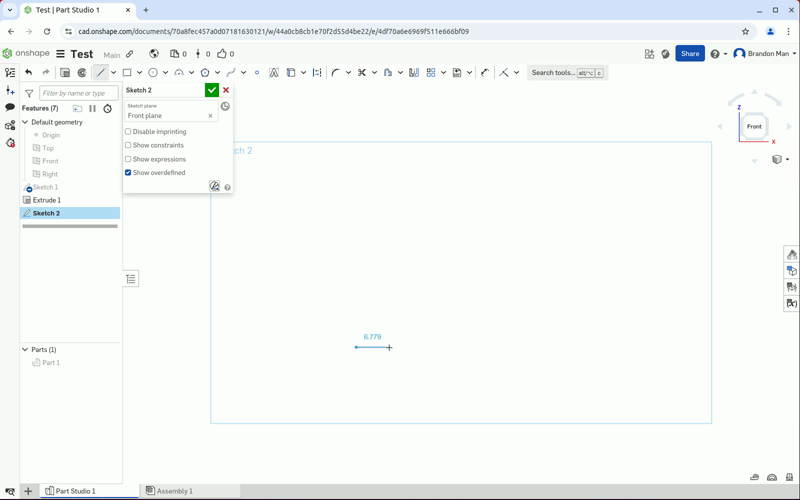
key_up(shift)
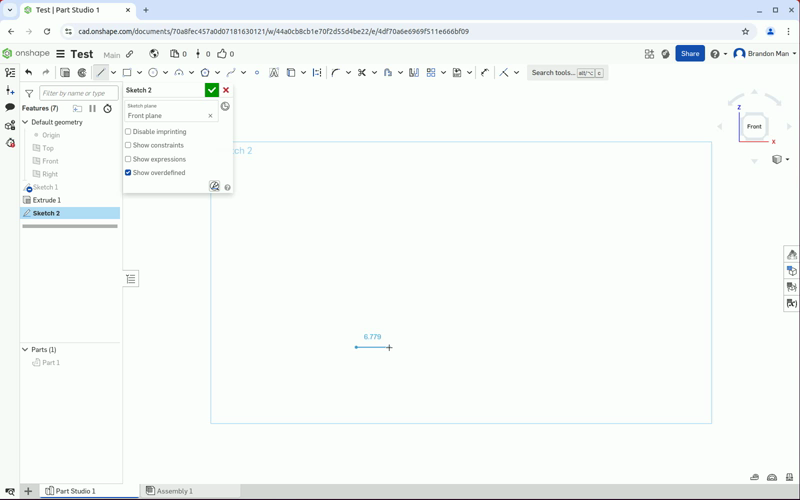
key_down(shift)
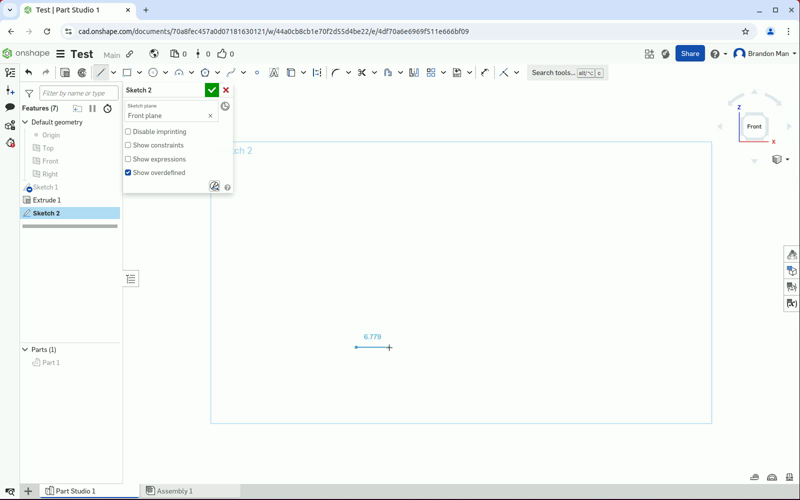
mouse_move(419, 347)
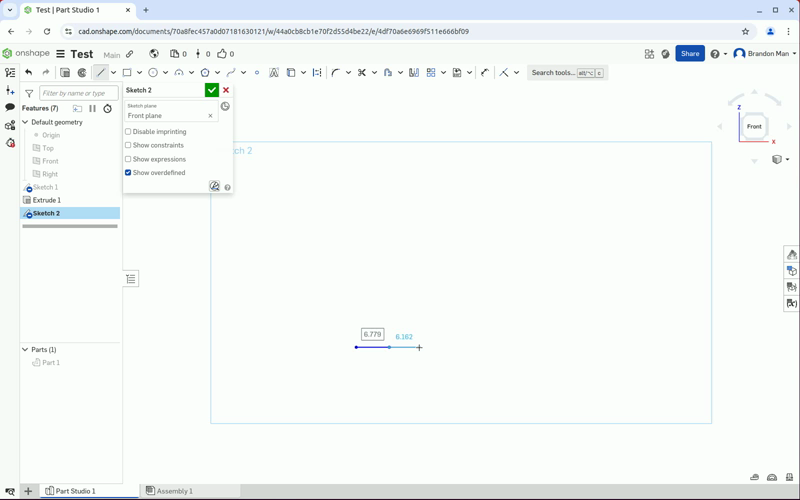
mouse_move(389, 327)
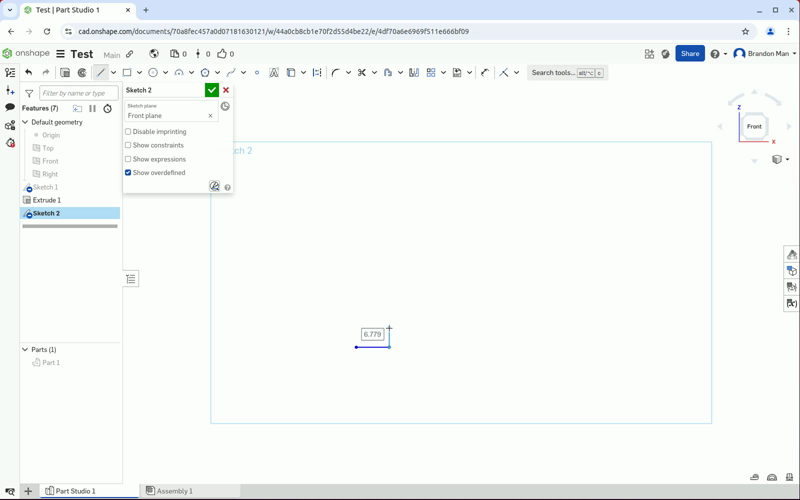
click(389, 327)
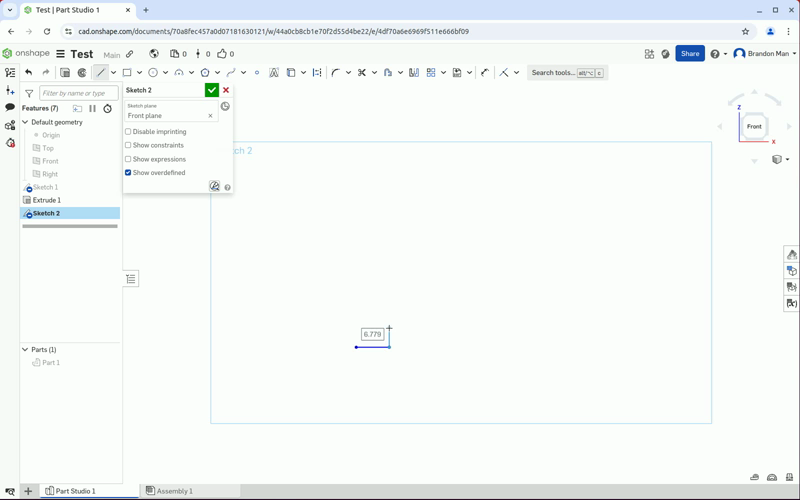
key_up(shift)
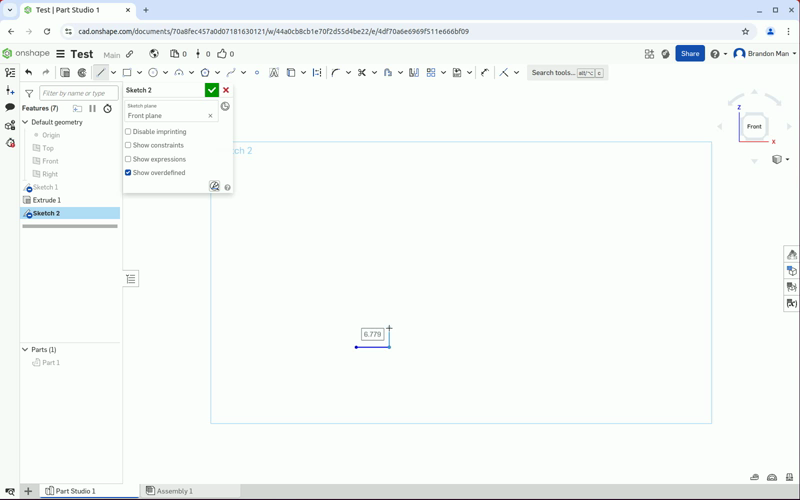
key_down(shift)
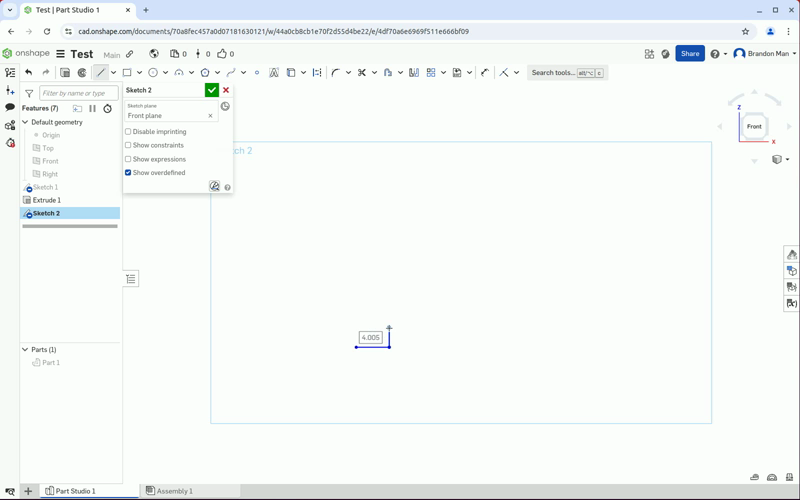
mouse_move(419, 327)
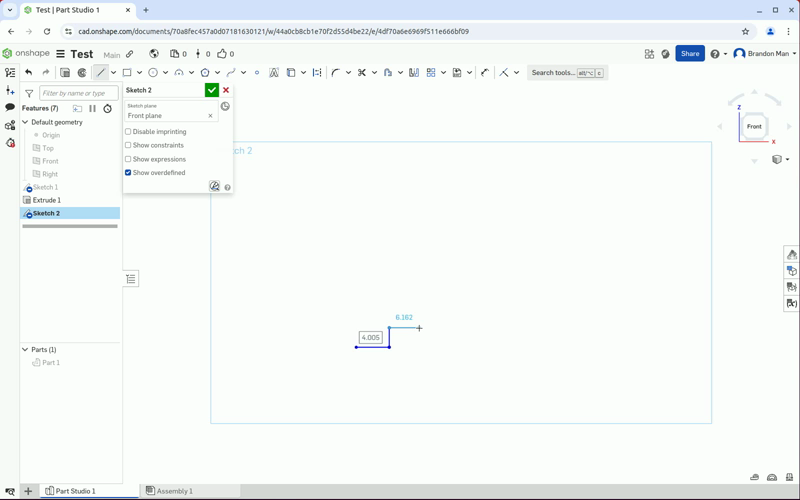
mouse_move(389, 311)
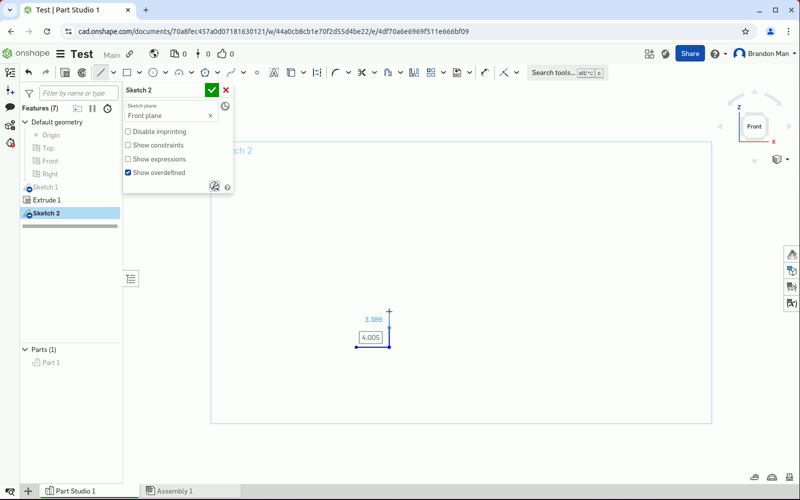
click(389, 311)
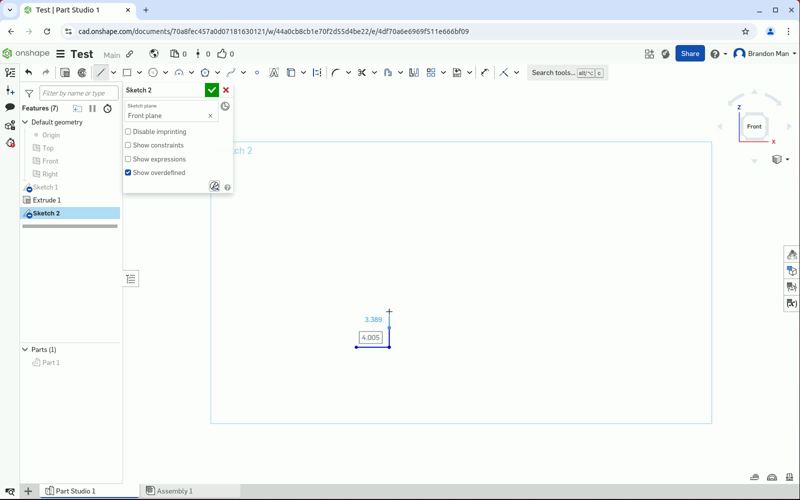
key_up(shift)
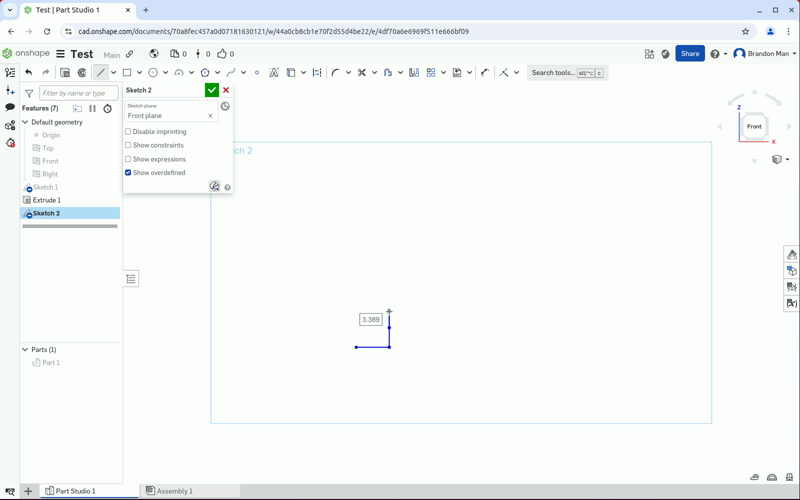
key_down(shift)
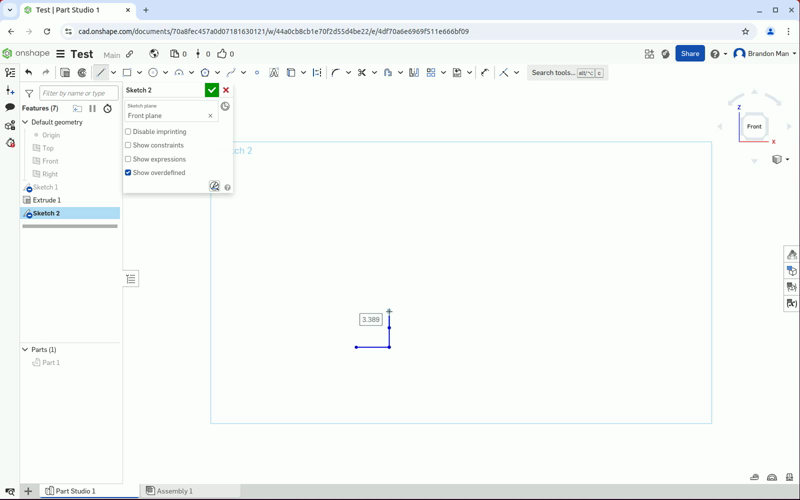
mouse_move(419, 311)
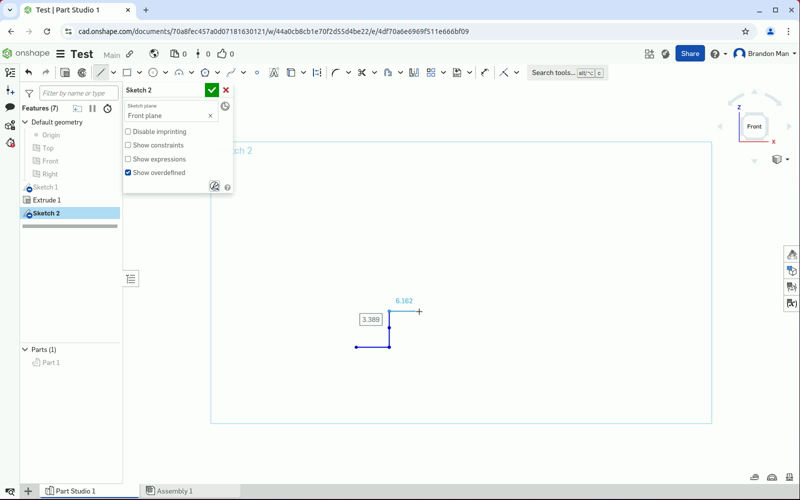
mouse_move(389, 282)
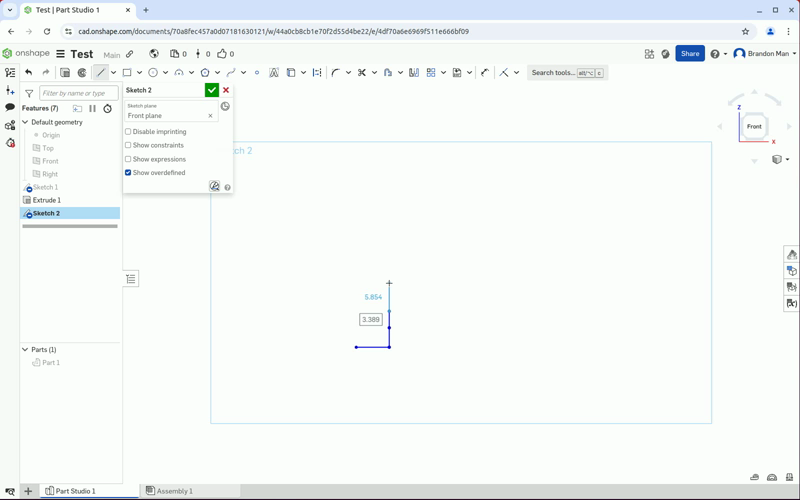
click(389, 282)
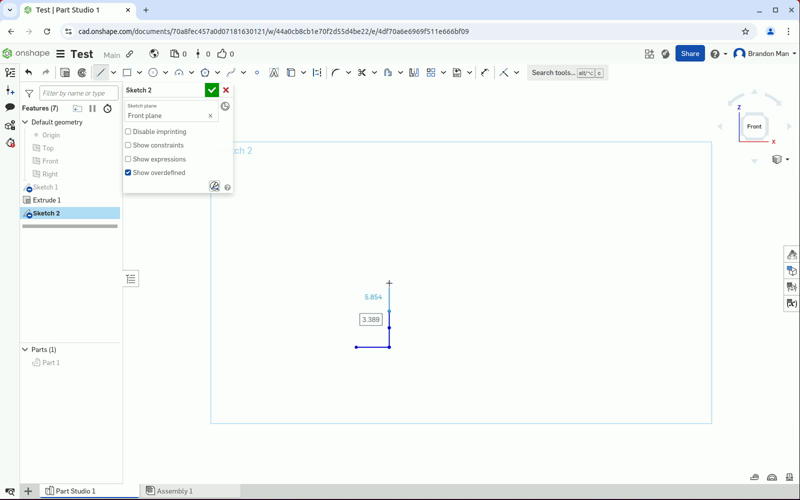
key_up(shift)
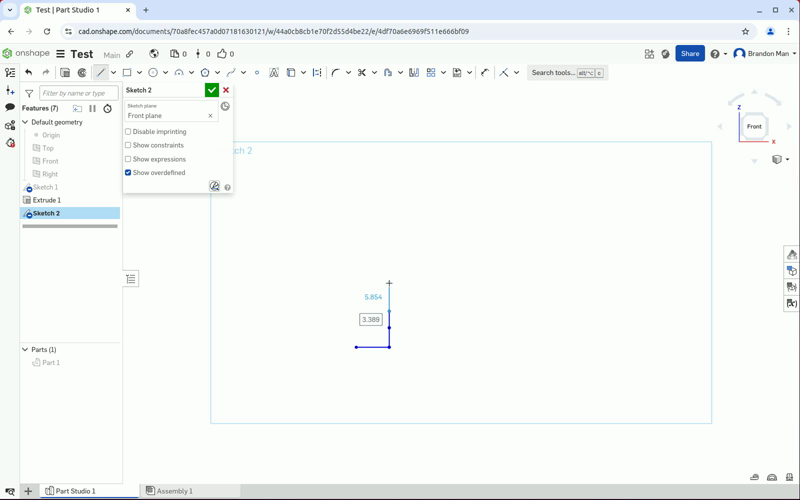
key_down(shift)
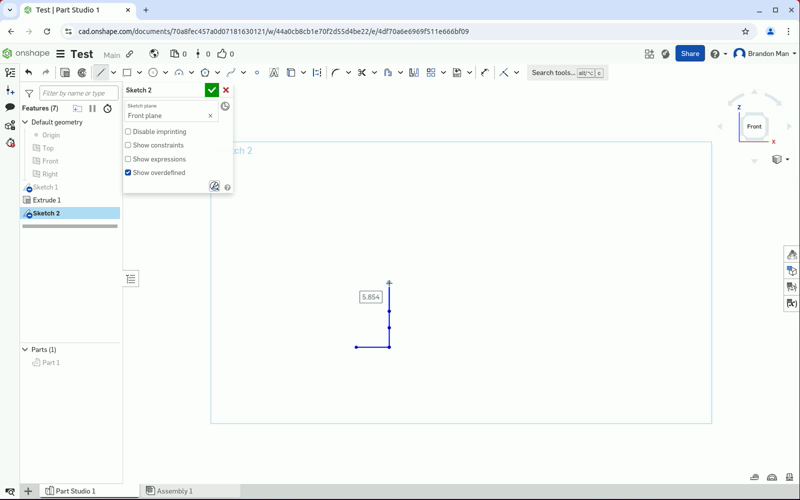
mouse_move(419, 282)
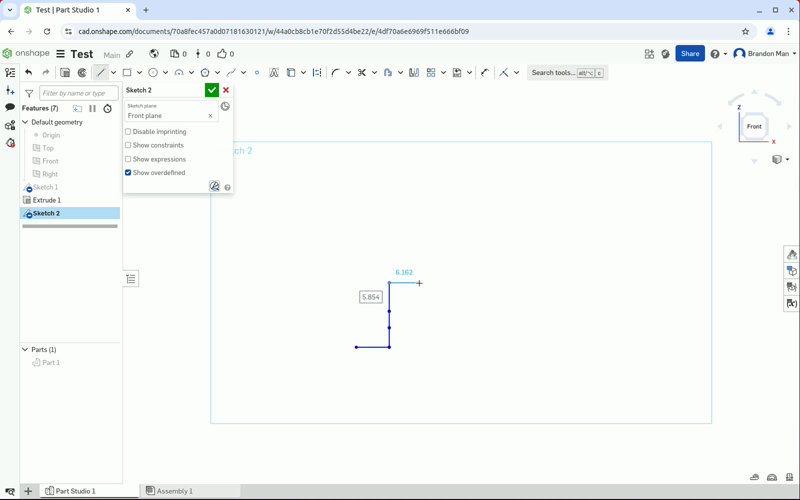
mouse_move(356, 282)
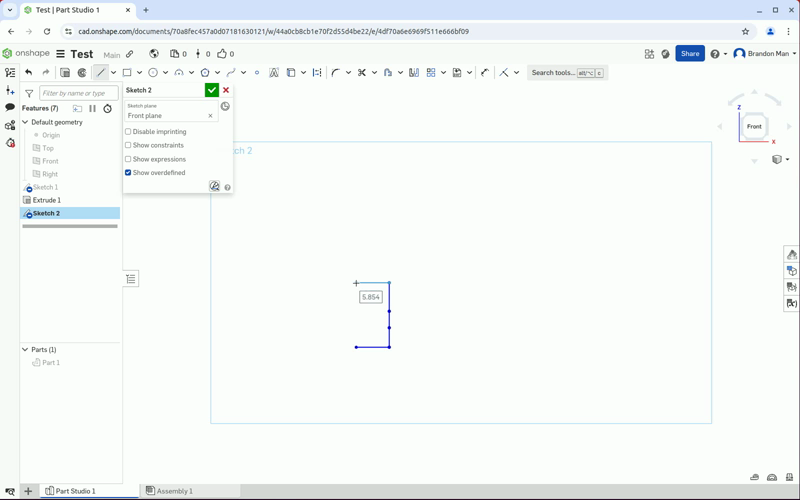
click(356, 282)
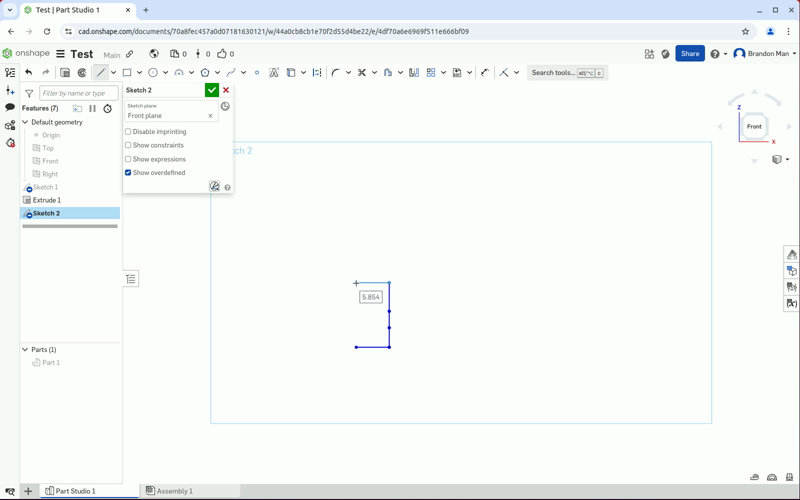
key_up(shift)
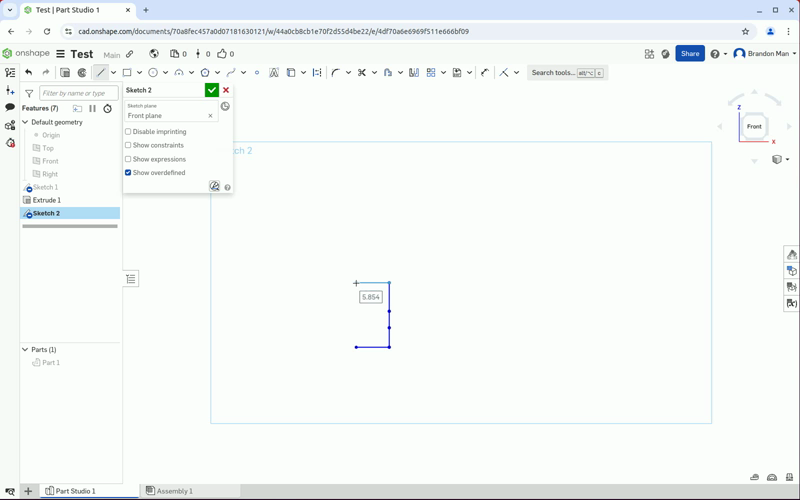
key_down(shift)
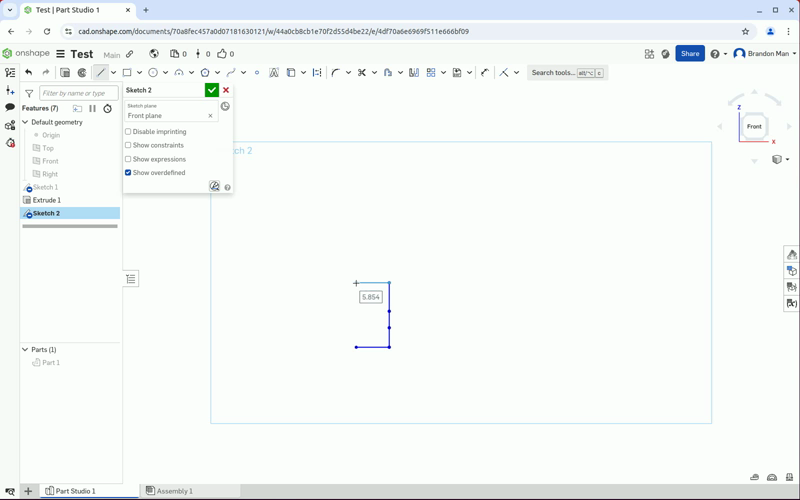
mouse_move(356, 347)
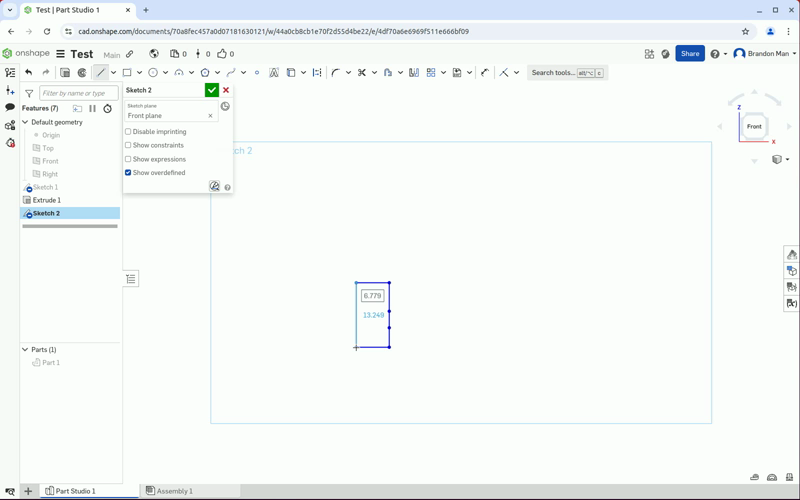
key_up(shift)
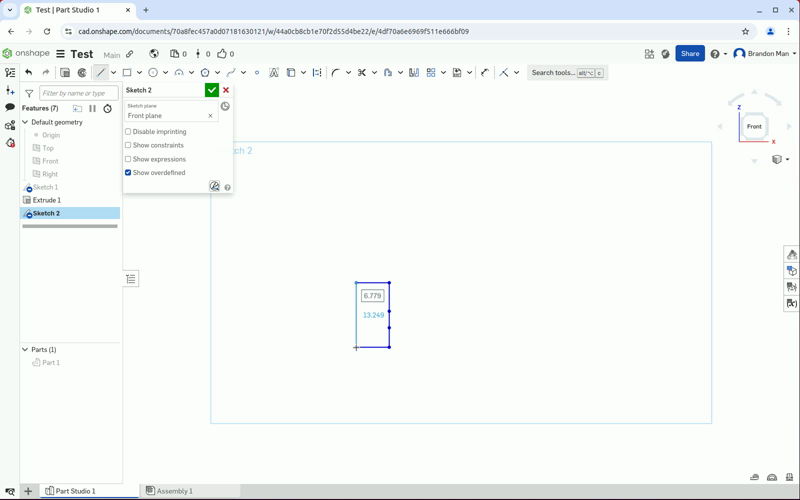
click(356, 347)
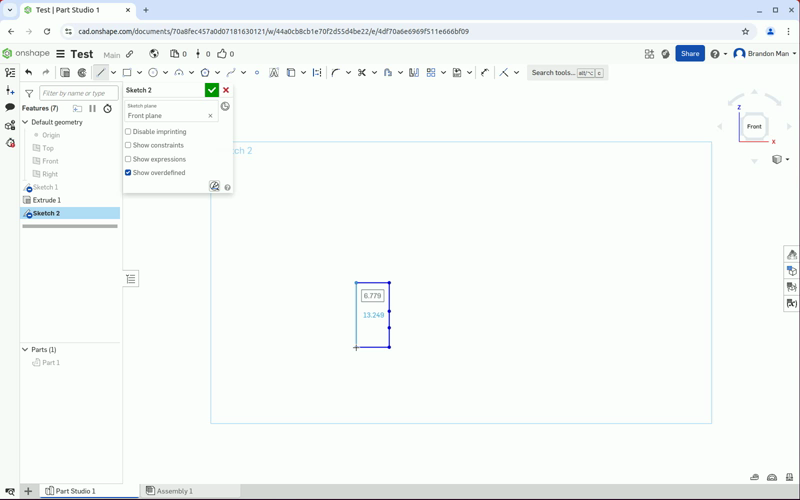
key(esc)
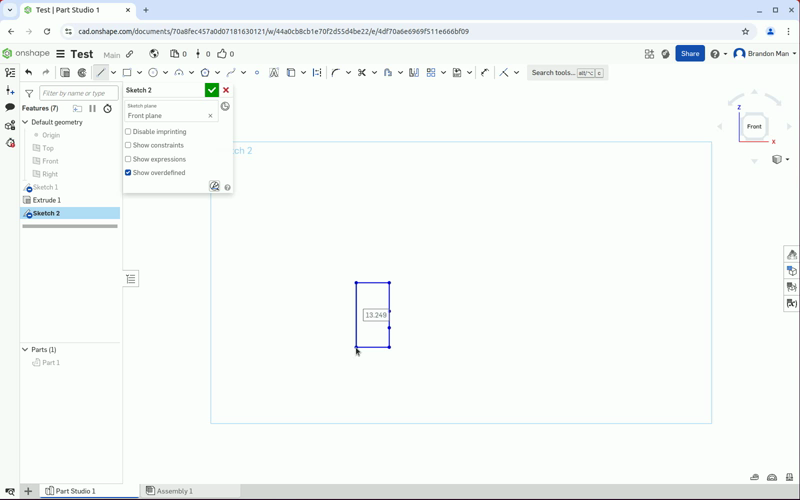
mouse_move(374, 336)
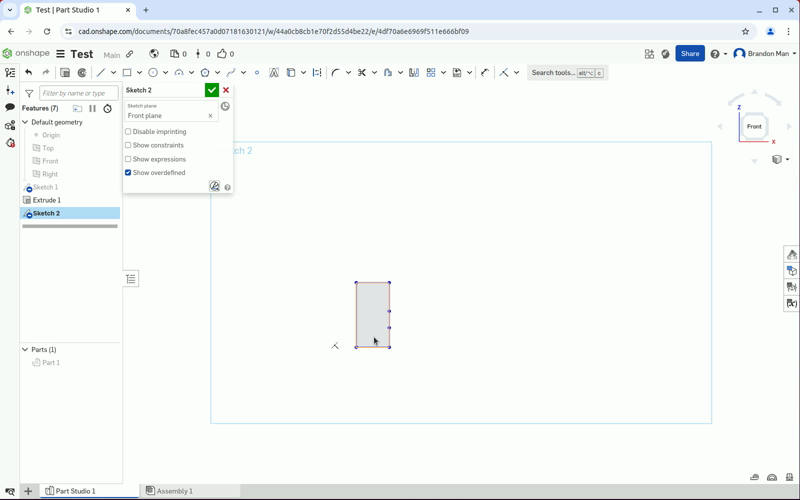
click(374, 336)
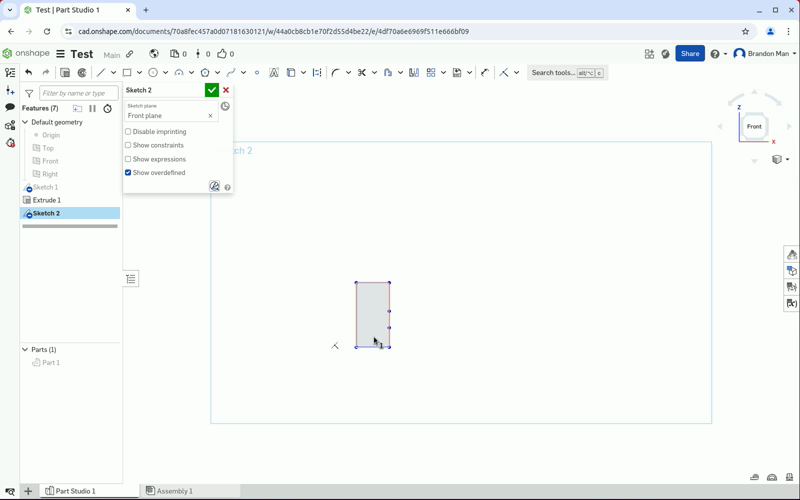
mouse_move(73, 352)
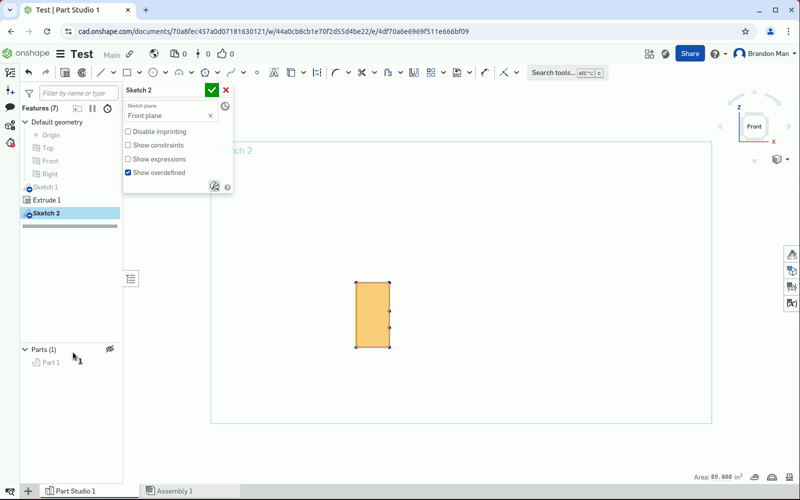
key(shift+y)
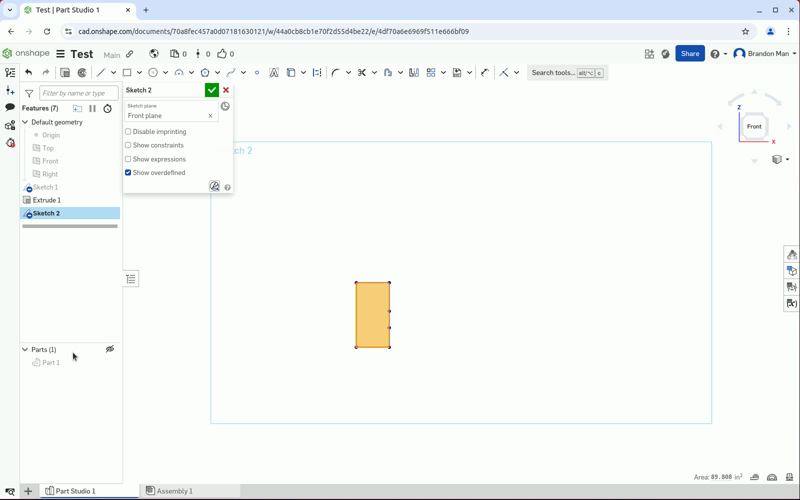
key(shift+e)
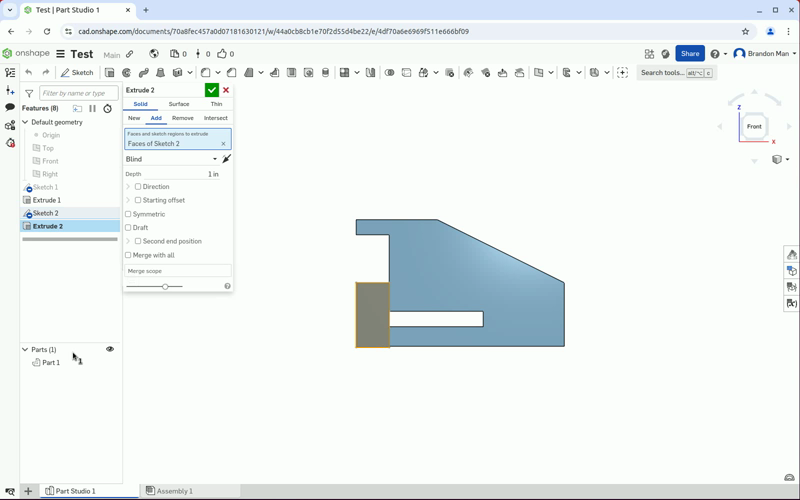
mouse_move(143, 106)
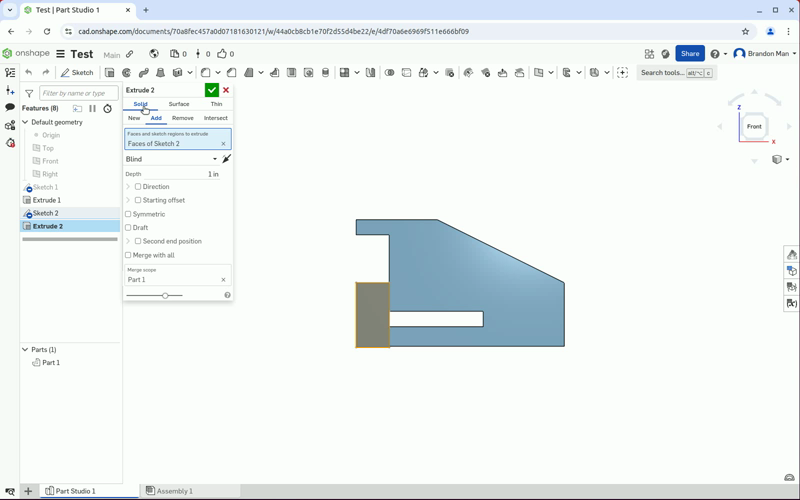
click(143, 106)
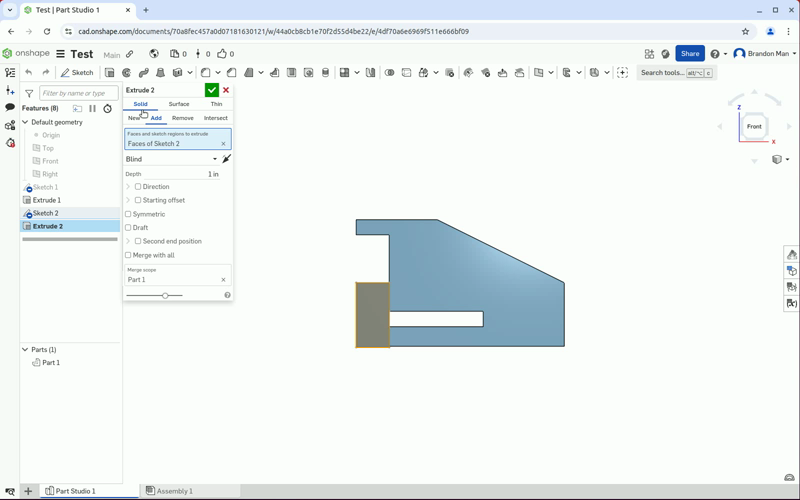
mouse_move(137, 120)
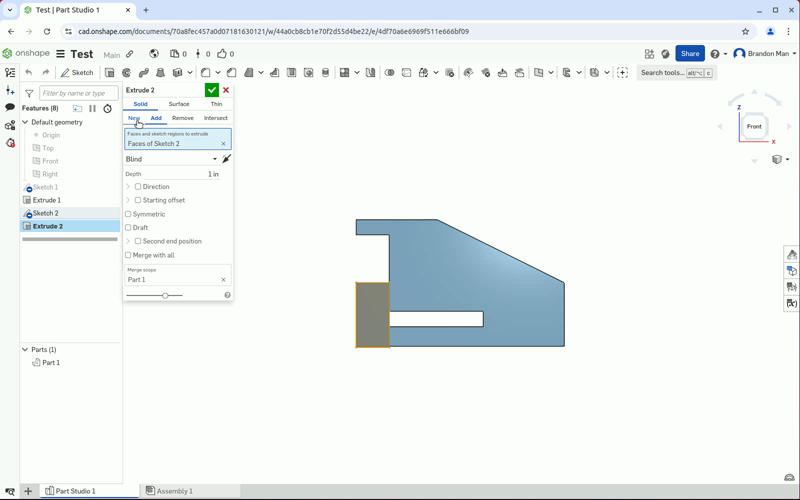
click(137, 120)
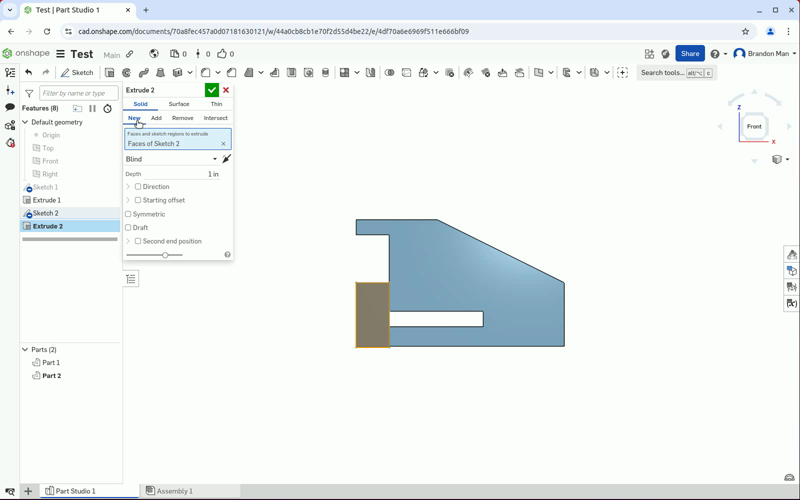
key(tab, 4)
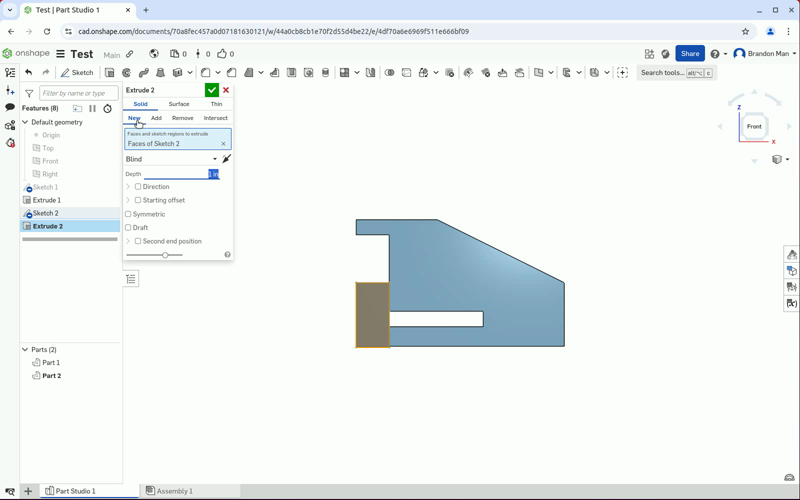
text(23.108)
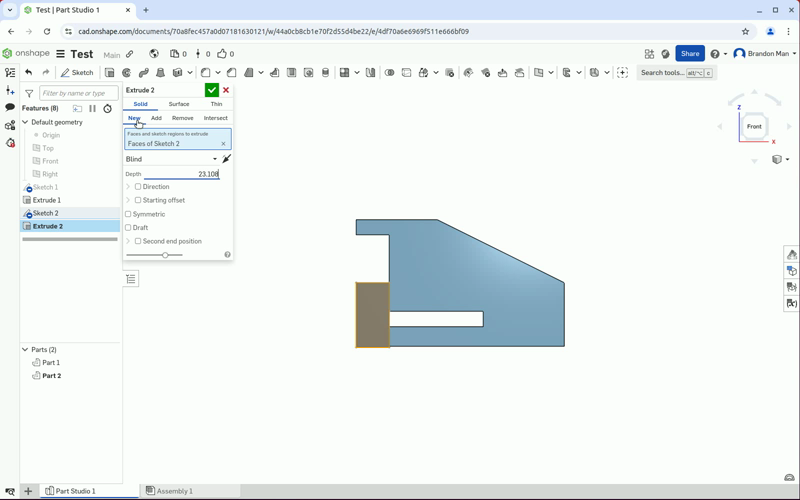
key(enter)
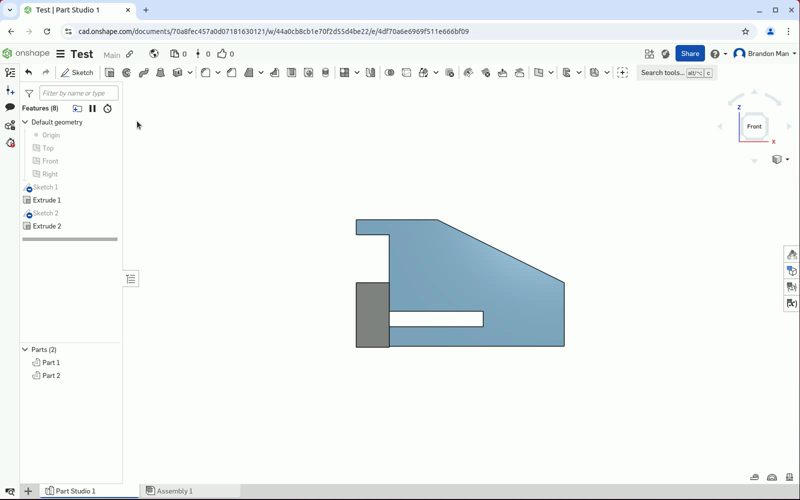
key(shift+h)
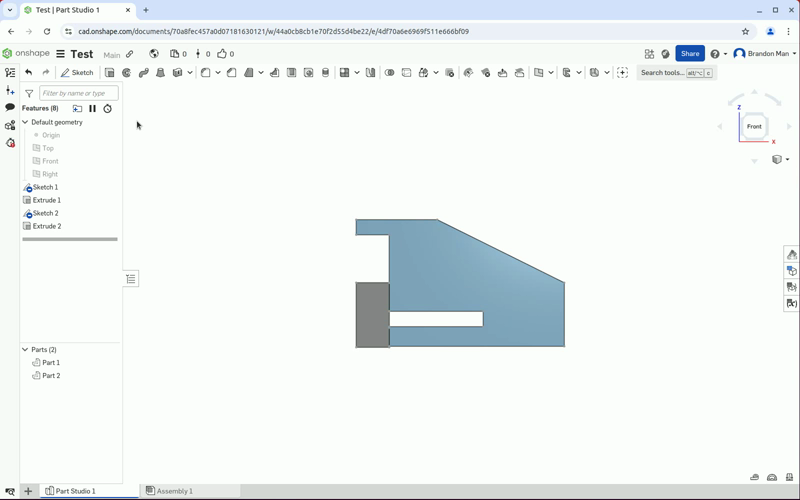
key(shift+h)
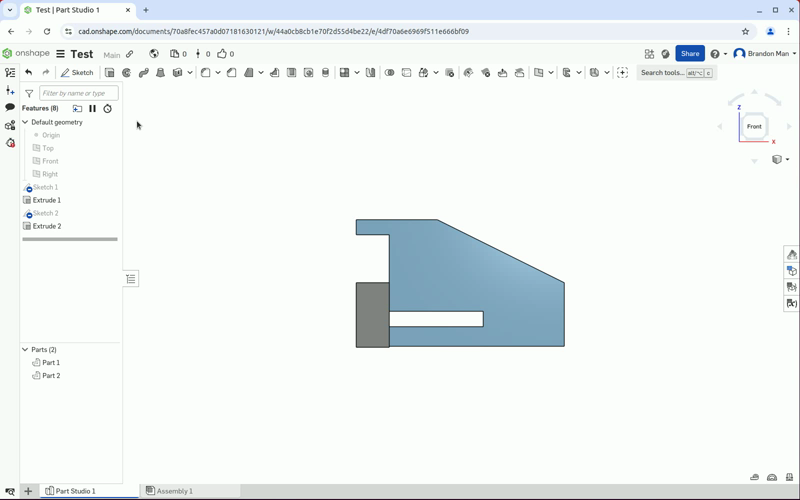
mouse_move(73, 189)
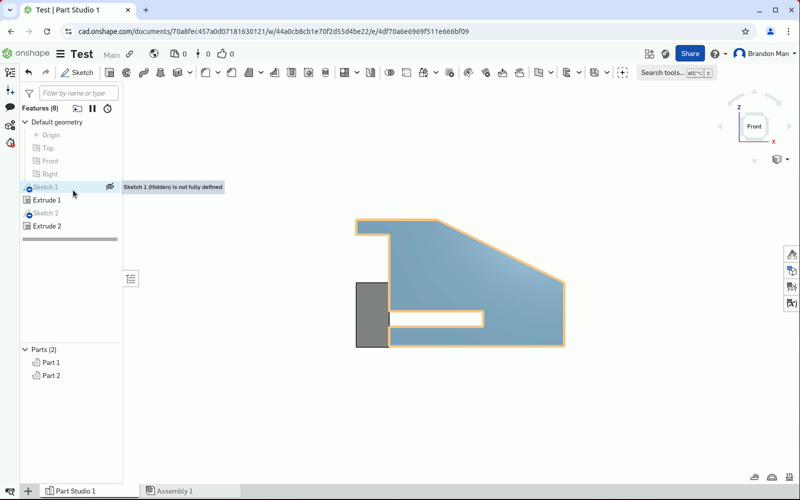
click(73, 189)
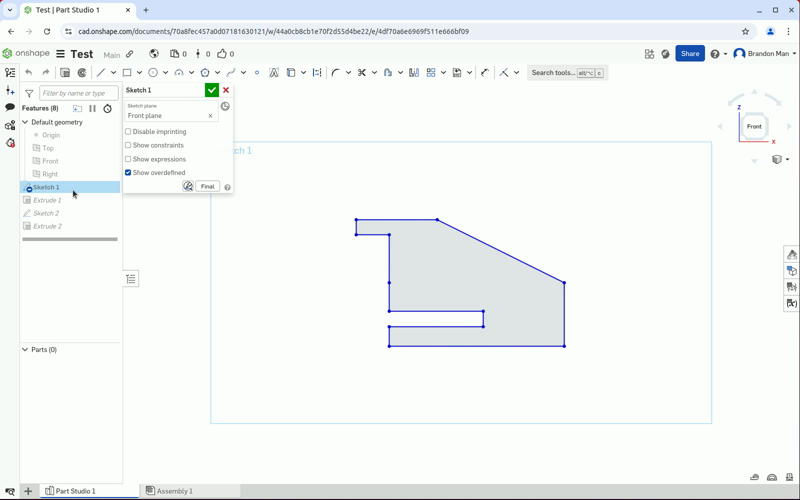
mouse_move(229, 92)
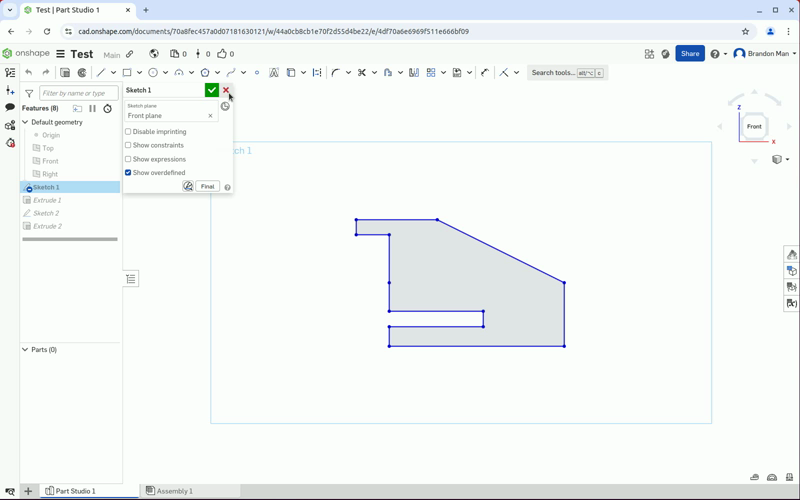
click(229, 92)
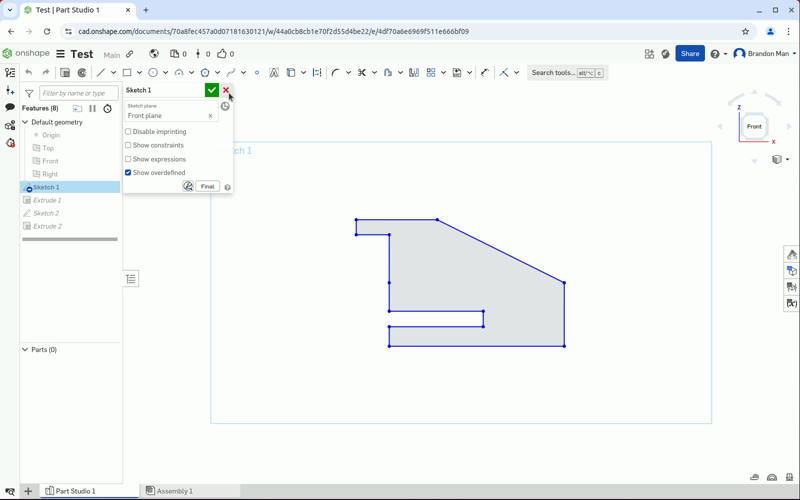
key(shift+s)
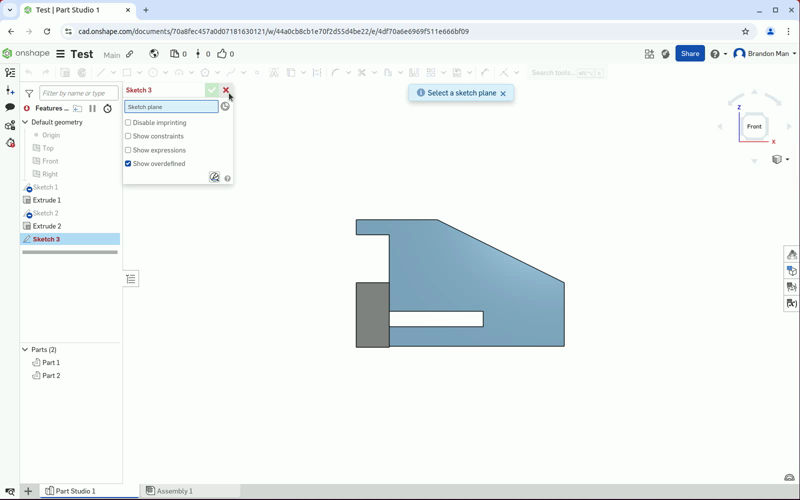
mouse_move(73, 163)
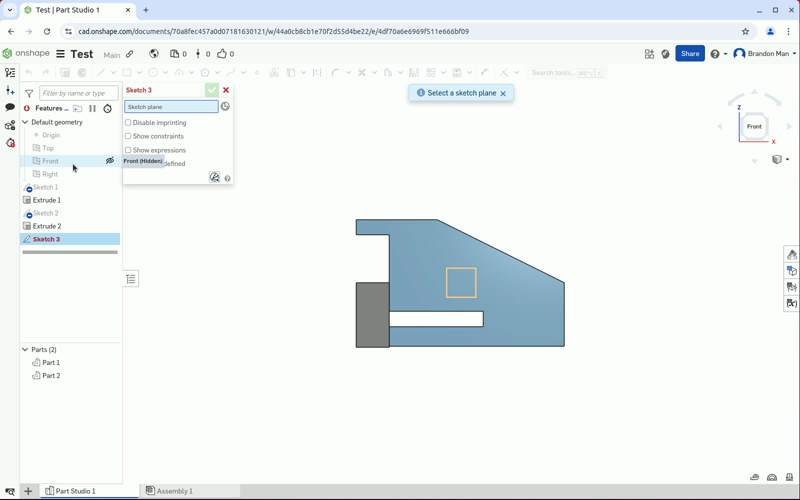
click(73, 163)
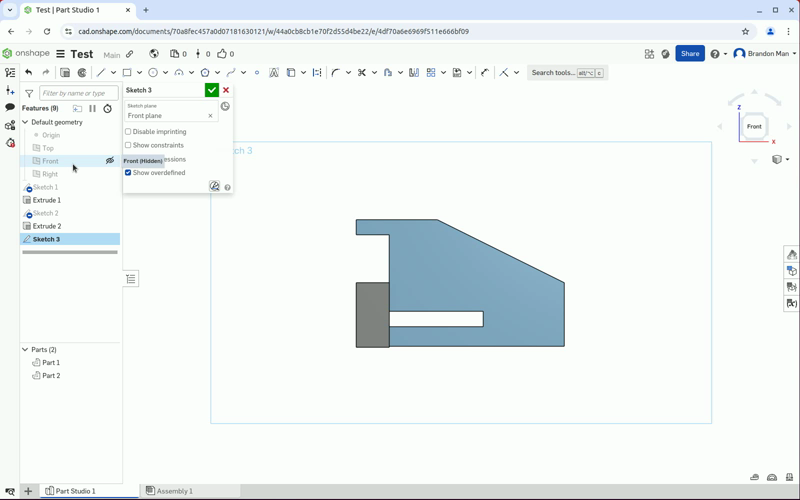
mouse_move(73, 352)
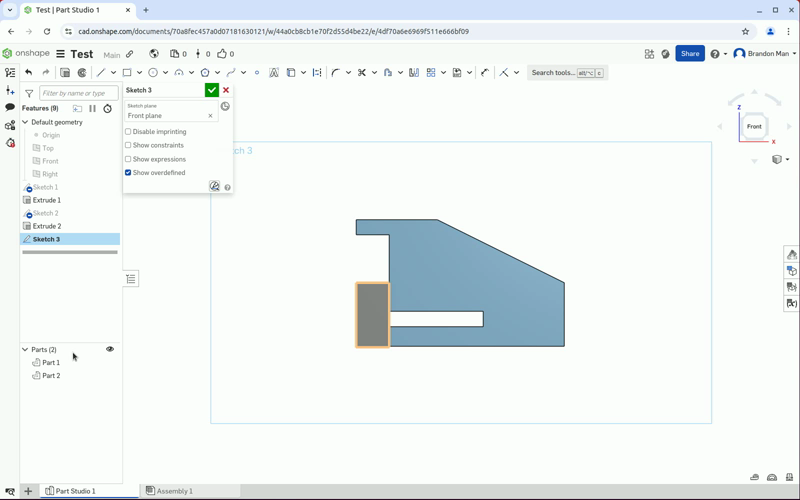
key(y)
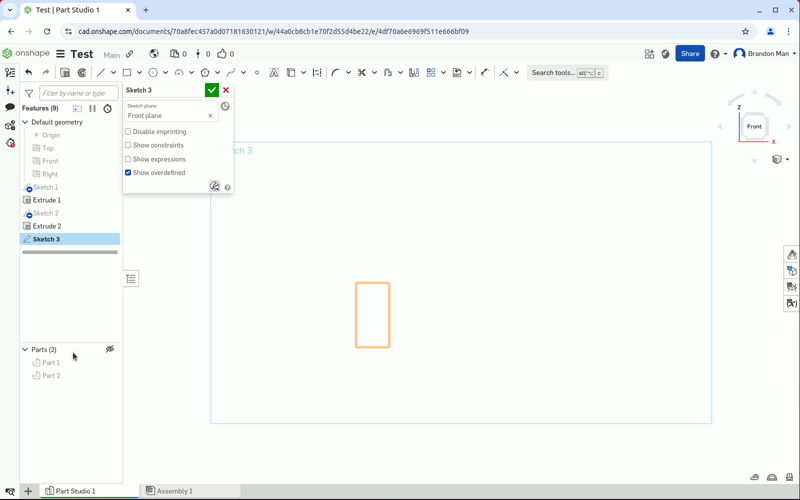
key(l)
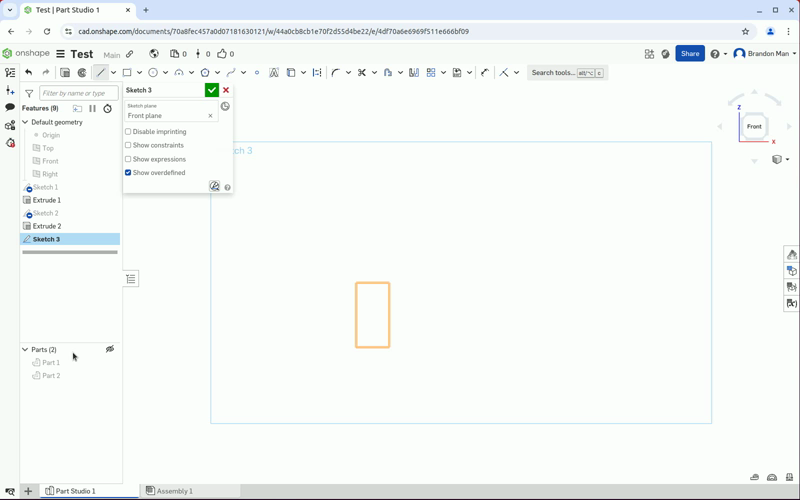
key_down(shift)
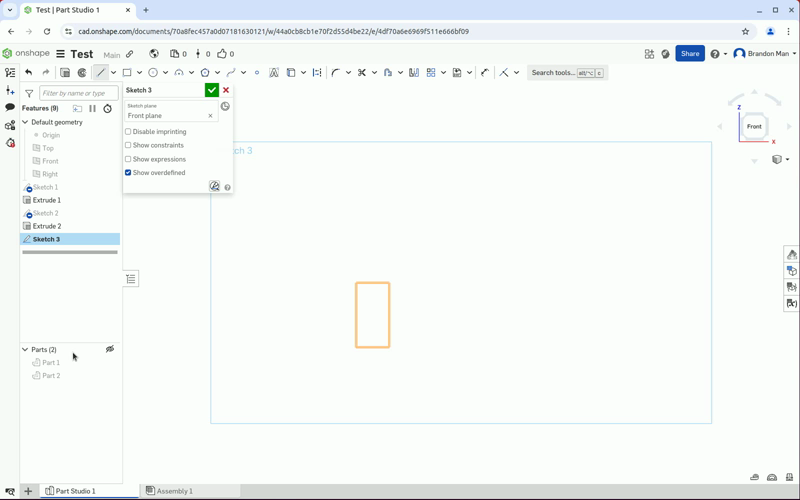
mouse_move(356, 282)
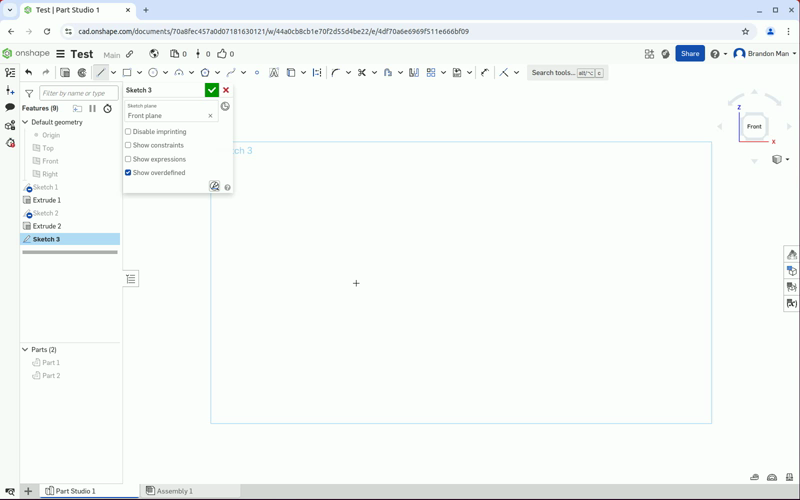
click(356, 282)
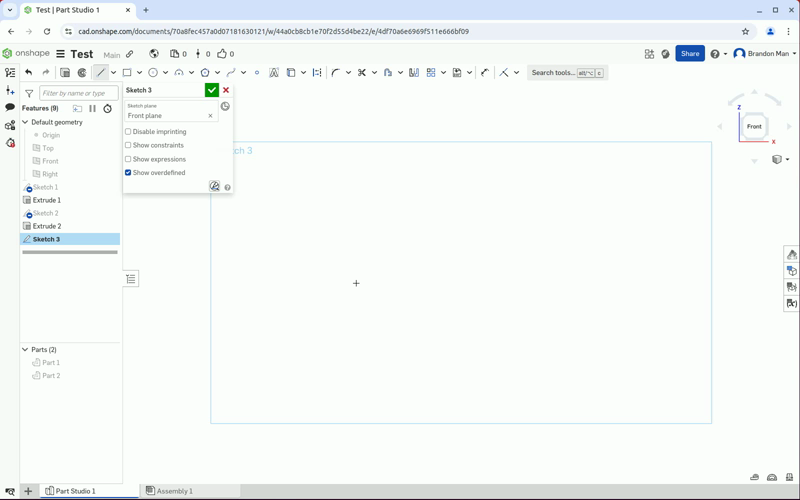
key_up(shift)
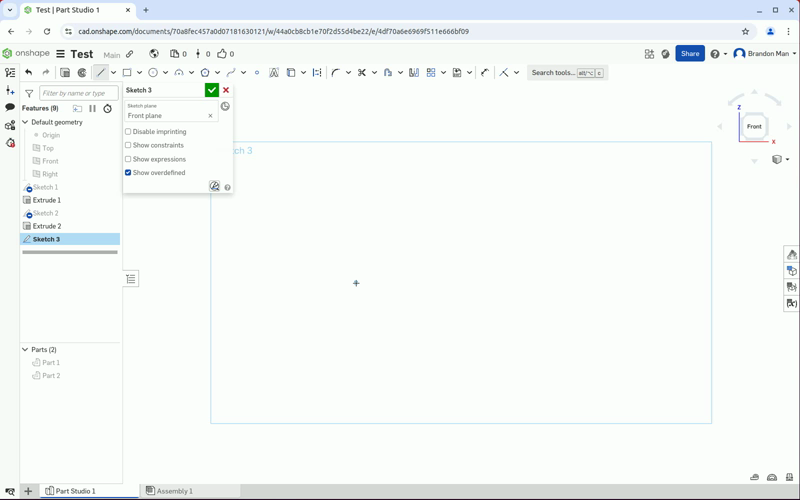
key_down(shift)
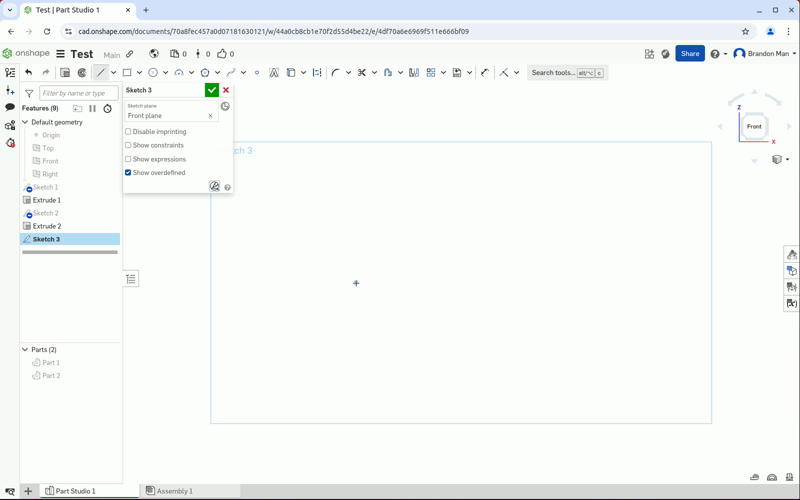
mouse_move(386, 282)
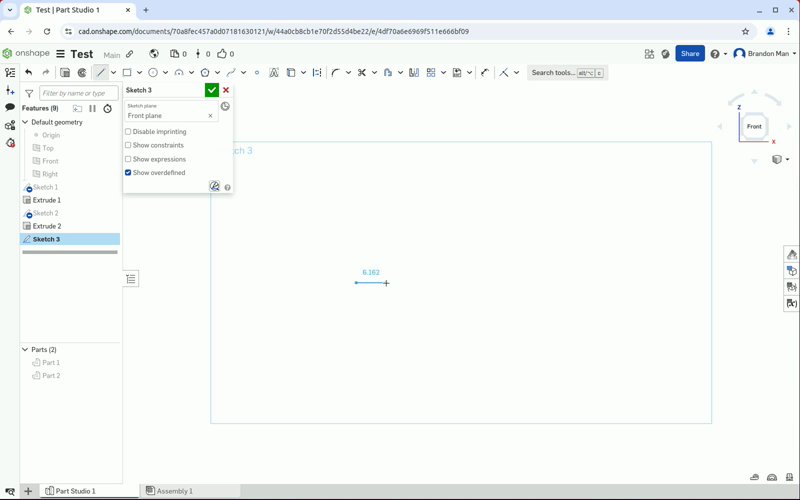
mouse_move(388, 282)
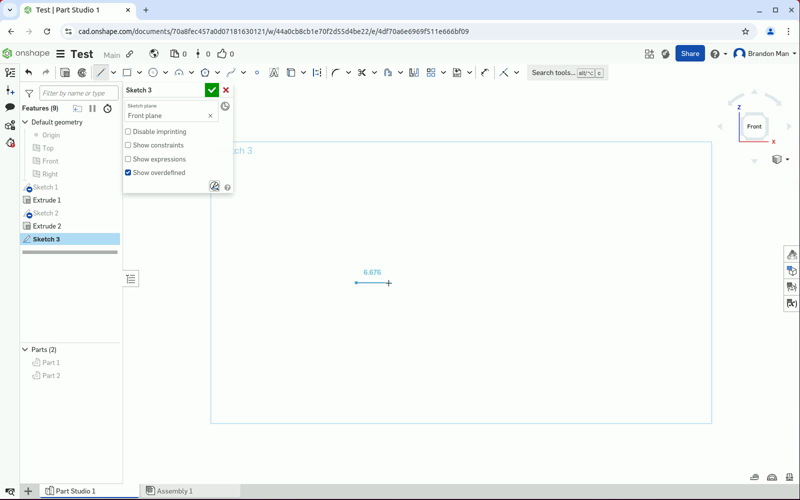
click(388, 282)
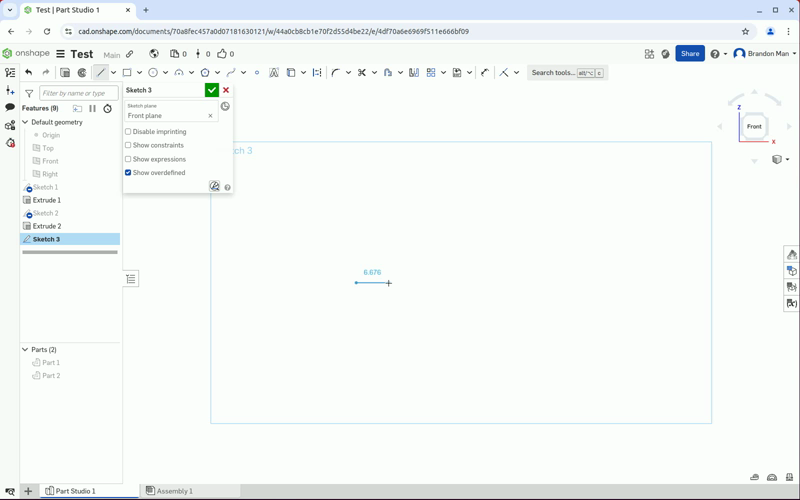
key_up(shift)
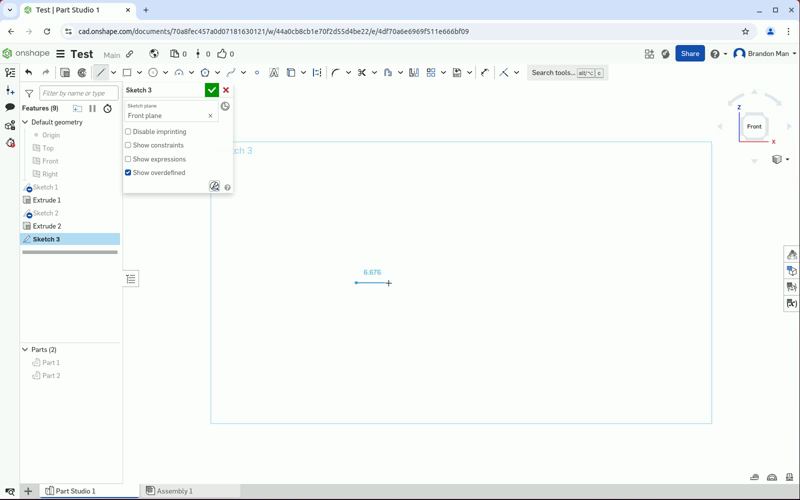
key_down(shift)
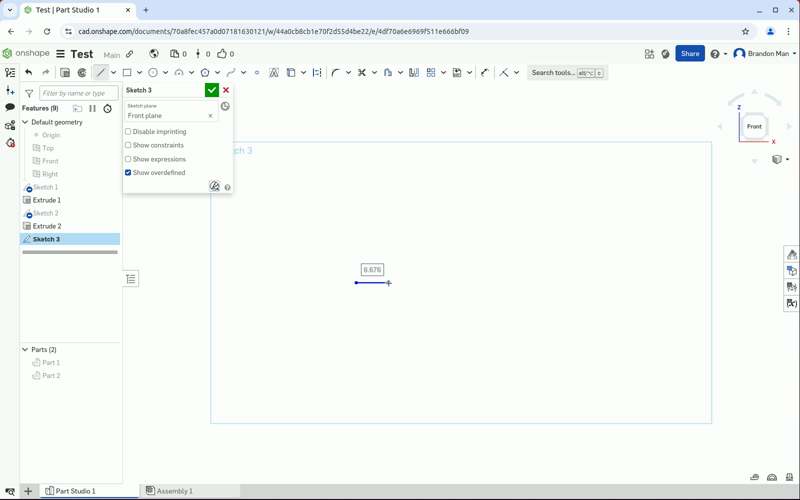
mouse_move(418, 282)
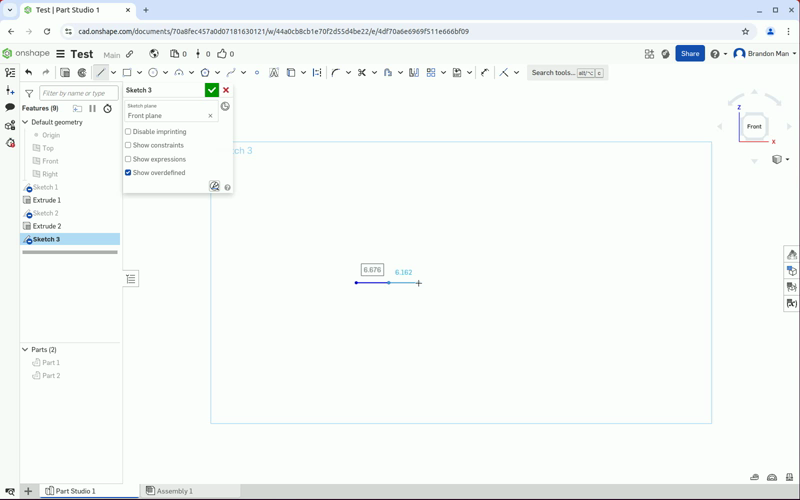
mouse_move(388, 234)
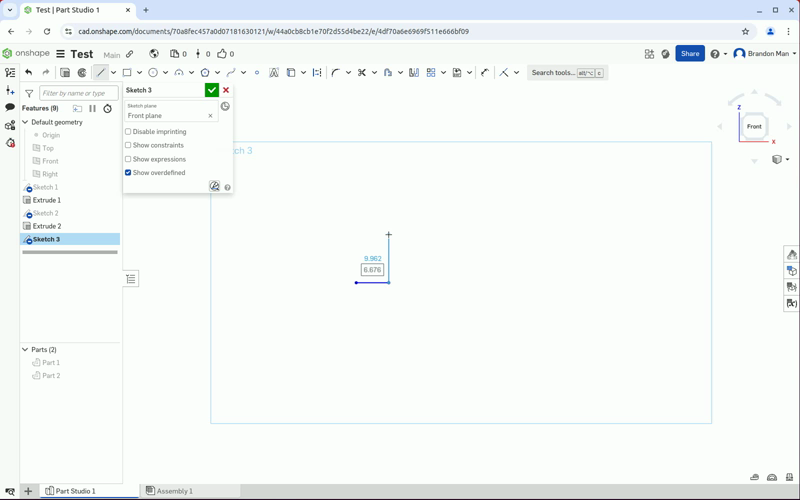
click(388, 234)
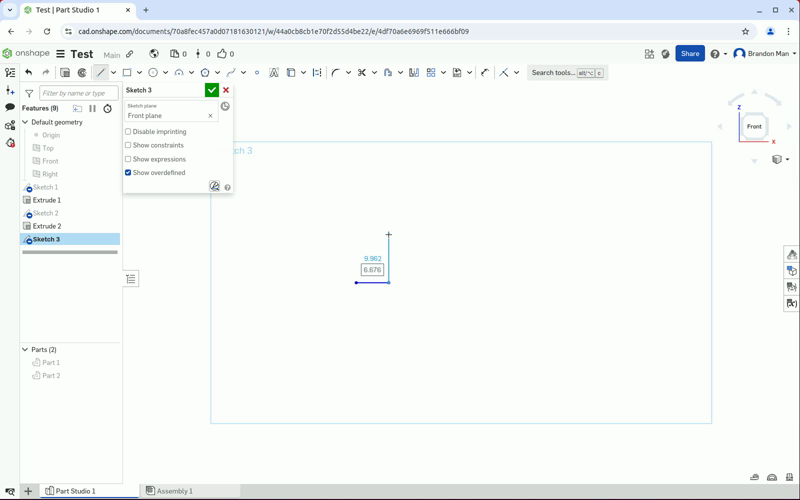
key_up(shift)
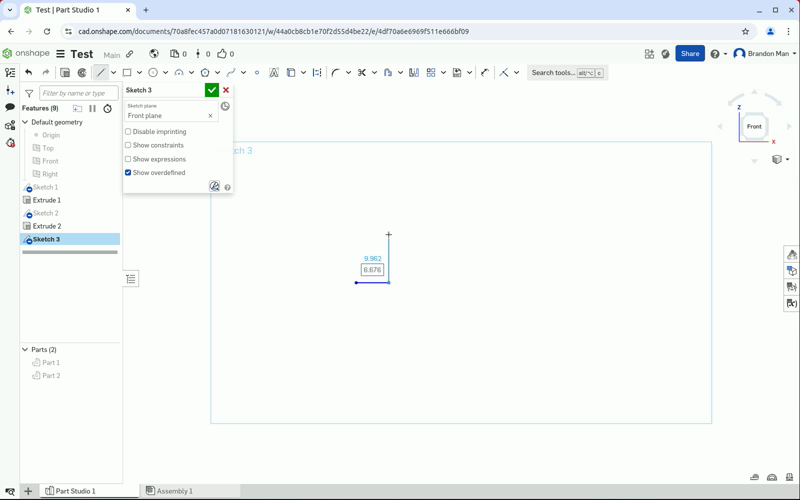
key_down(shift)
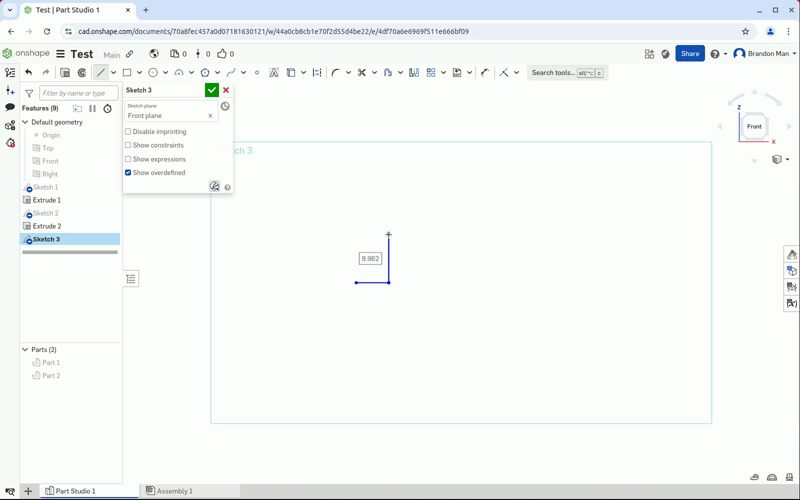
mouse_move(418, 234)
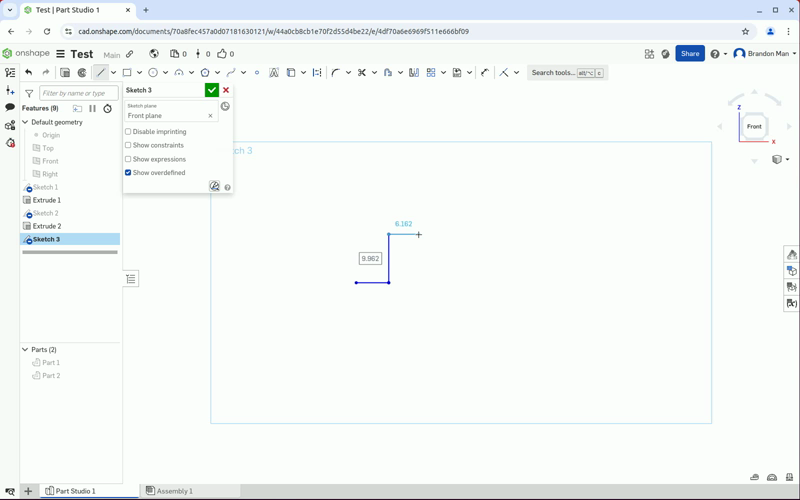
mouse_move(356, 234)
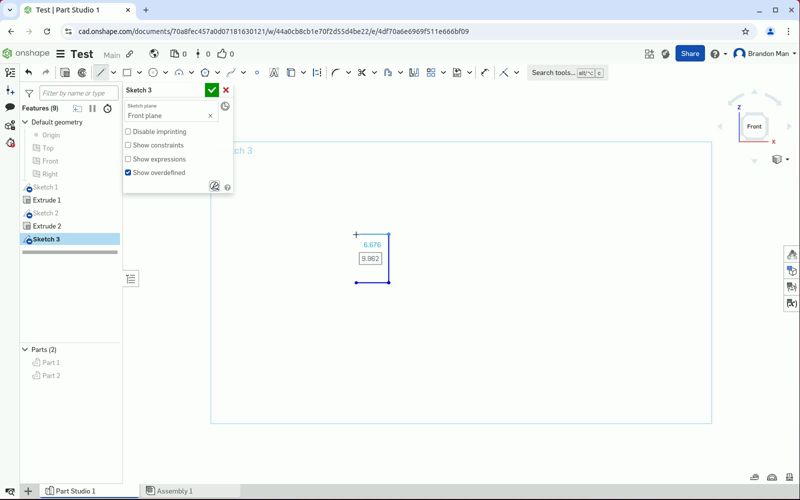
click(356, 234)
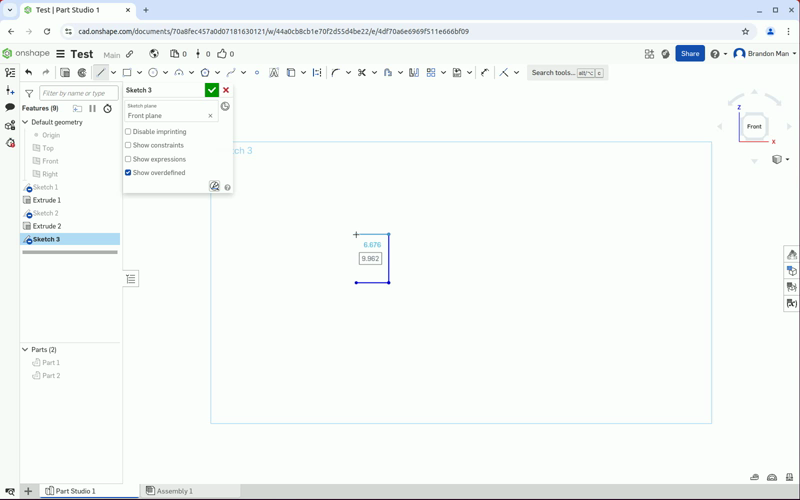
key_up(shift)
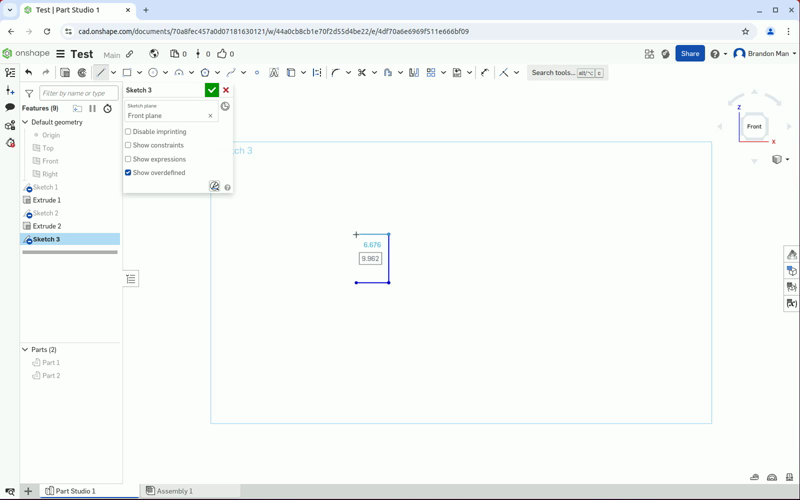
mouse_move(386, 234)
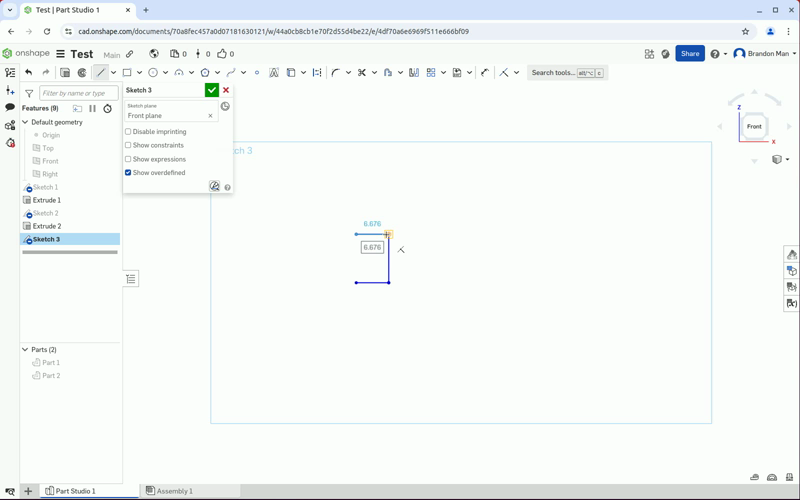
key_down(shift)
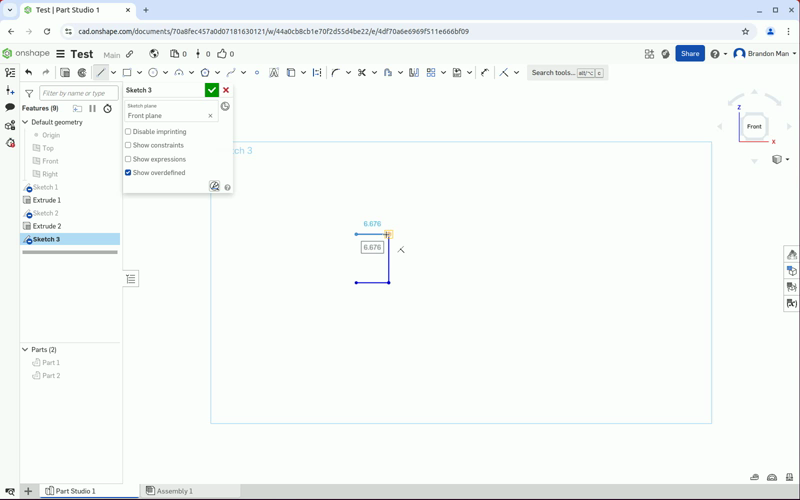
mouse_move(356, 282)
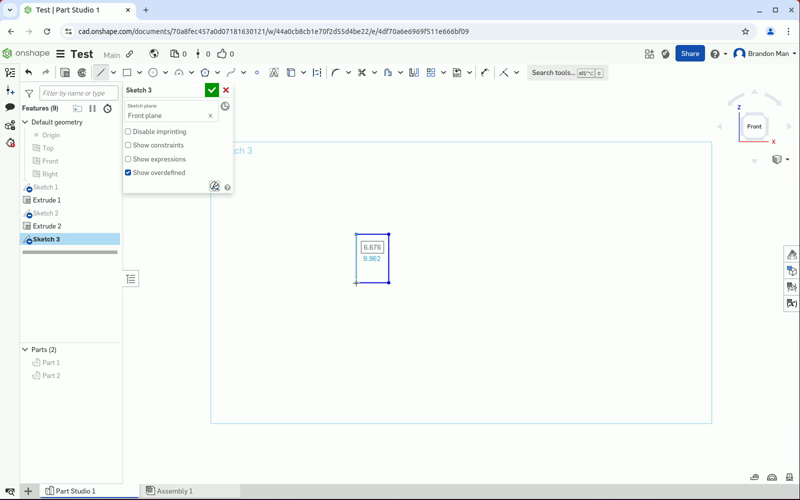
key_up(shift)
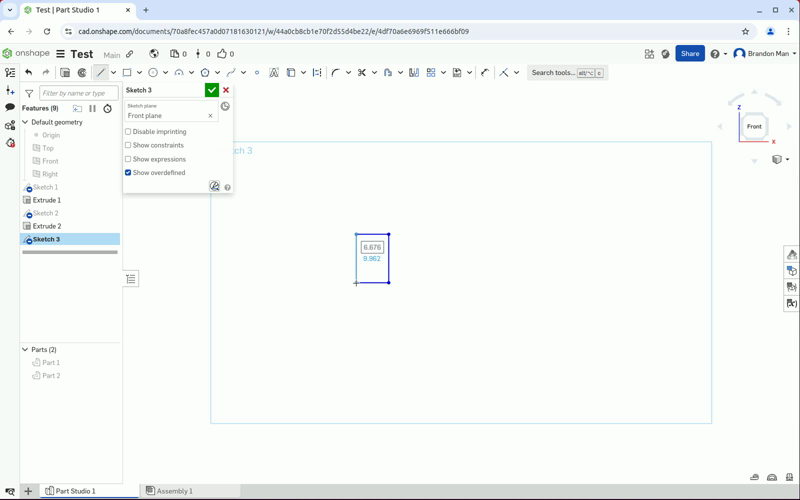
click(356, 282)
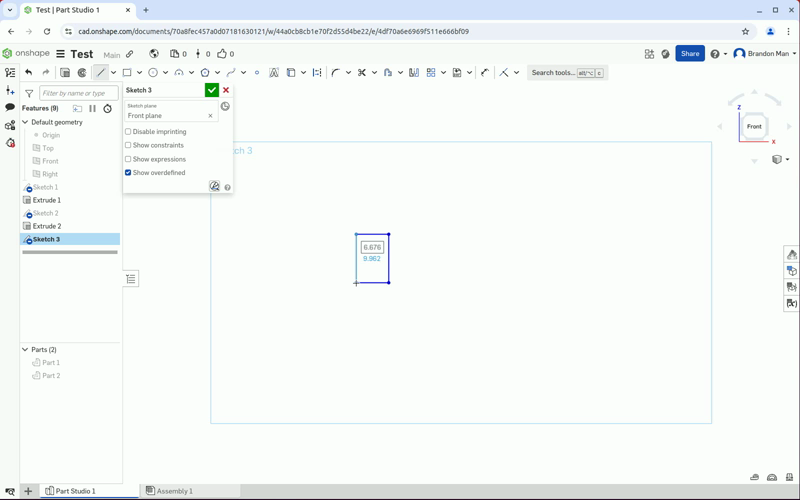
key(esc)
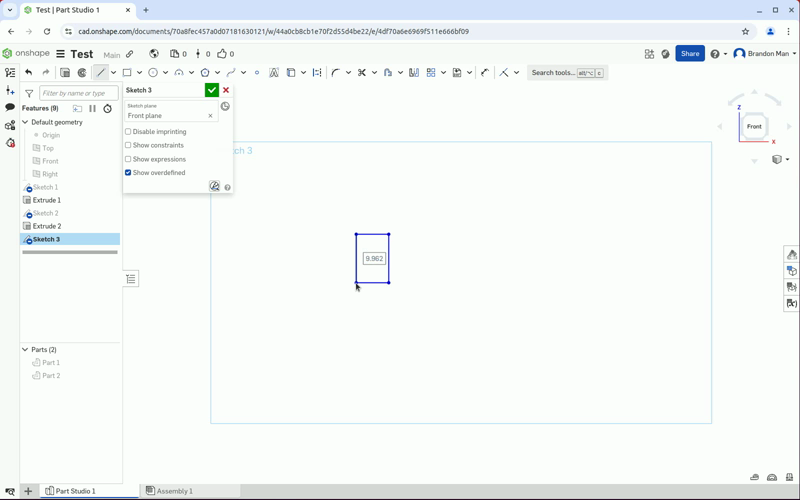
mouse_move(366, 273)
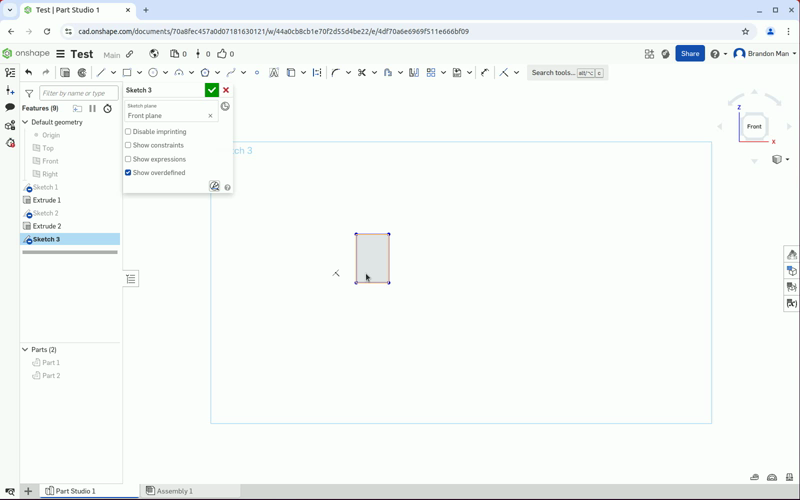
scroll(6)
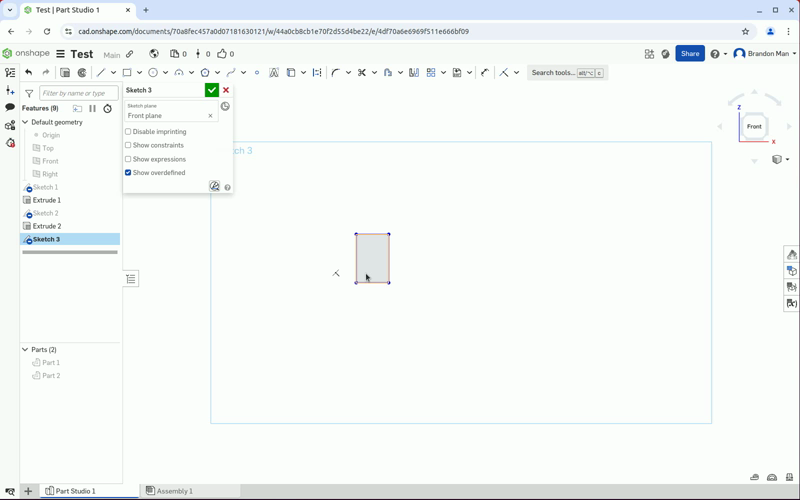
scroll(6)
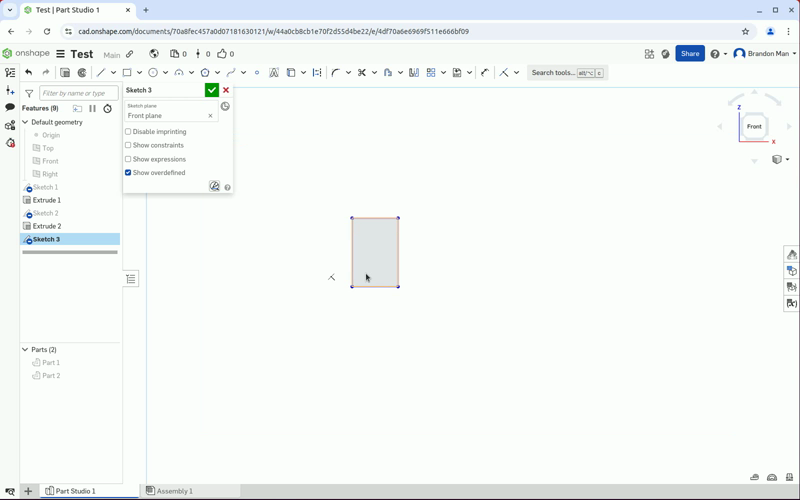
scroll(6)
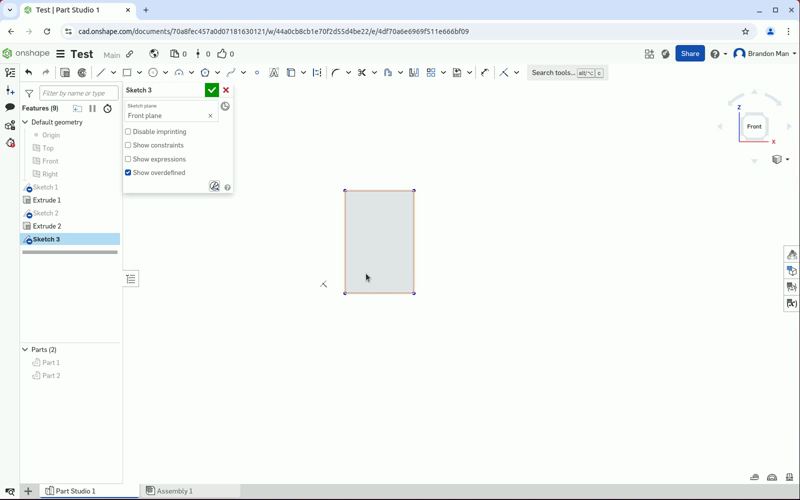
scroll(6)
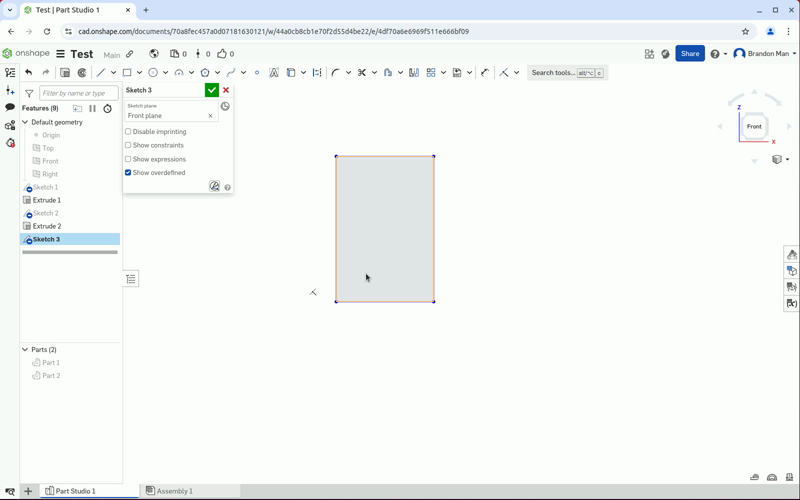
scroll(6)
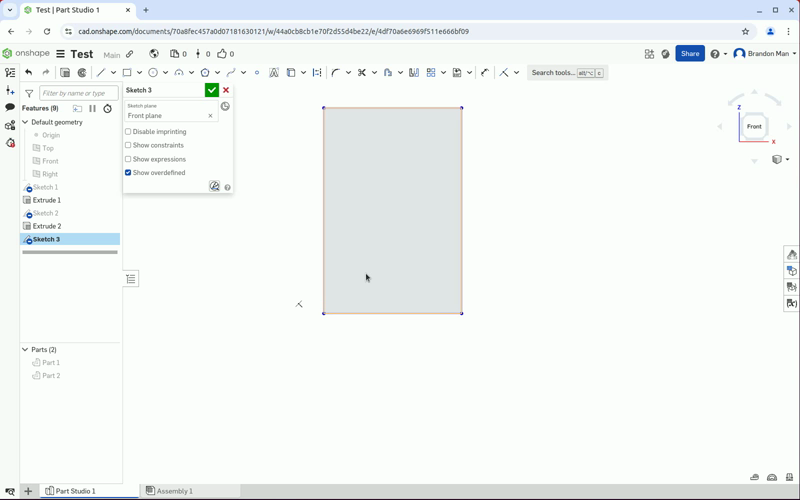
scroll(6)
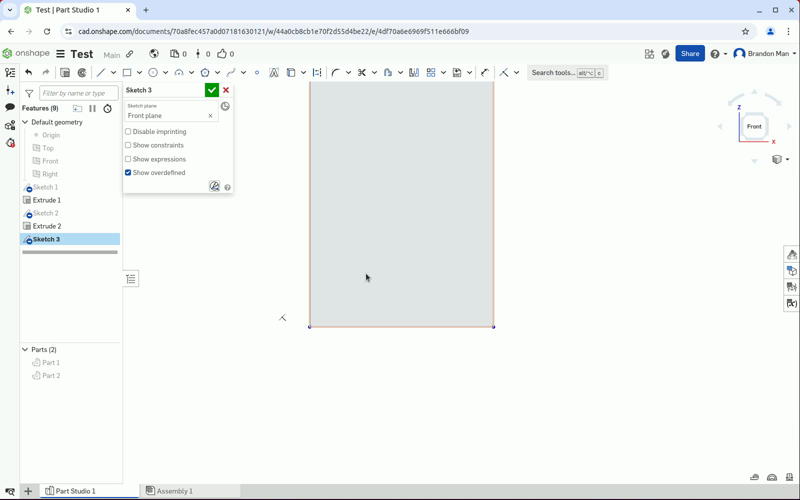
scroll(6)
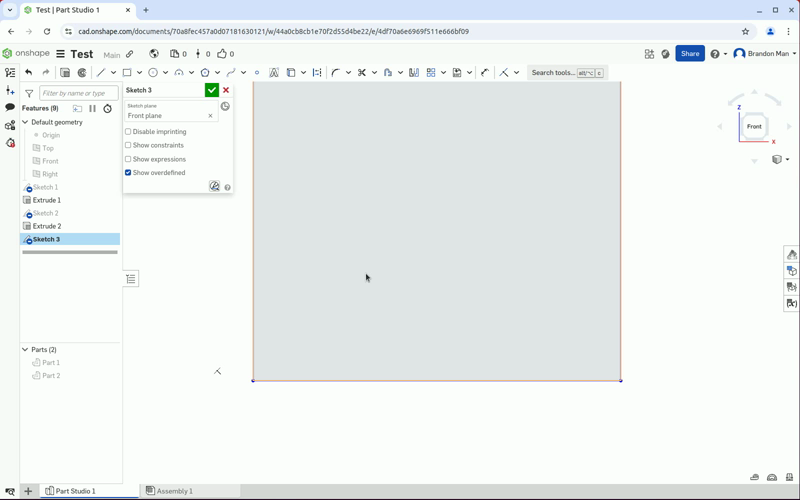
click(366, 273)
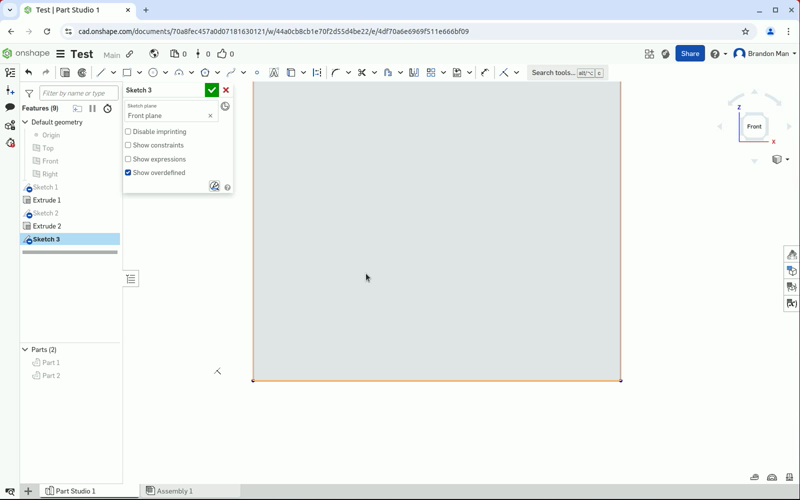
scroll(-6)
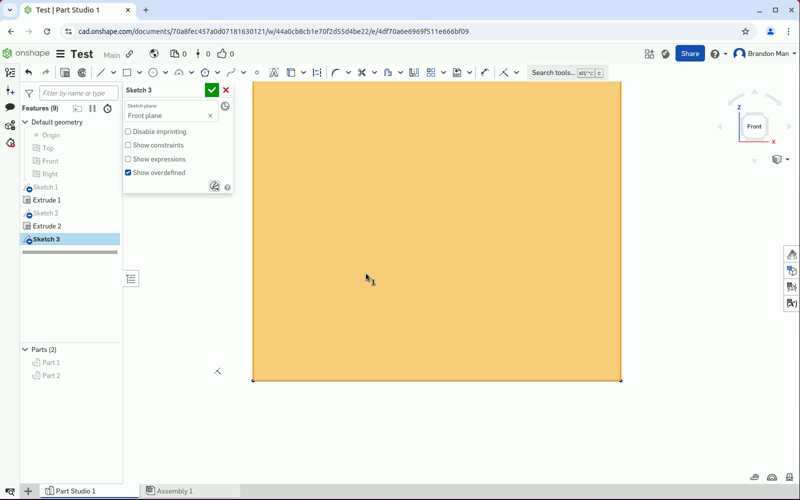
scroll(-6)
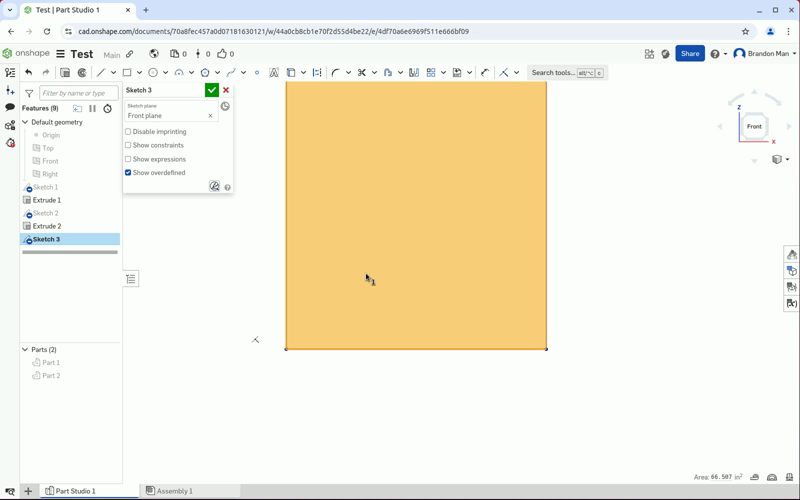
scroll(-6)
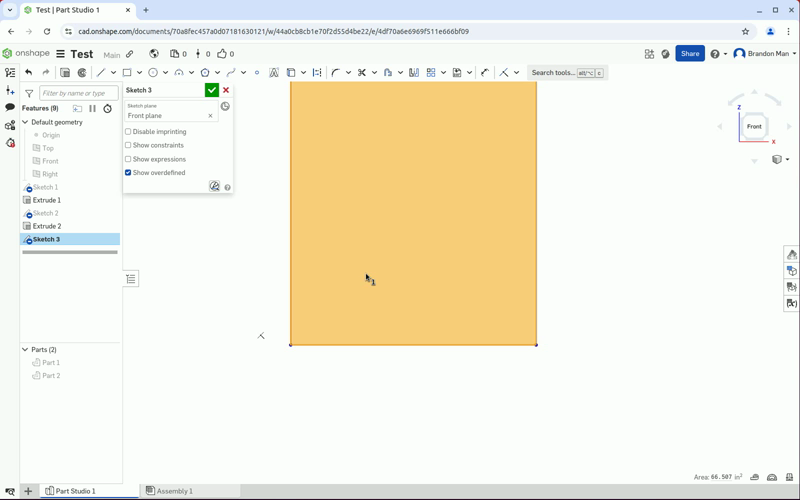
scroll(-6)
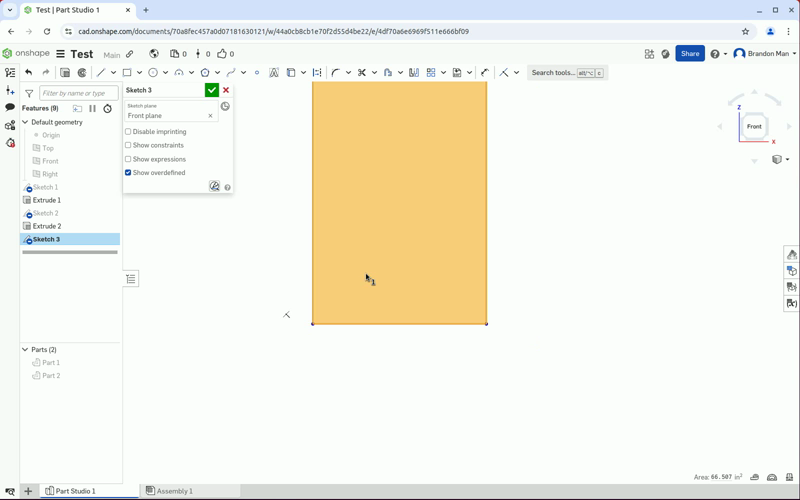
scroll(-6)
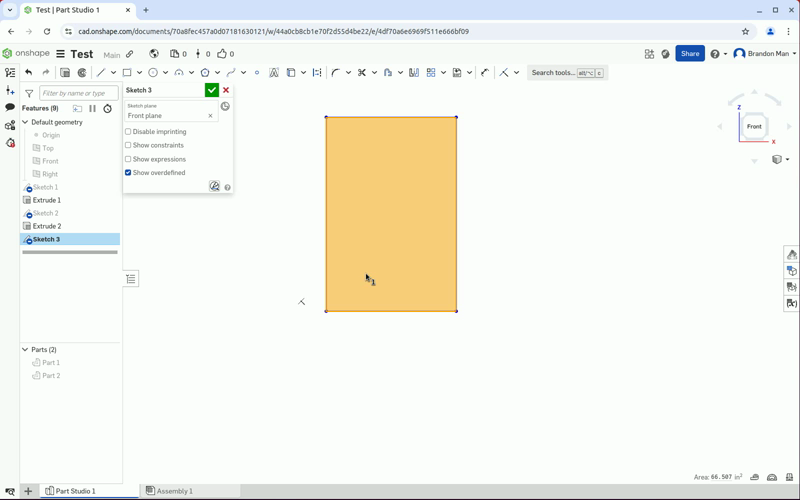
scroll(-6)
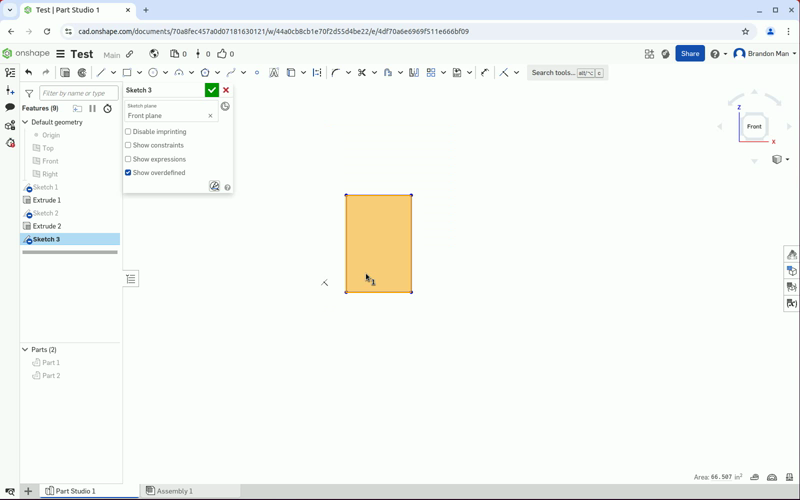
scroll(-6)
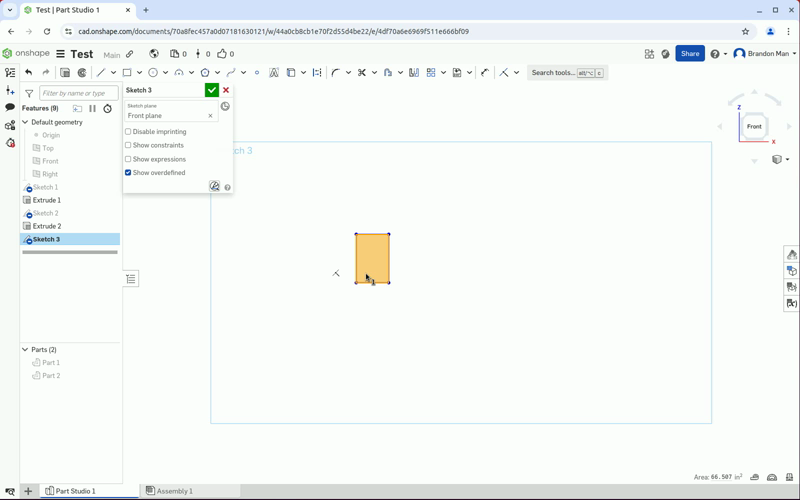
mouse_move(73, 352)
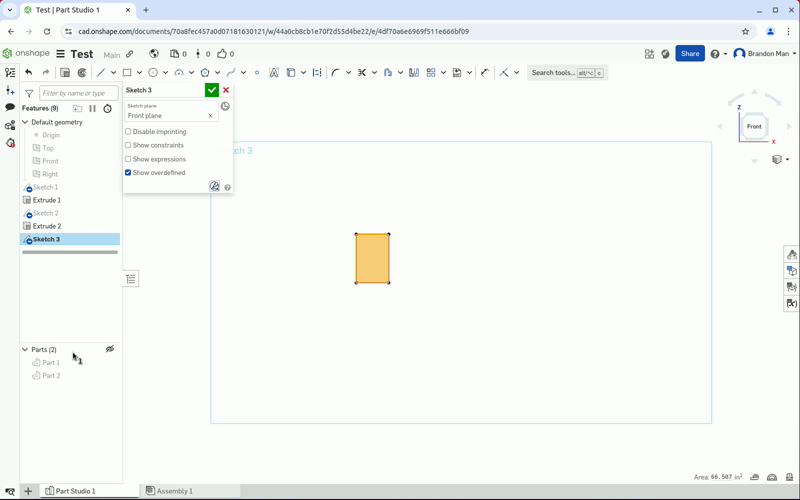
key(shift+y)
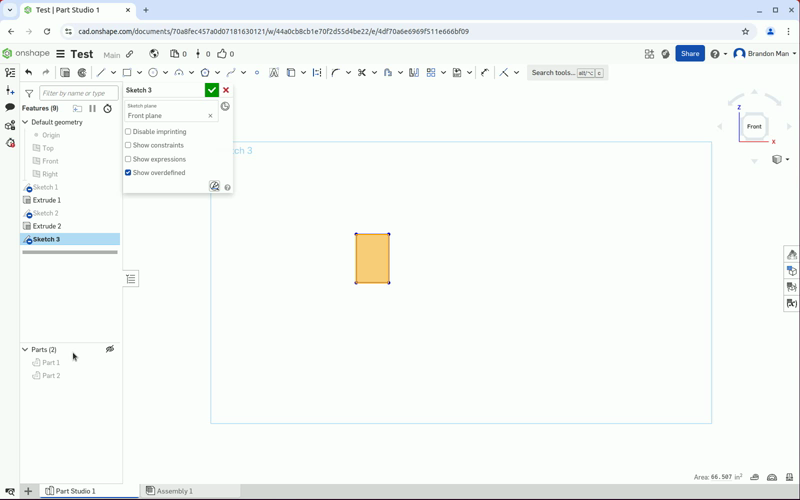
key(shift+e)
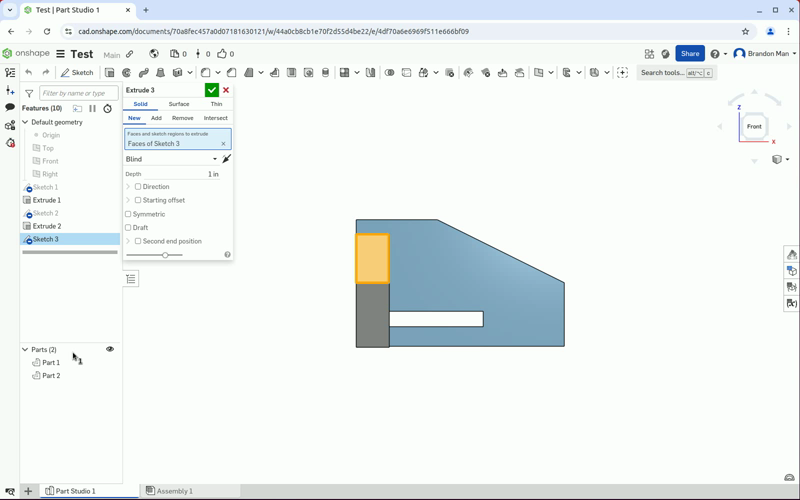
mouse_move(143, 106)
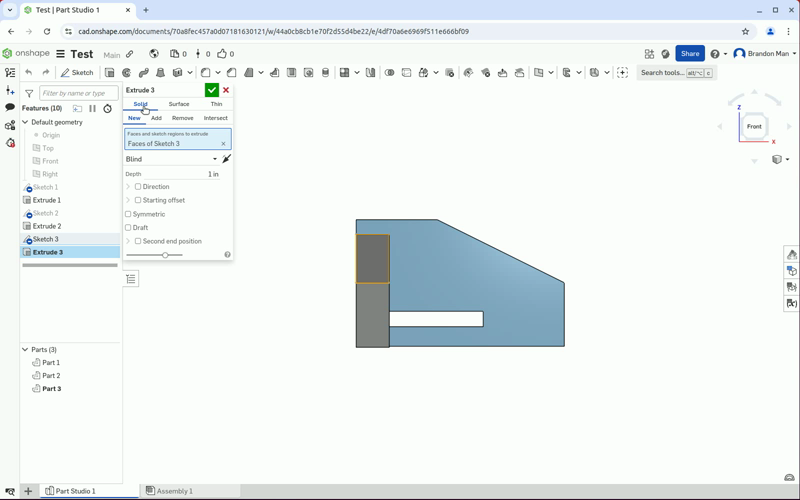
click(143, 106)
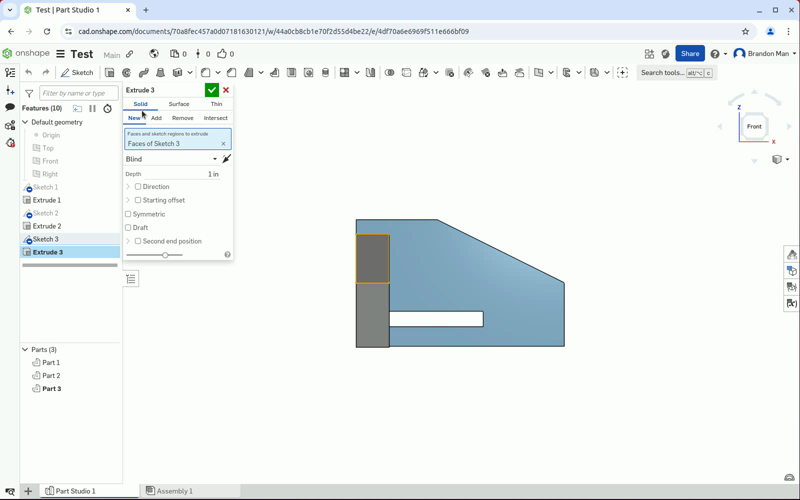
mouse_move(137, 120)
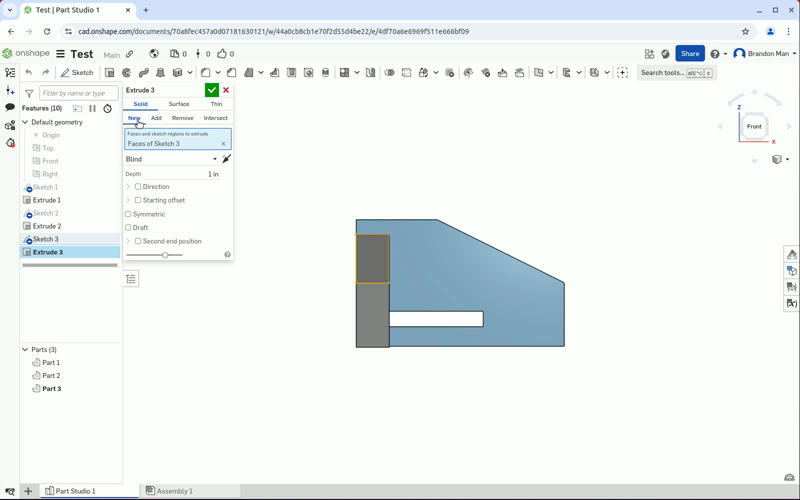
click(137, 120)
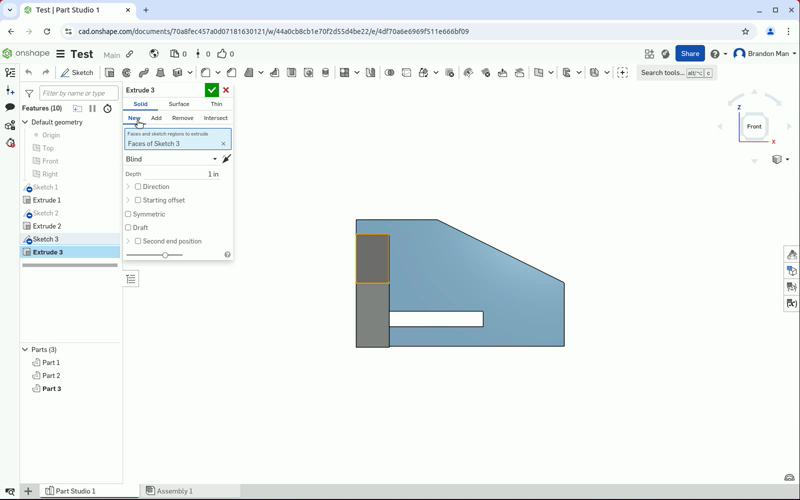
key(tab, 4)
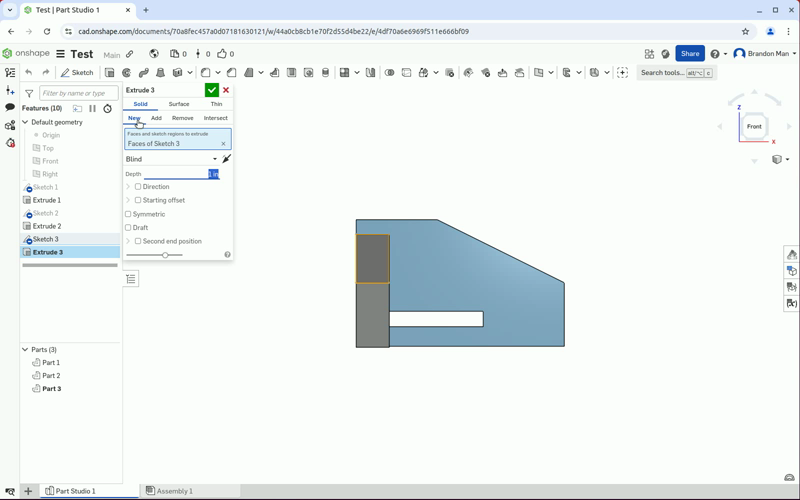
text(23.108)
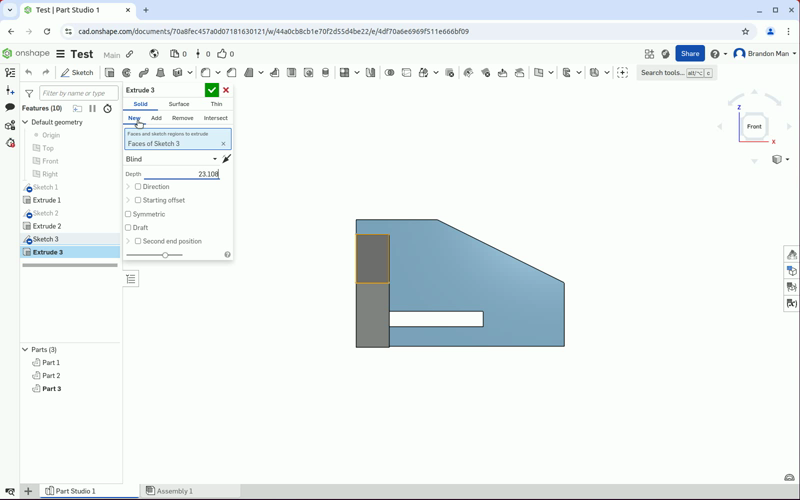
key(enter)
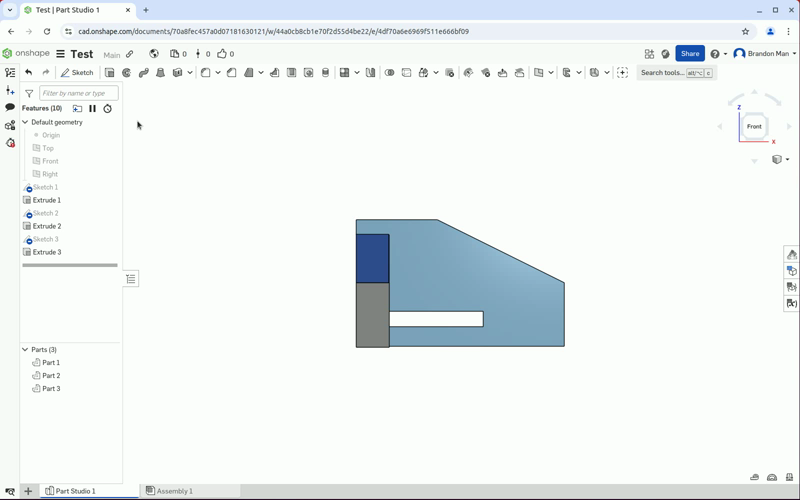
key(shift+h)
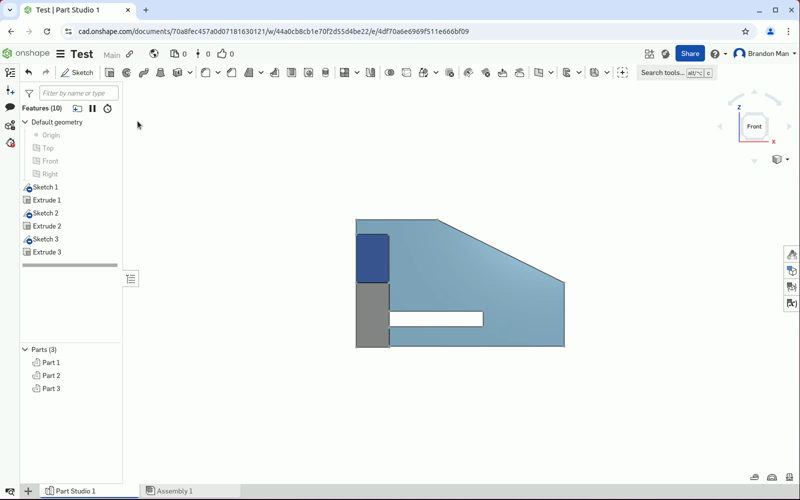
key(shift+h)
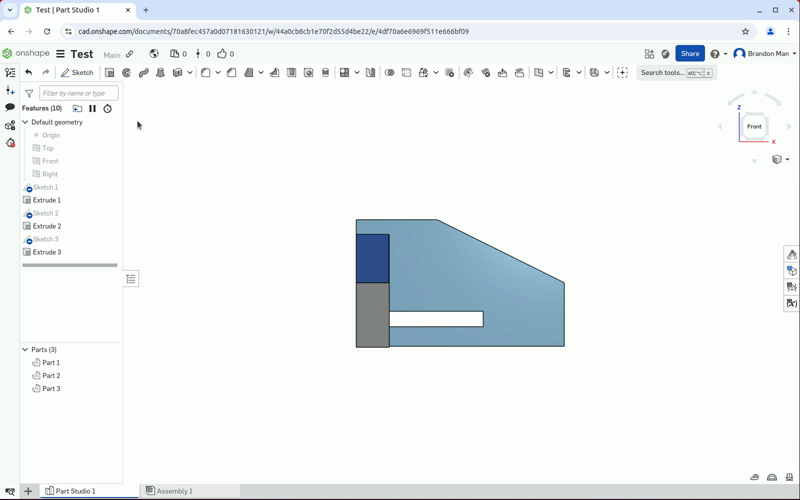
mouse_move(73, 189)
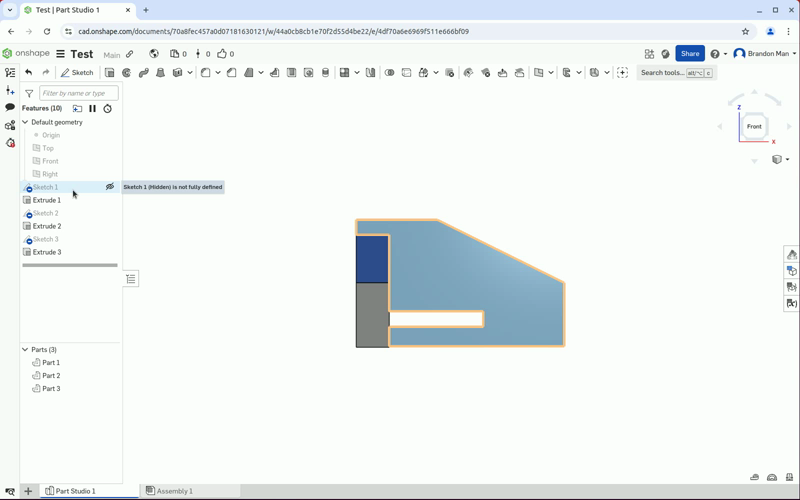
click(73, 189)
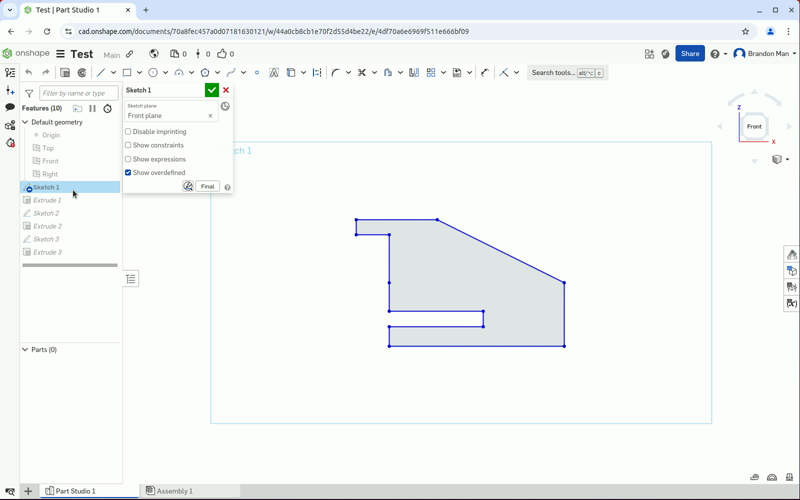
mouse_move(229, 92)
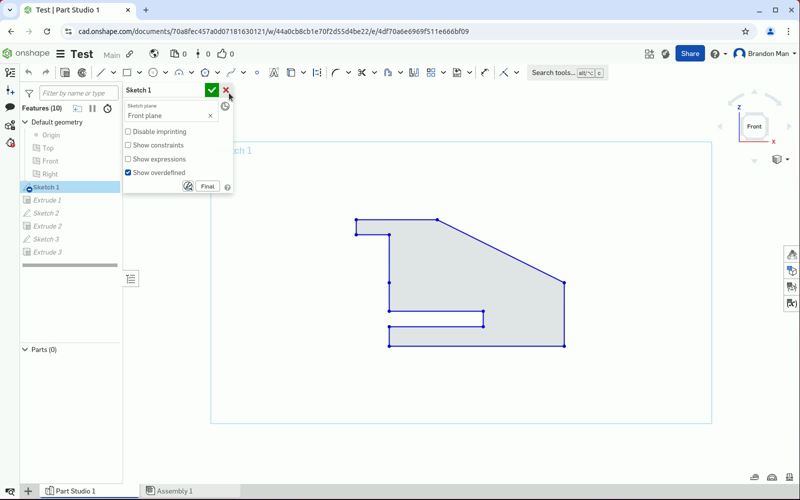
click(229, 92)
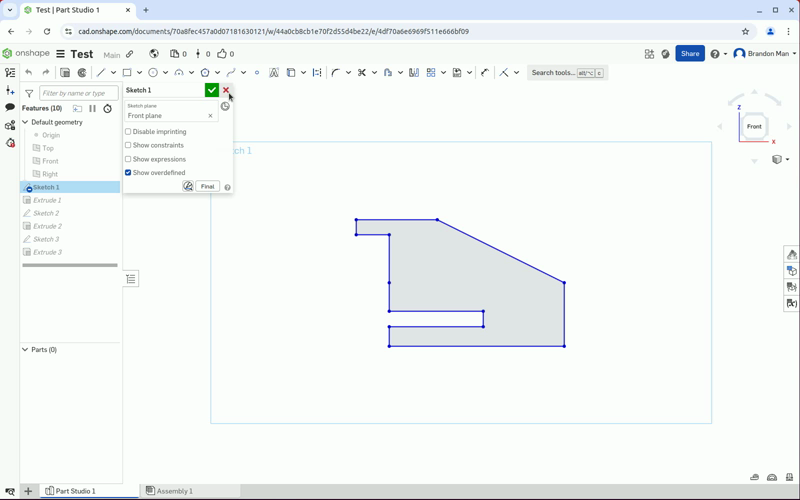
key(shift+s)
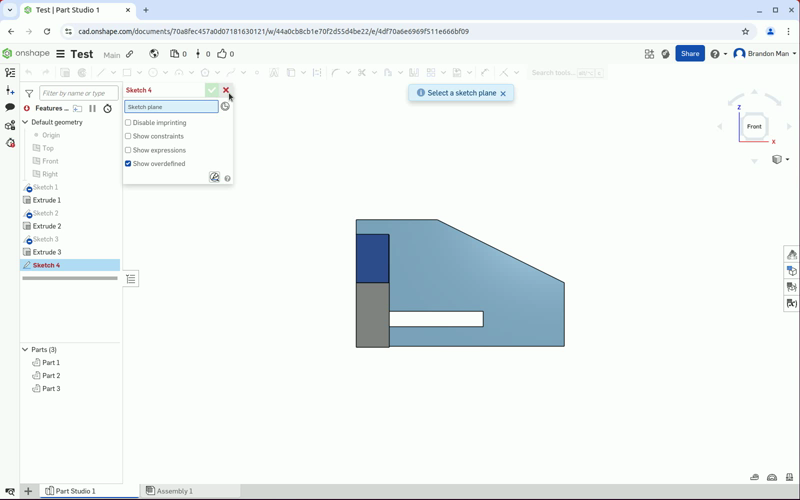
mouse_move(73, 163)
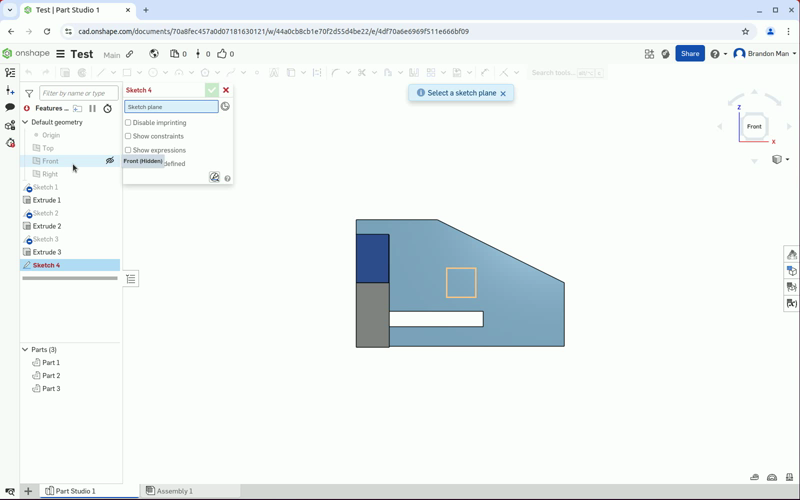
click(73, 163)
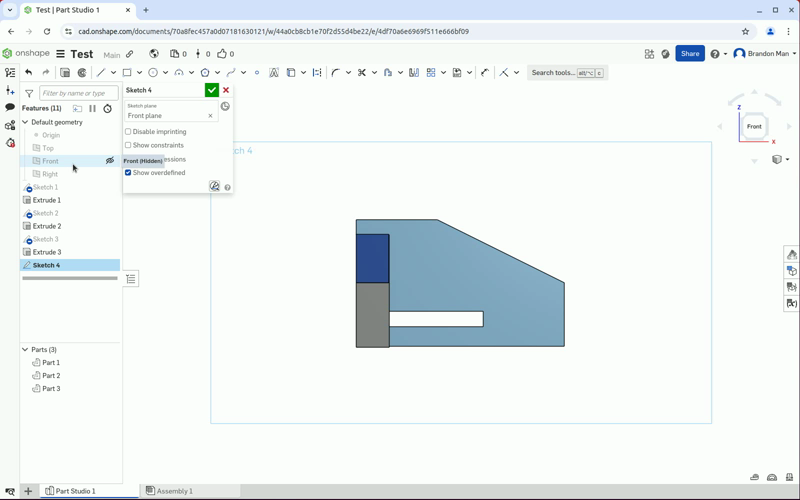
mouse_move(73, 352)
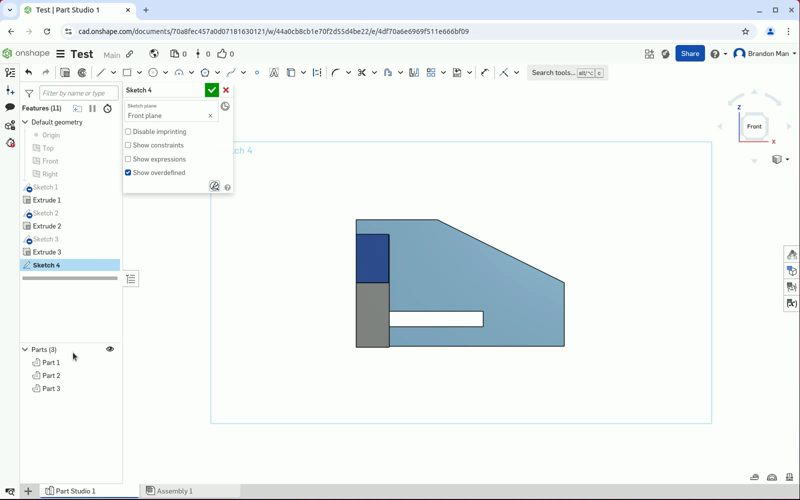
key(y)
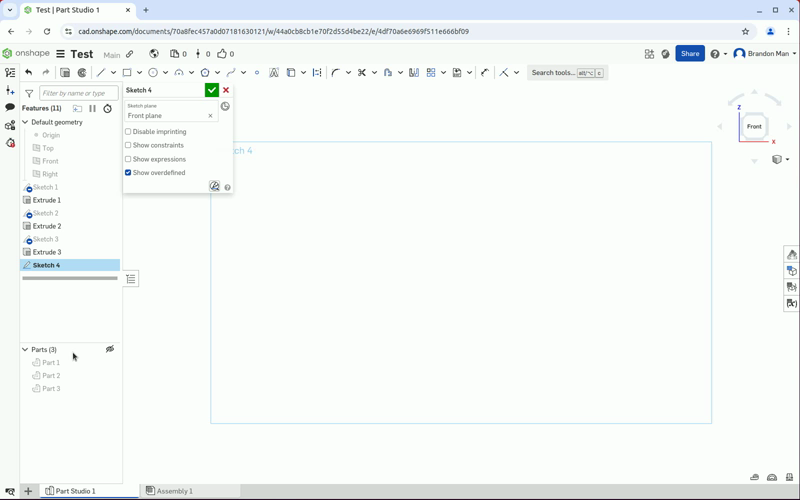
key(l)
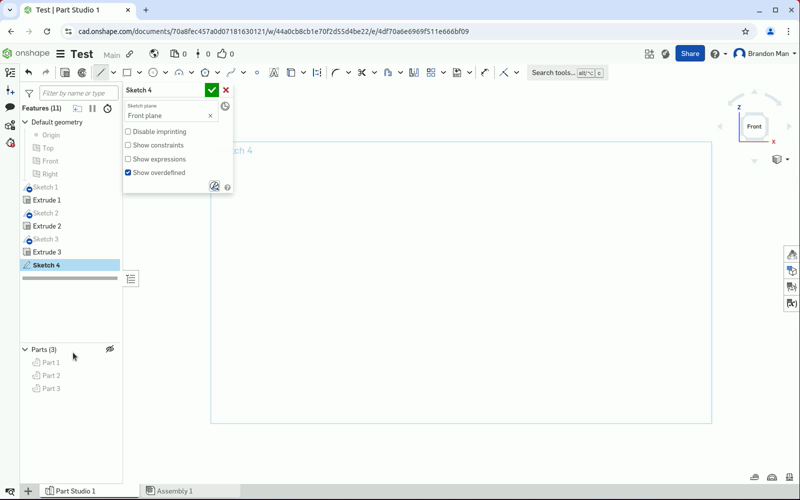
key_down(shift)
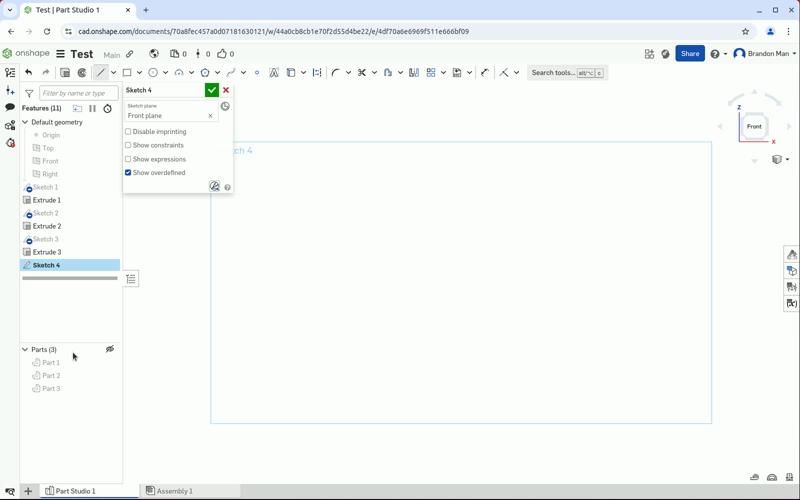
mouse_move(388, 327)
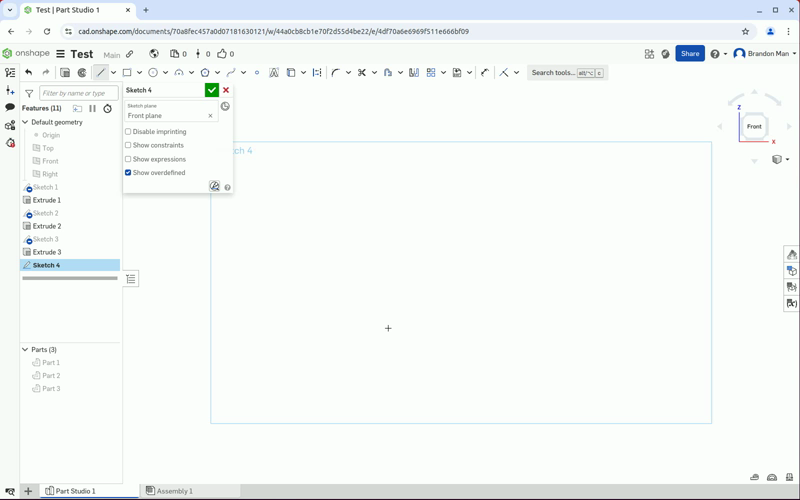
click(388, 327)
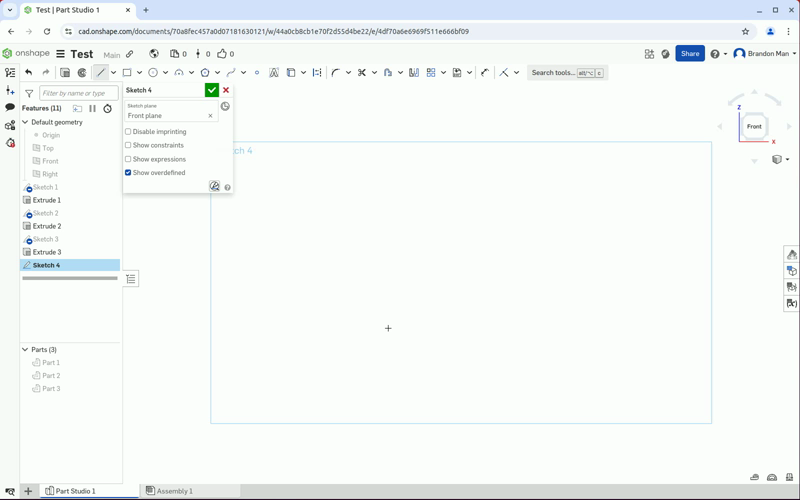
key_up(shift)
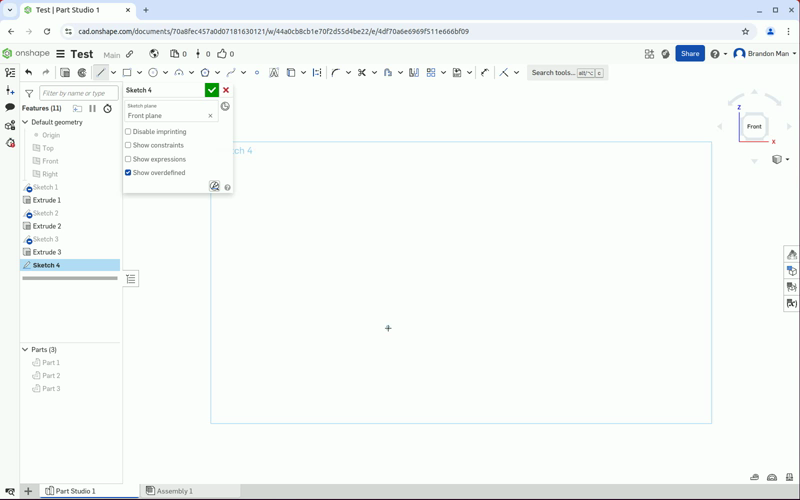
key_down(shift)
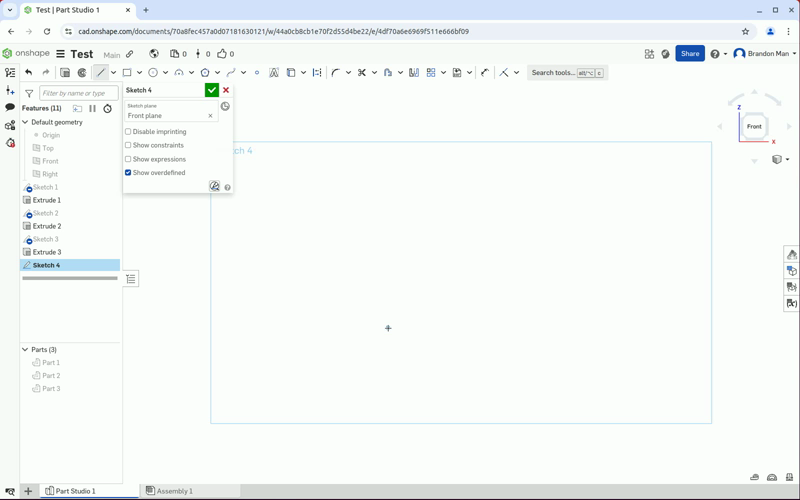
mouse_move(484, 327)
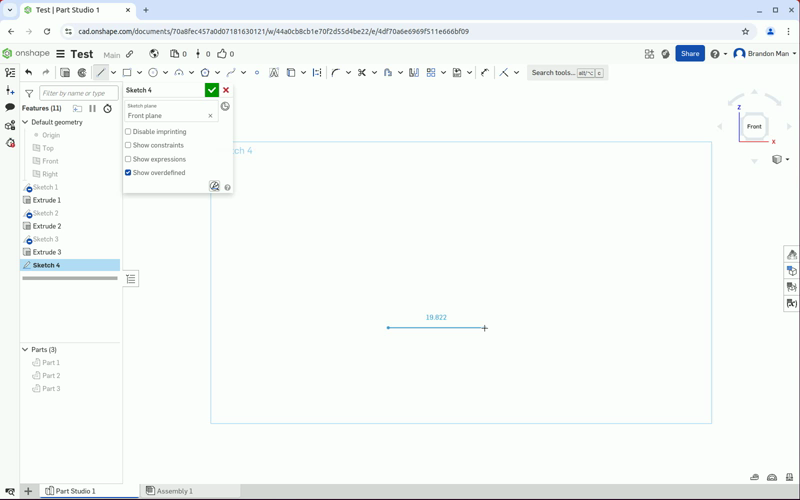
click(484, 327)
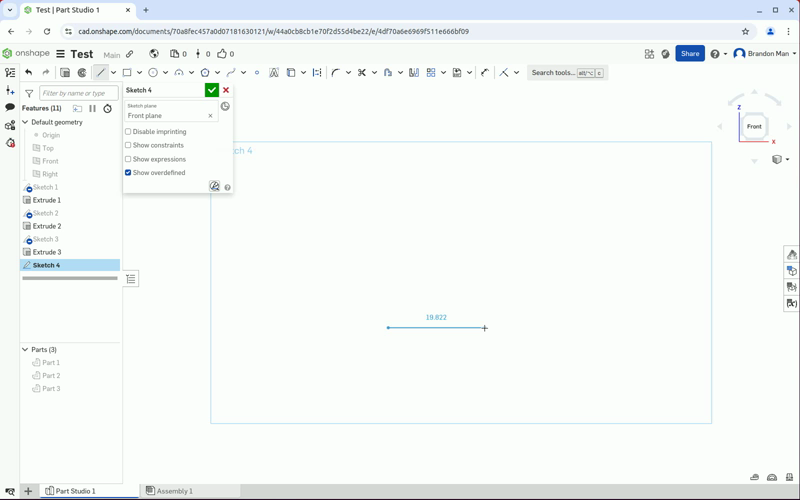
key_up(shift)
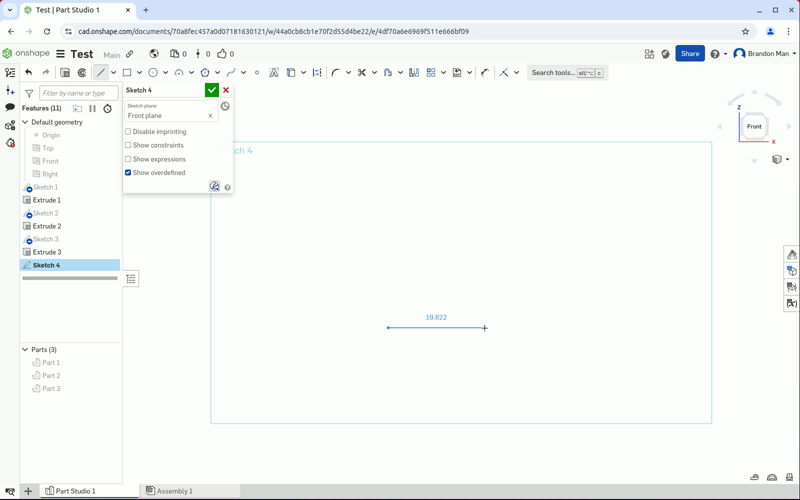
key_down(shift)
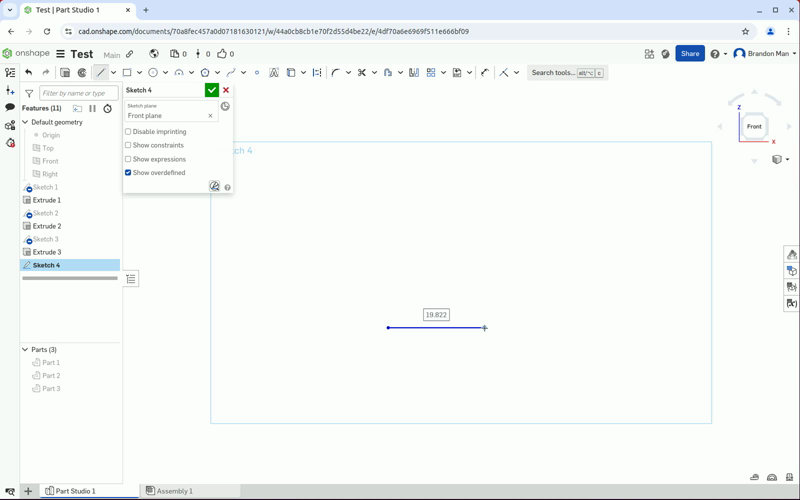
mouse_move(514, 327)
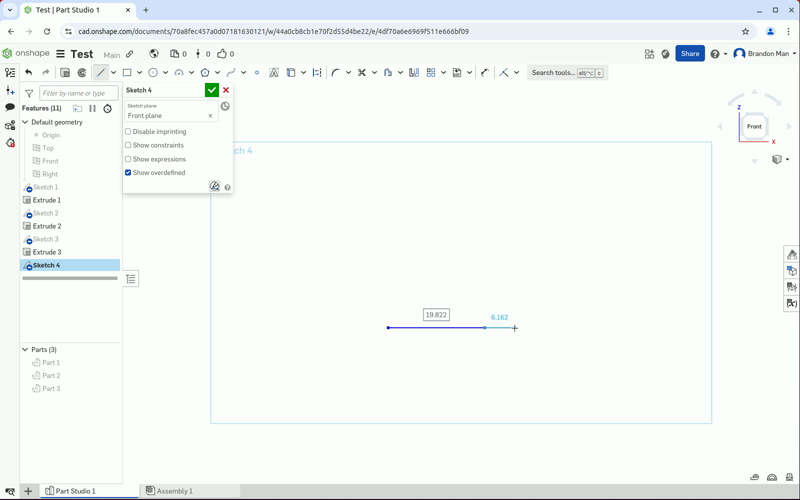
mouse_move(484, 311)
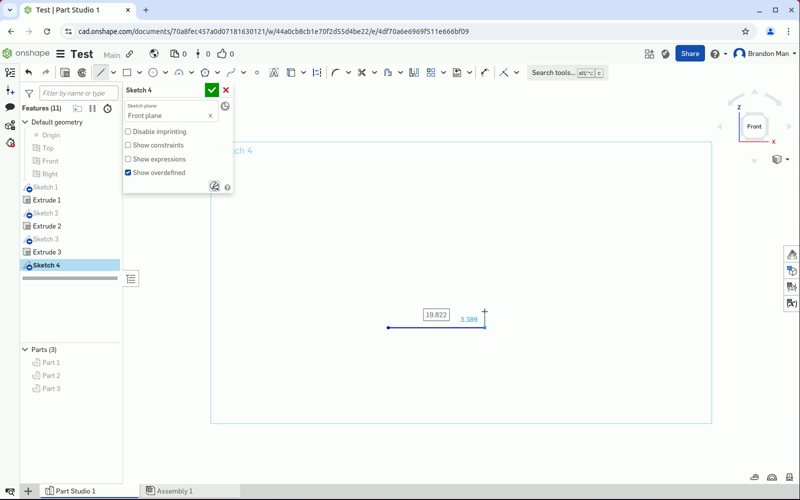
click(484, 311)
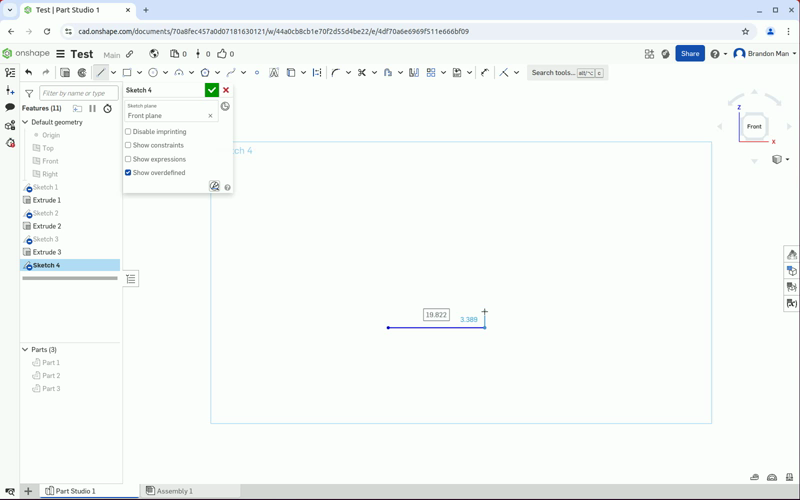
key_up(shift)
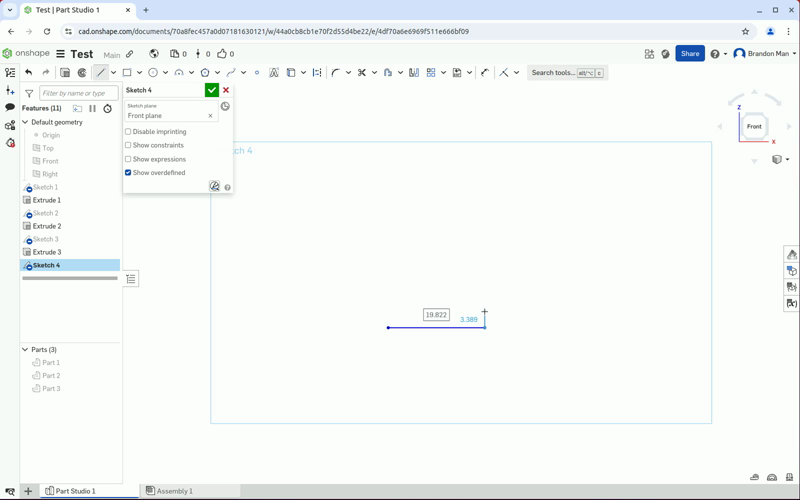
key_down(shift)
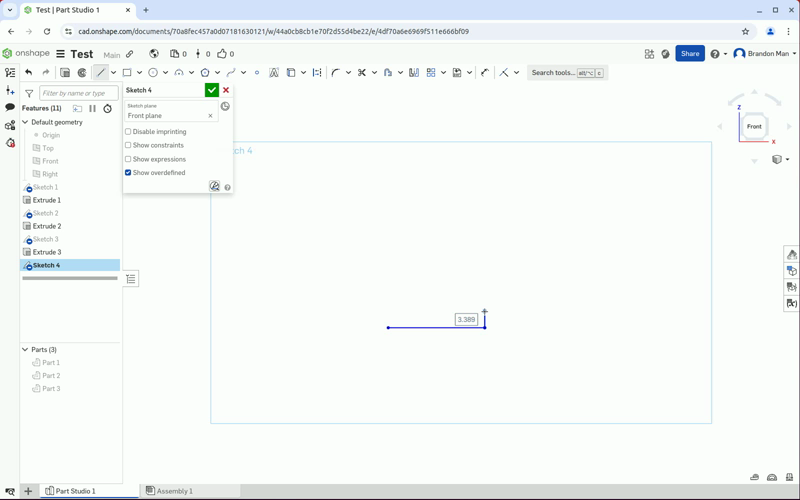
mouse_move(388, 311)
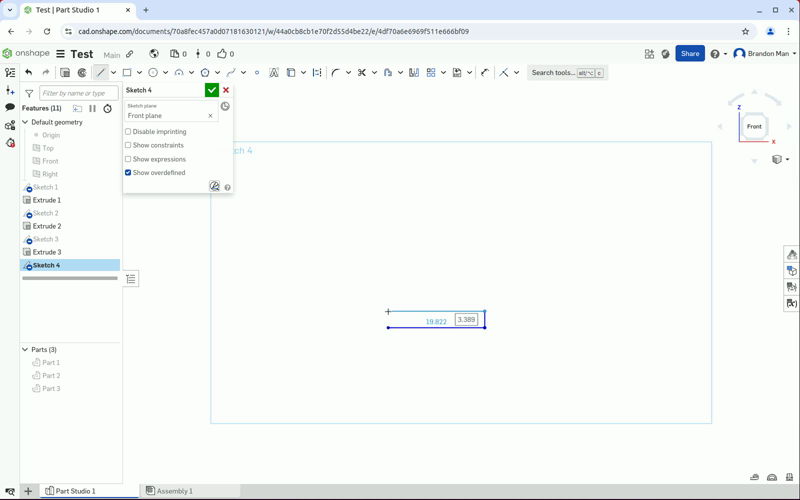
click(388, 311)
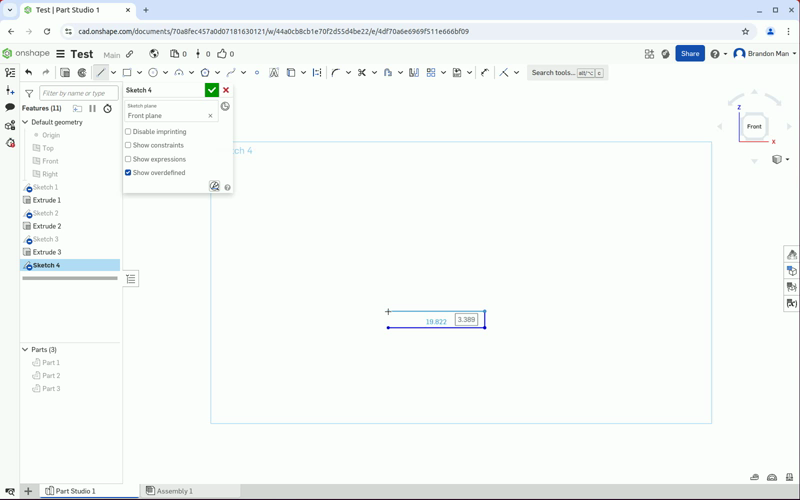
key_up(shift)
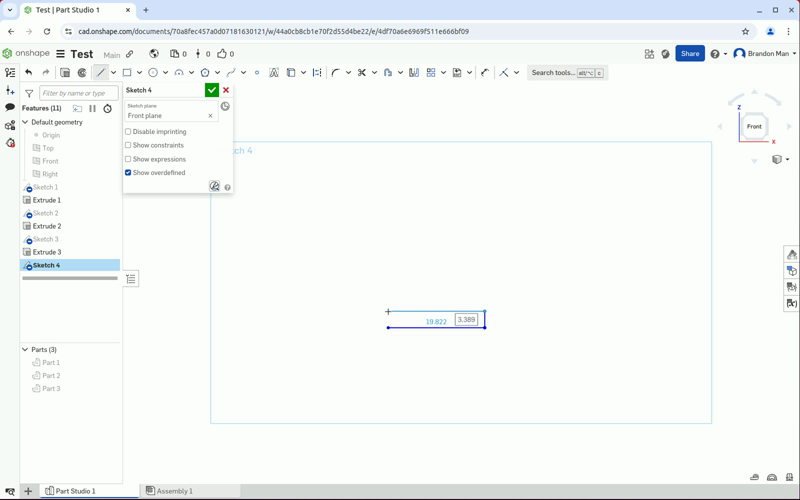
mouse_move(418, 311)
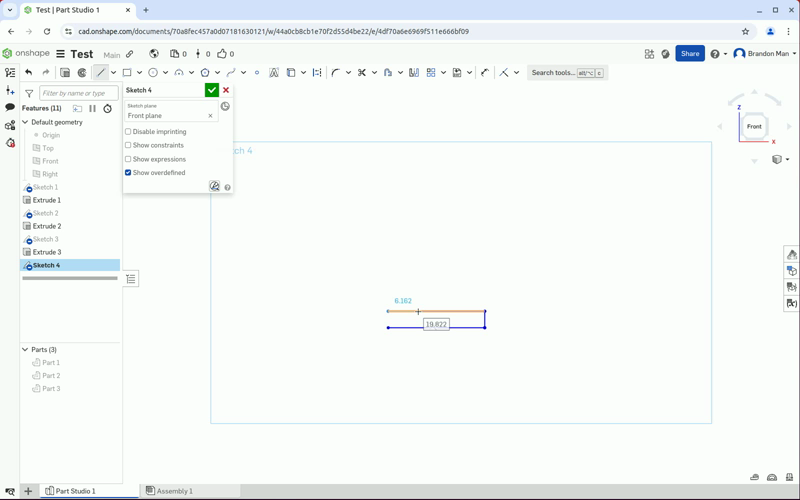
key_down(shift)
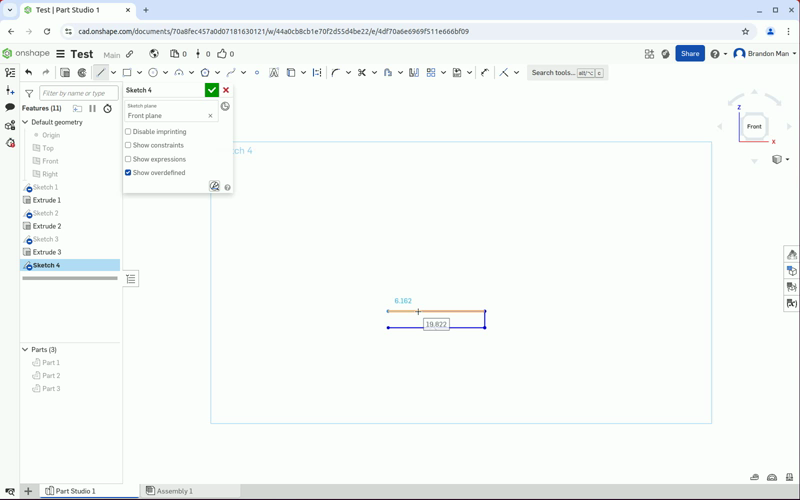
mouse_move(388, 327)
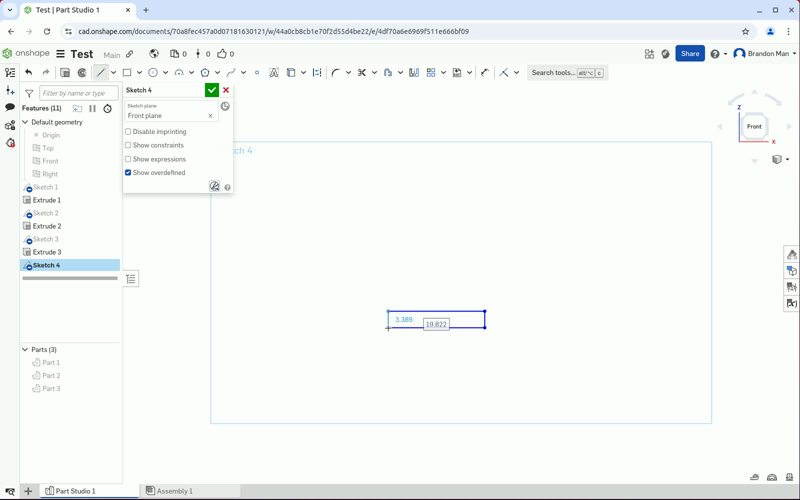
key_up(shift)
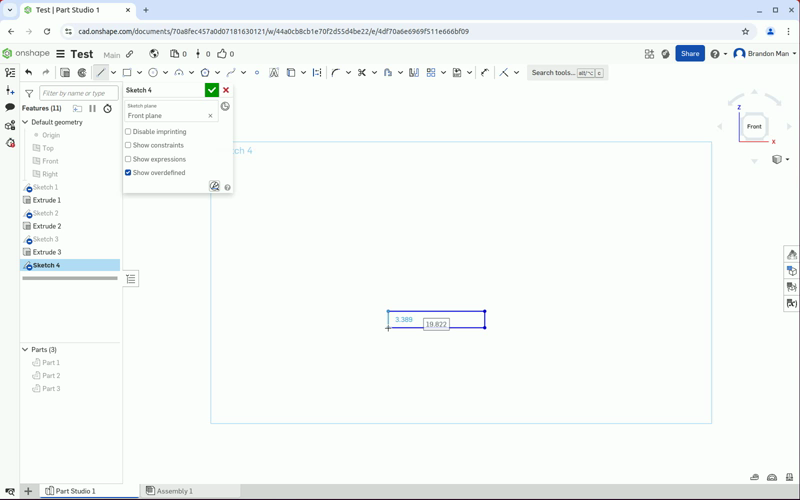
click(388, 327)
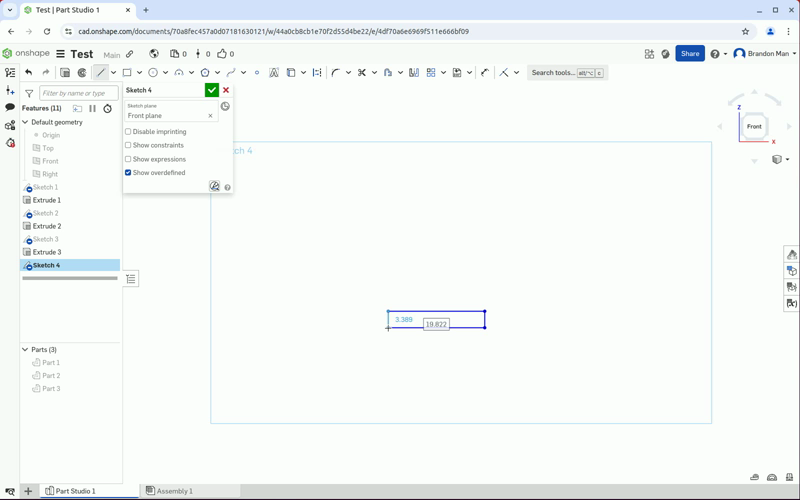
key(esc)
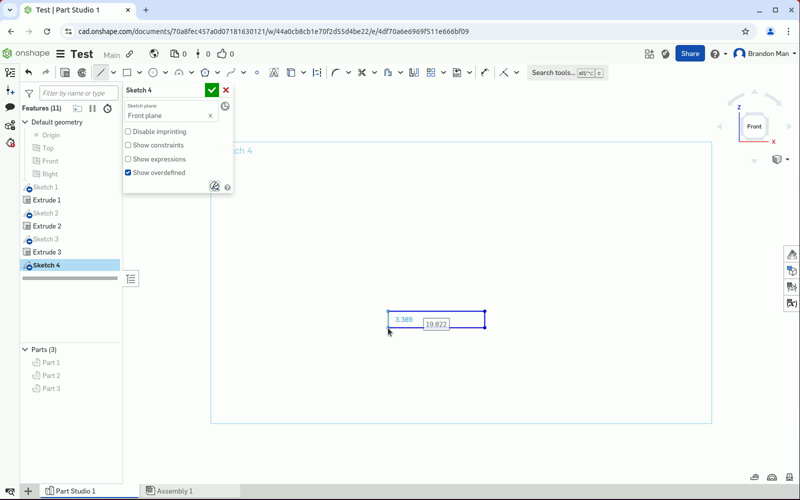
mouse_move(479, 321)
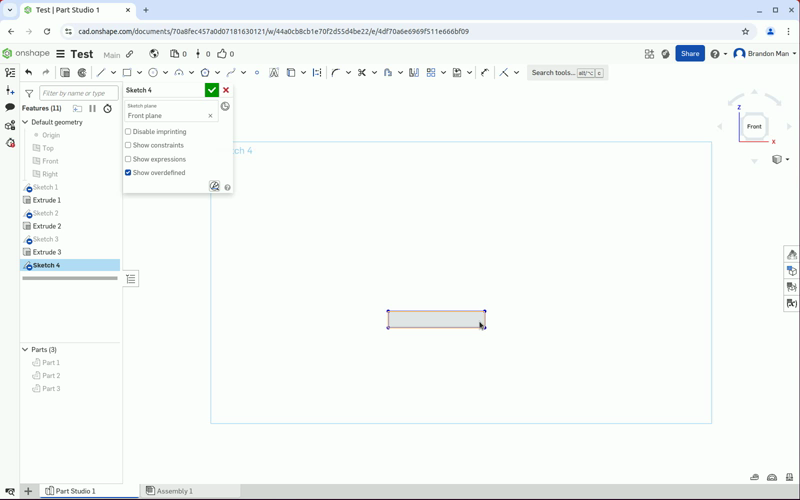
scroll(6)
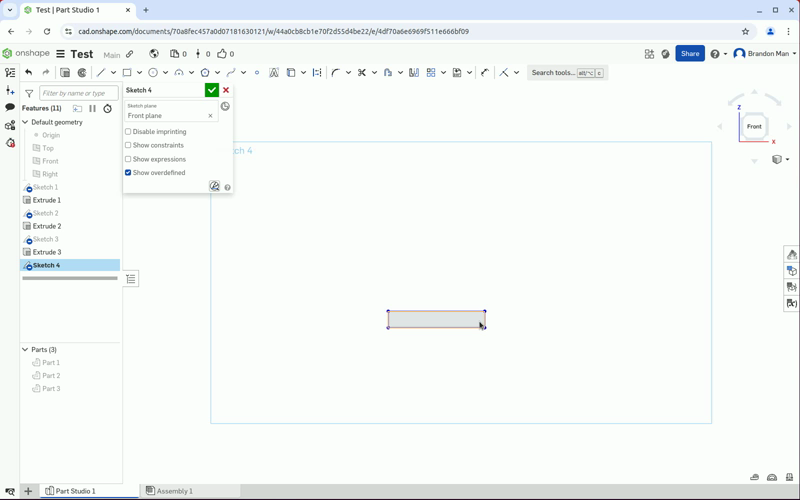
scroll(6)
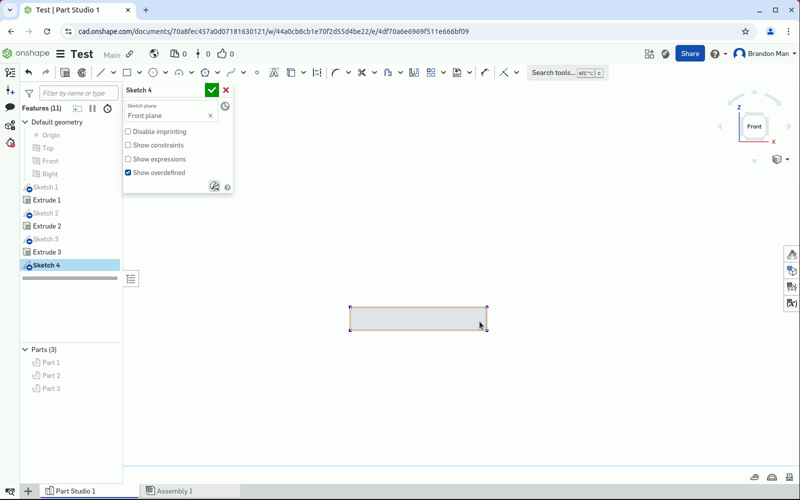
scroll(6)
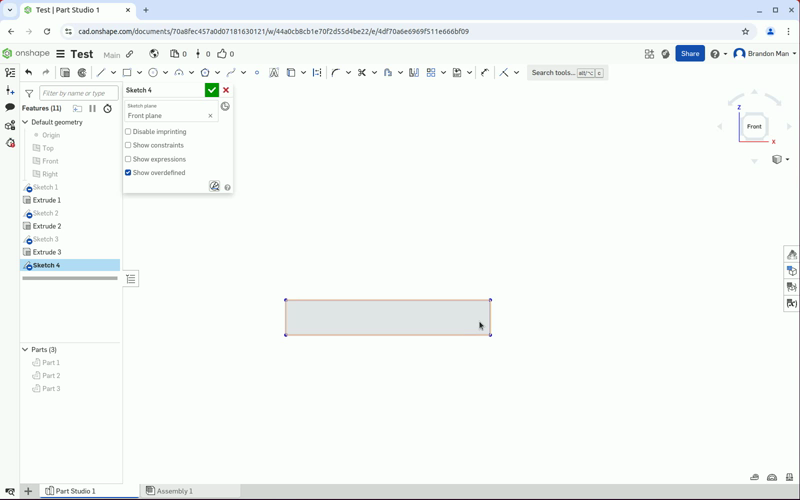
scroll(6)
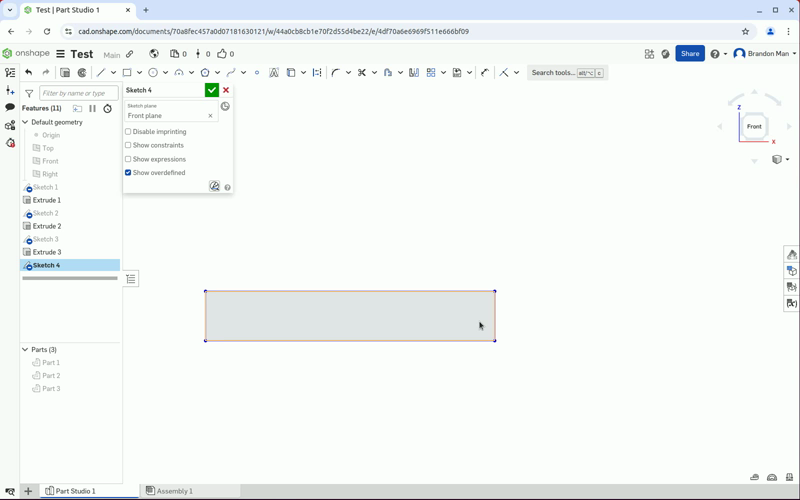
scroll(6)
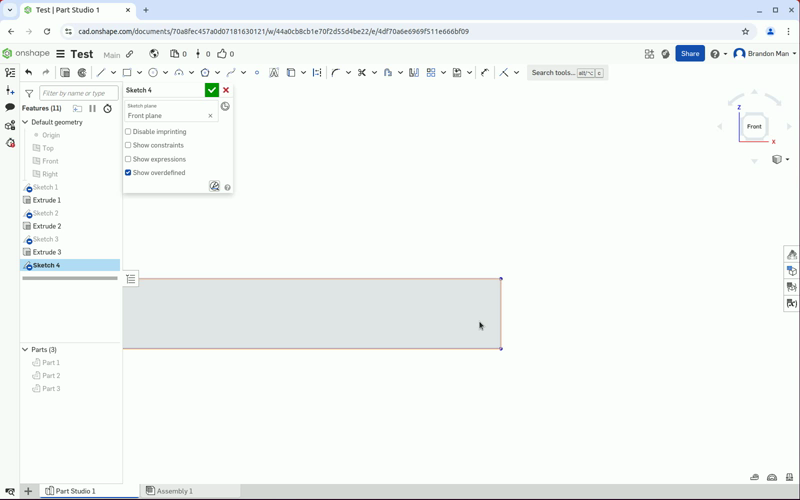
scroll(6)
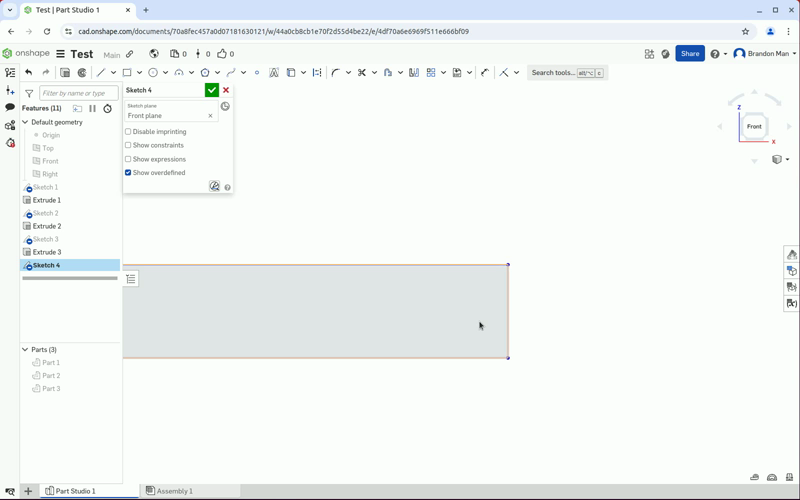
scroll(6)
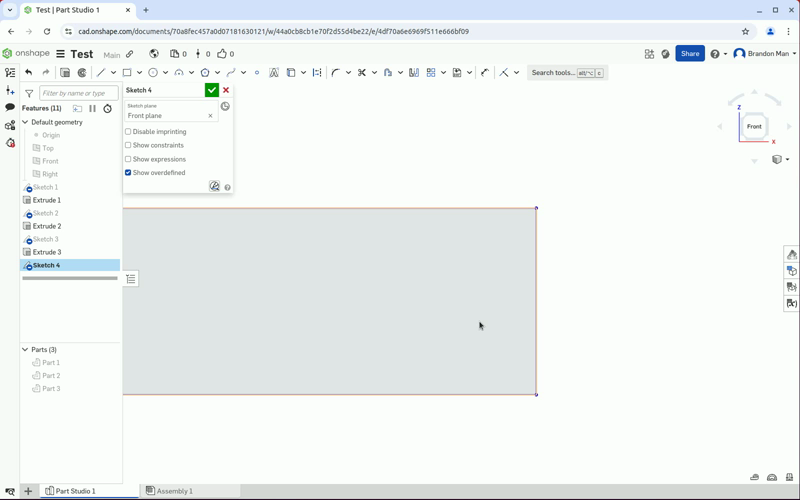
click(479, 321)
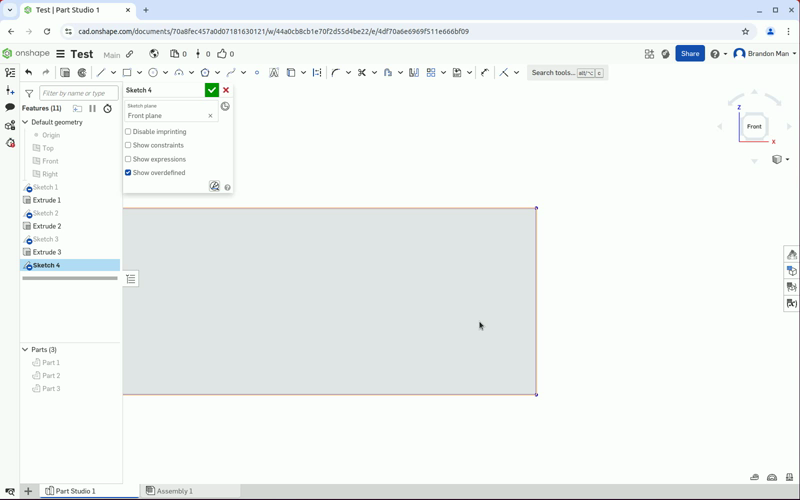
scroll(-6)
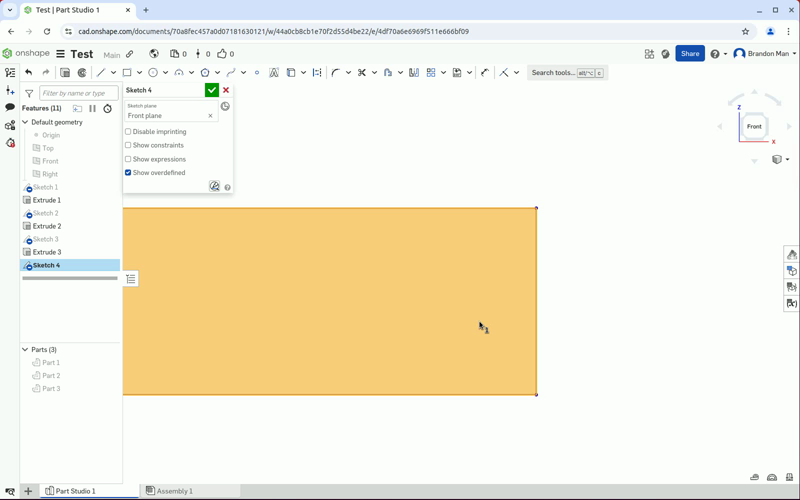
scroll(-6)
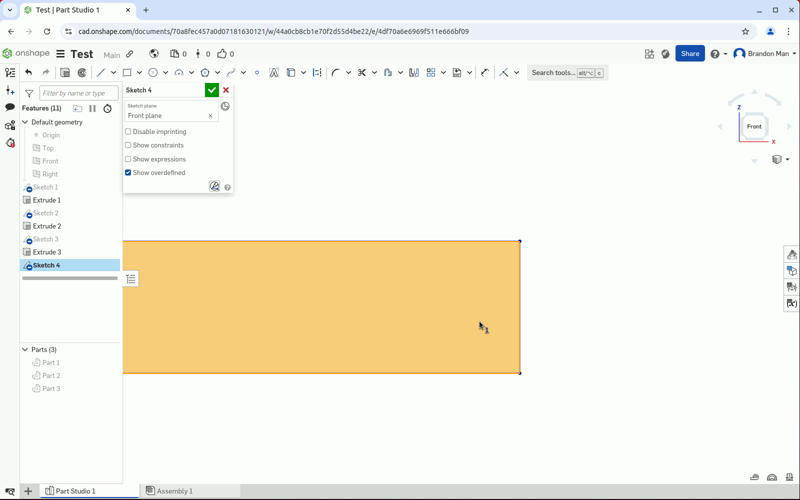
scroll(-6)
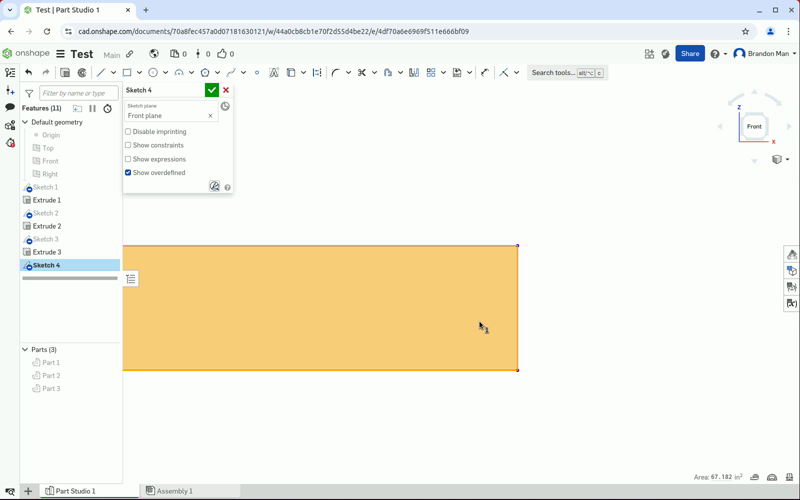
scroll(-6)
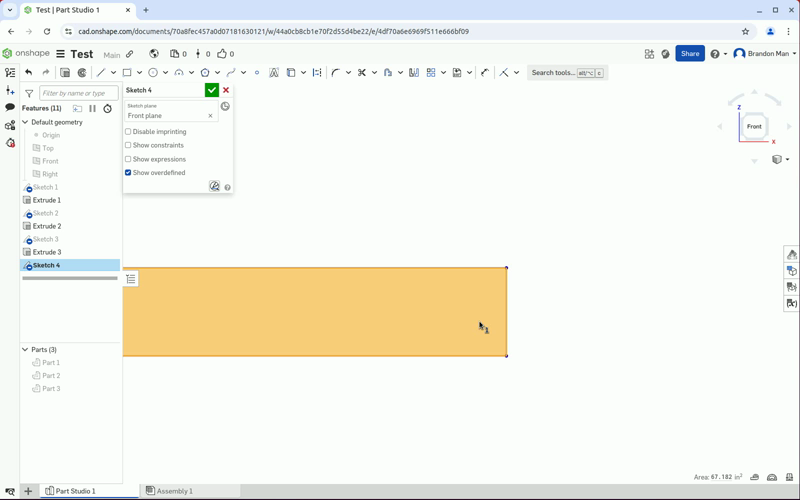
scroll(-6)
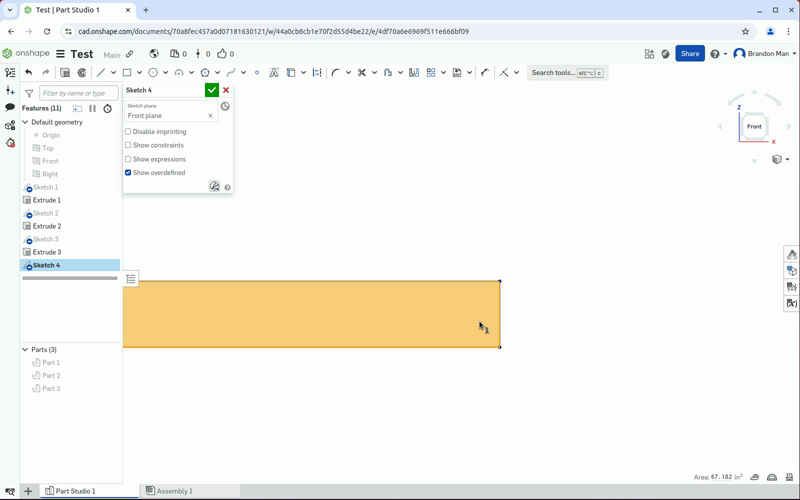
scroll(-6)
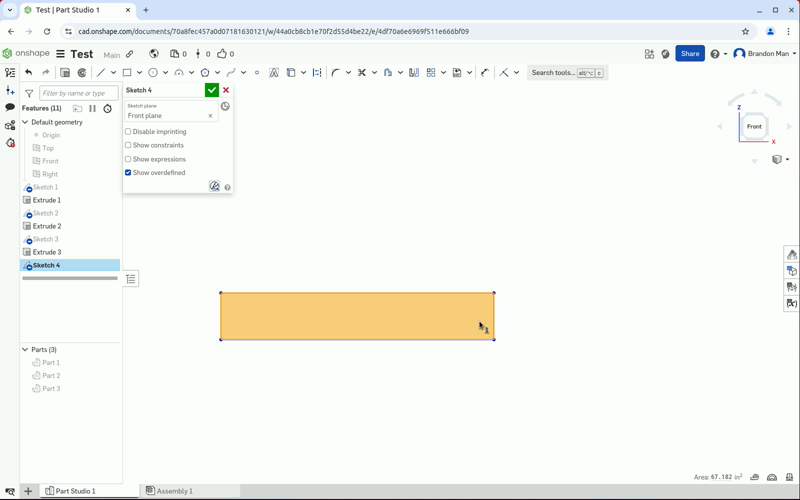
scroll(-6)
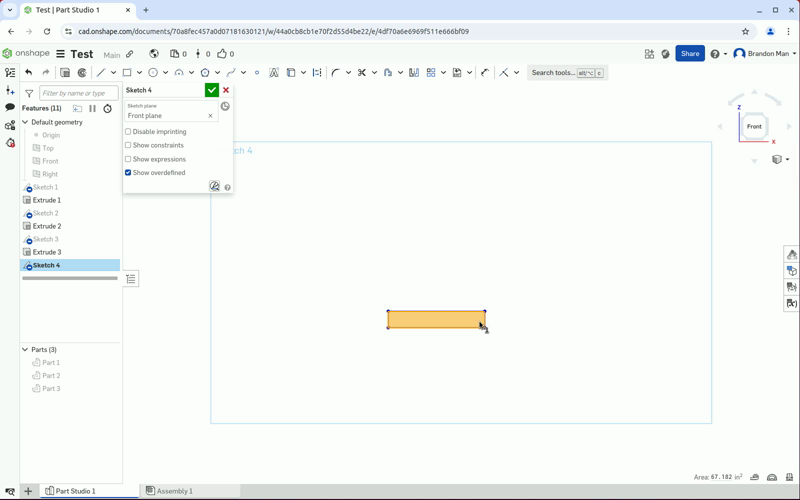
mouse_move(73, 352)
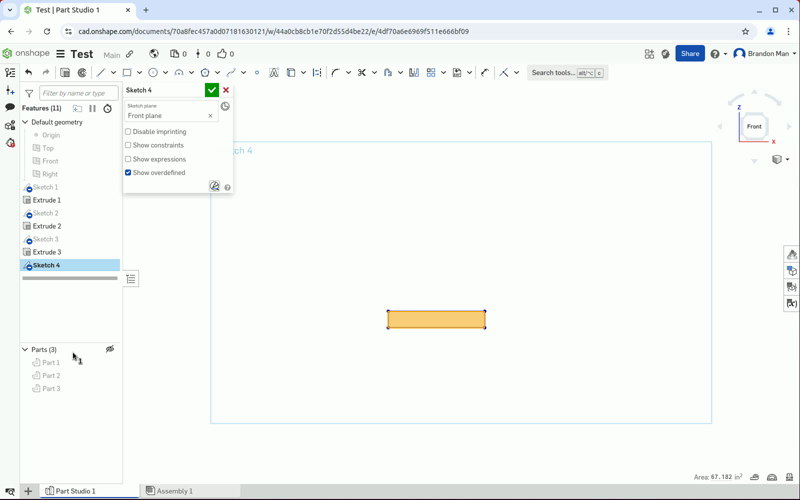
key(shift+y)
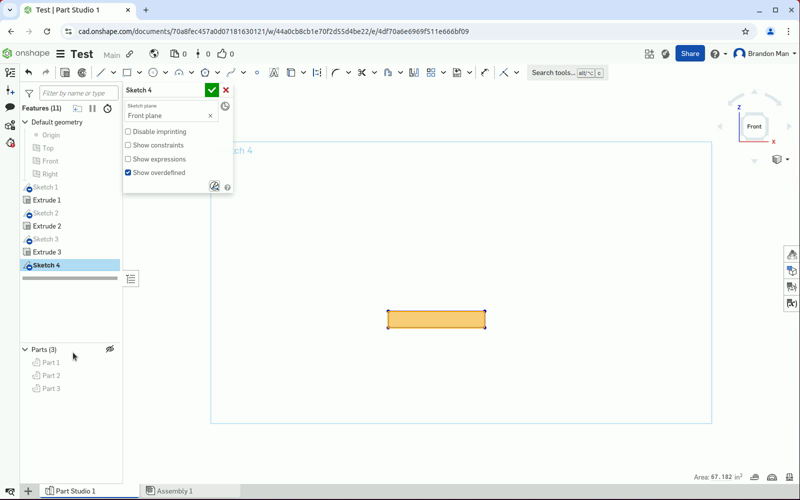
key(shift+e)
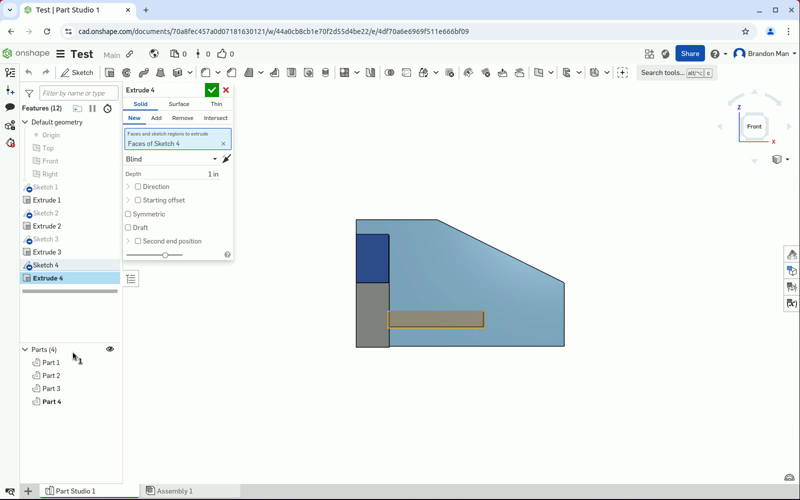
mouse_move(143, 106)
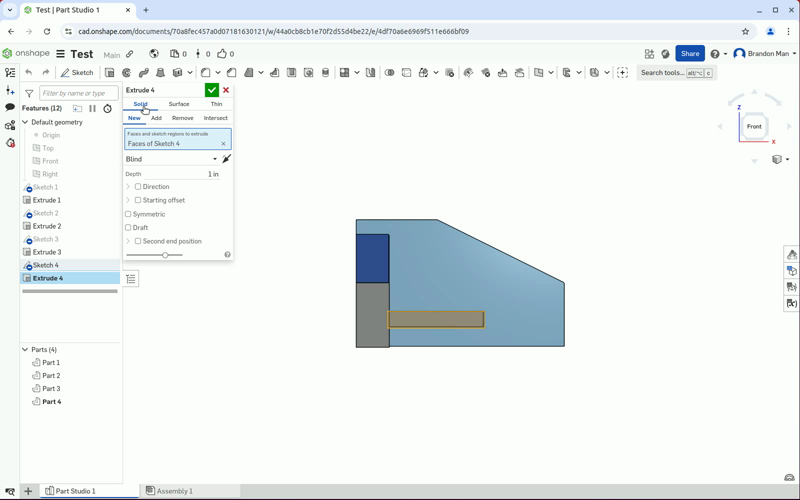
click(143, 106)
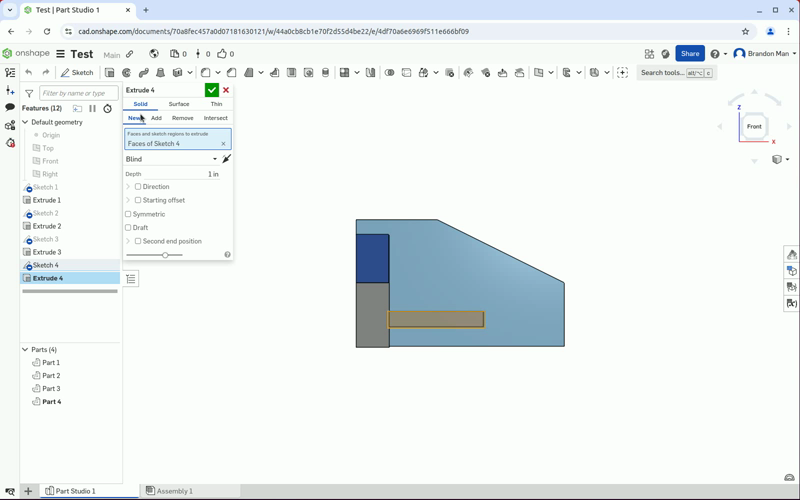
mouse_move(137, 120)
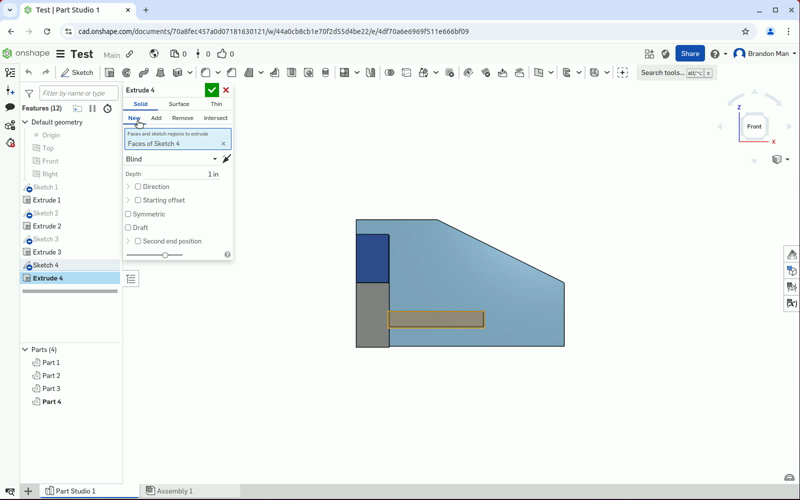
click(137, 120)
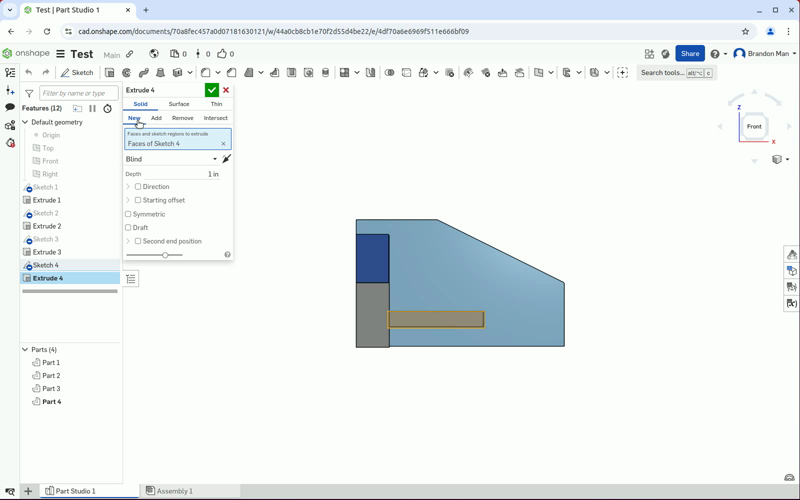
key(tab, 4)
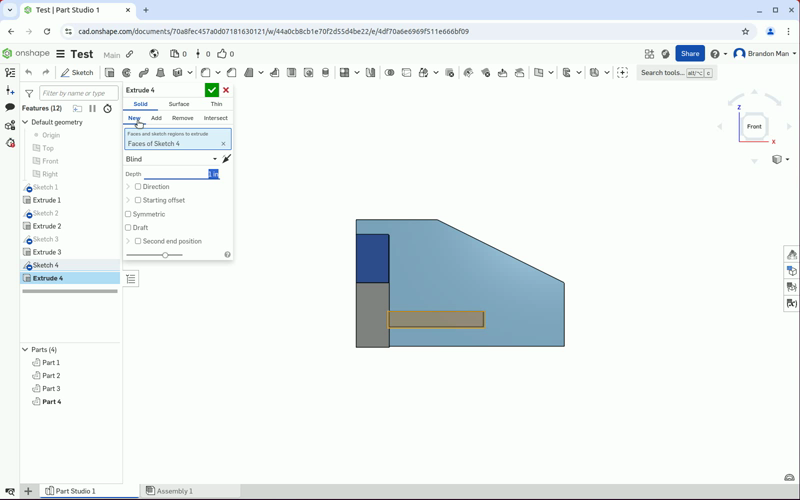
text(23.108)
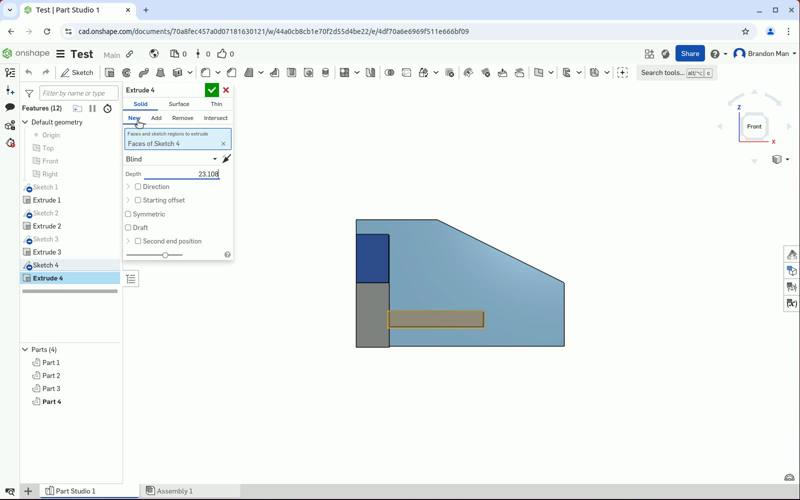
key(enter)
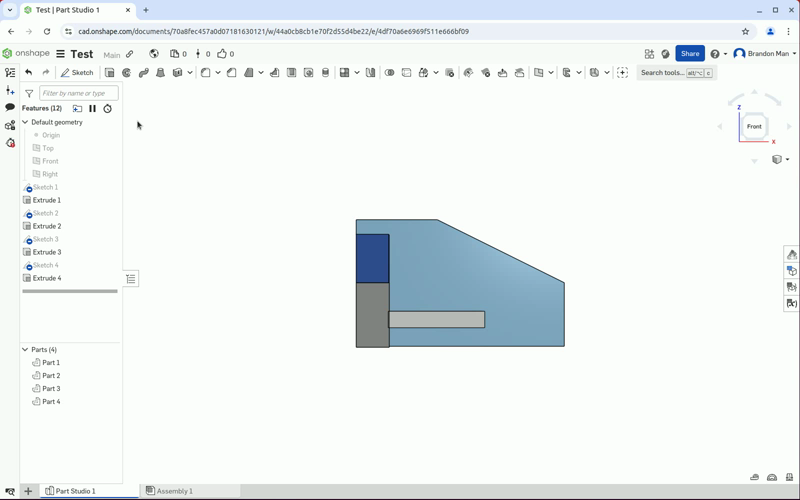
key(shift+h)
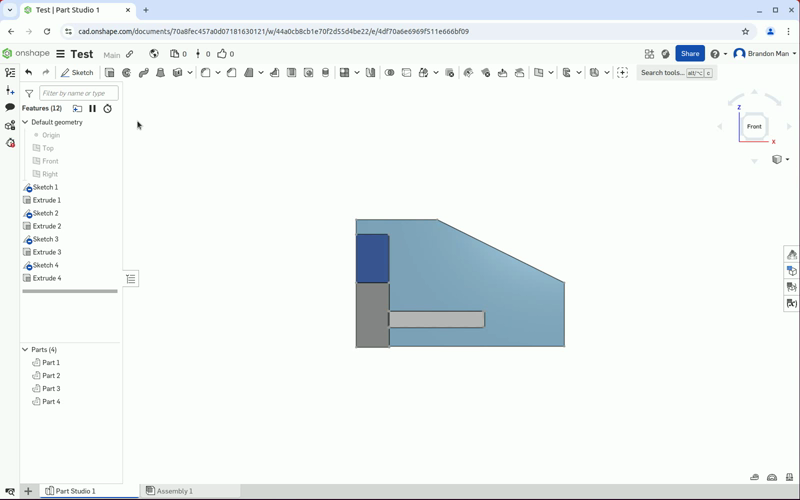
key(shift+h)
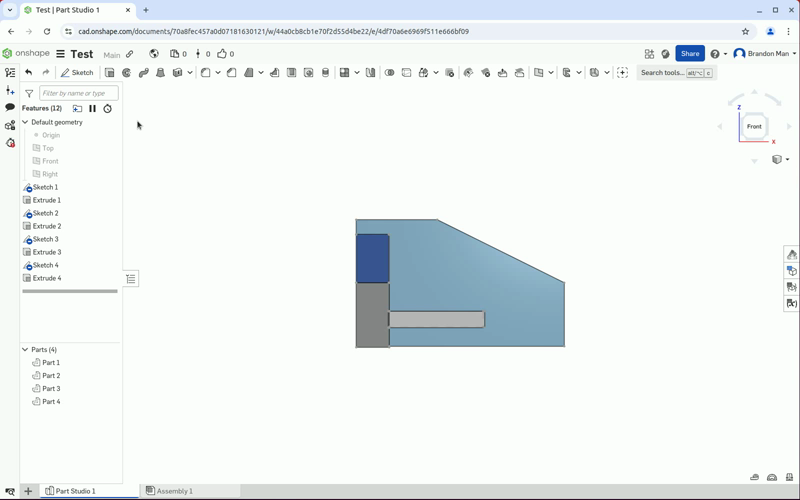
key(shift+7)
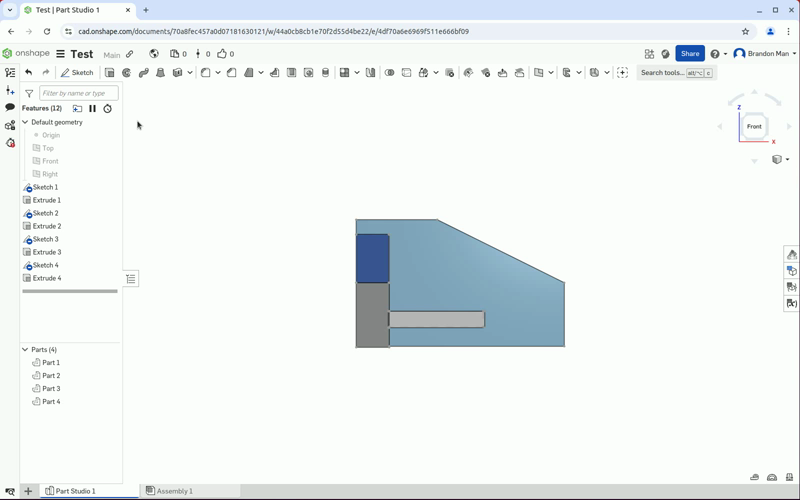
key(left, 2)
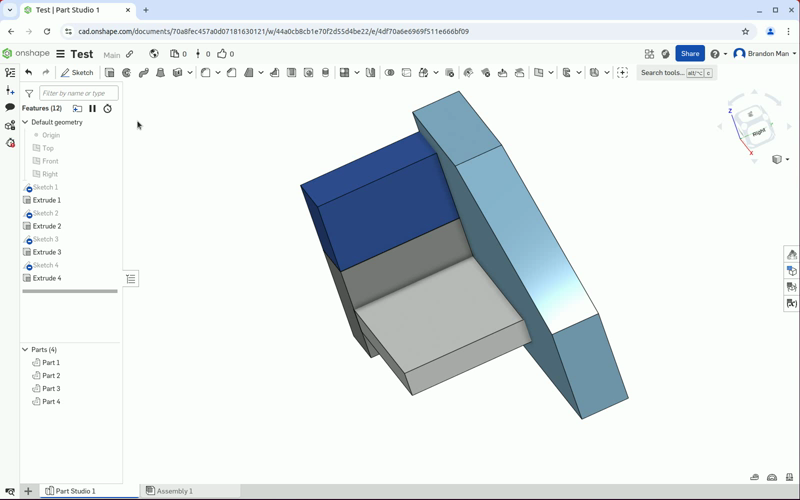
key(down, 2)
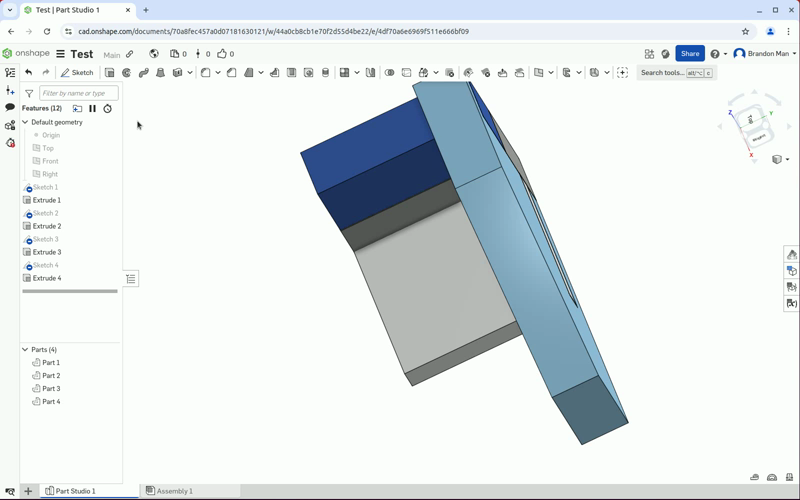
key(up, 2)
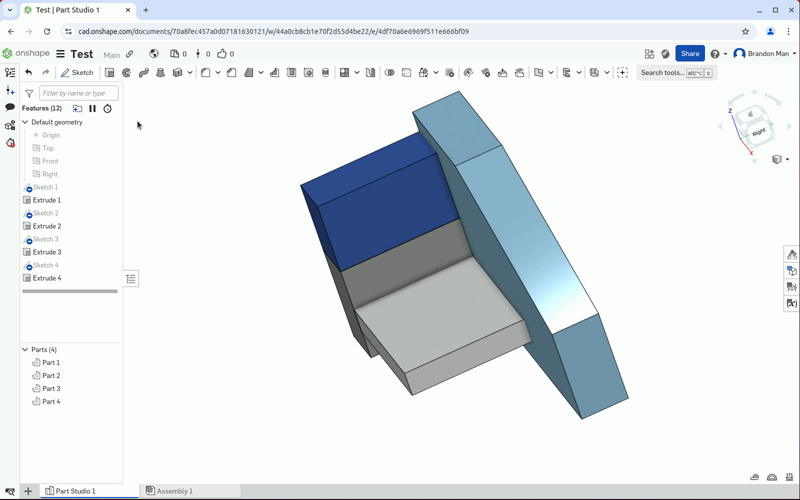
key(right, 2)
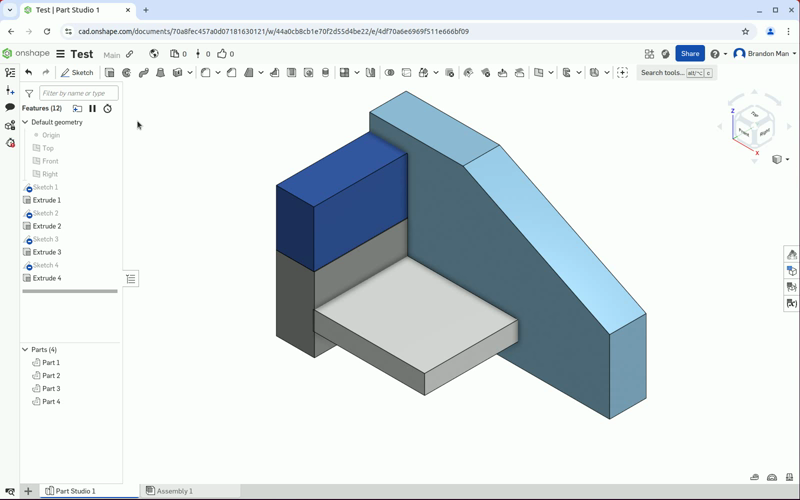
mouse_move(73, 189)
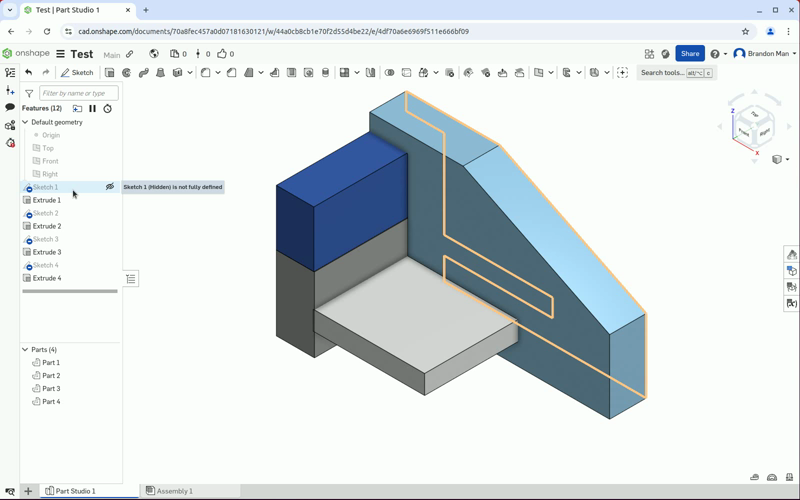
click(73, 189)